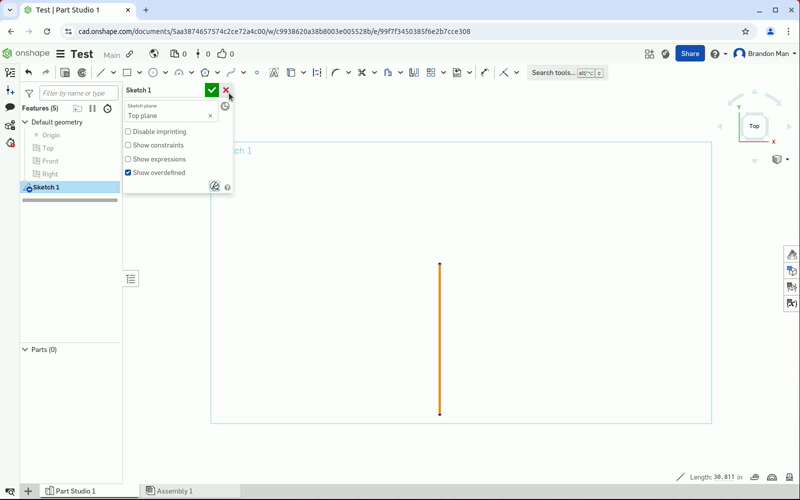
key(shift+h)
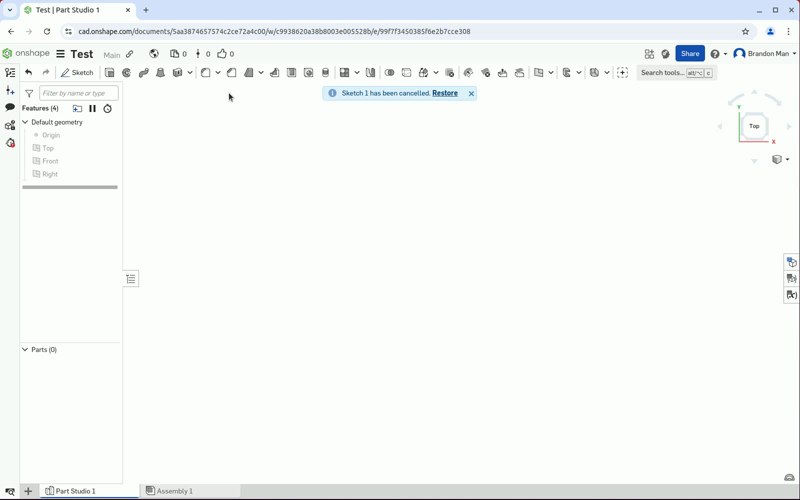
mouse_move(73, 352)
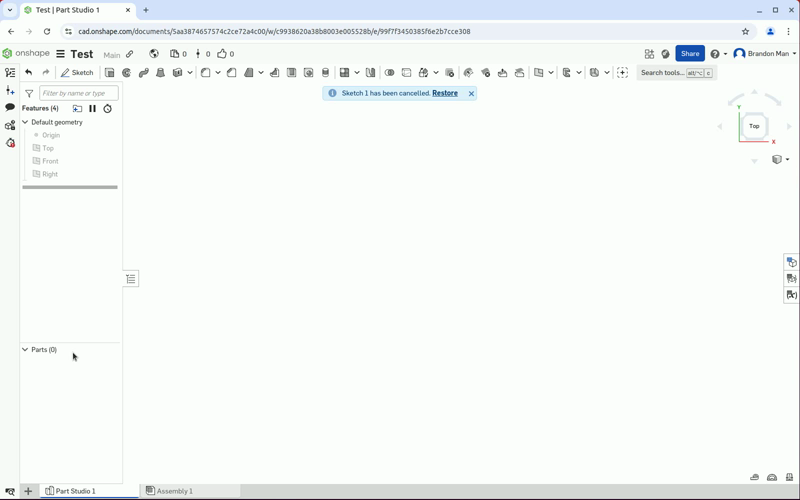
key(y)
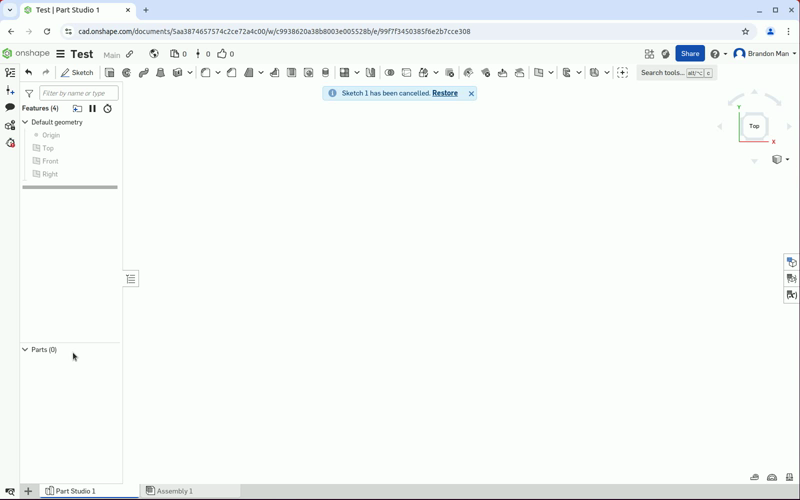
key(shift+p)
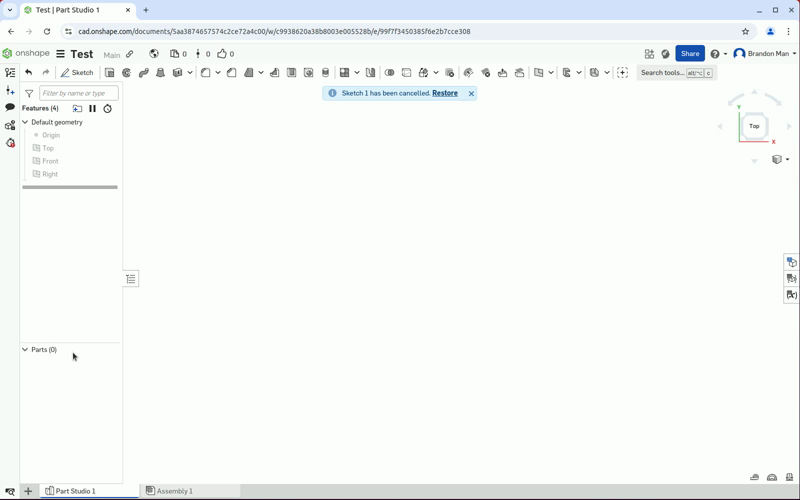
key(space)
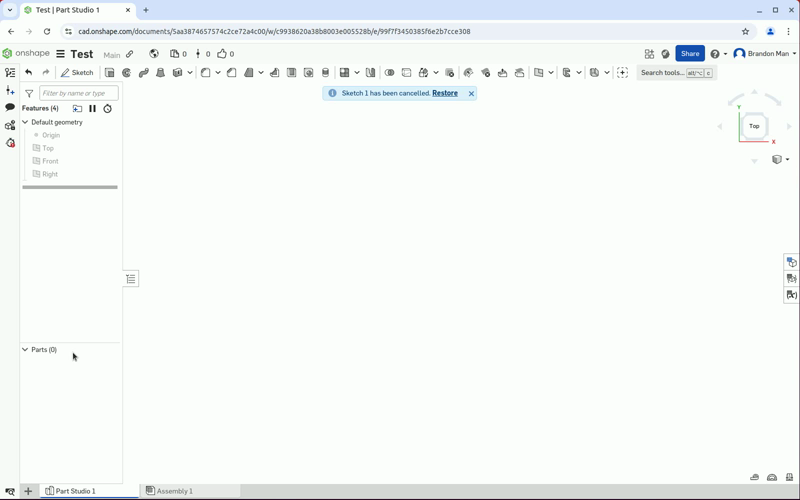
key_down(shift)
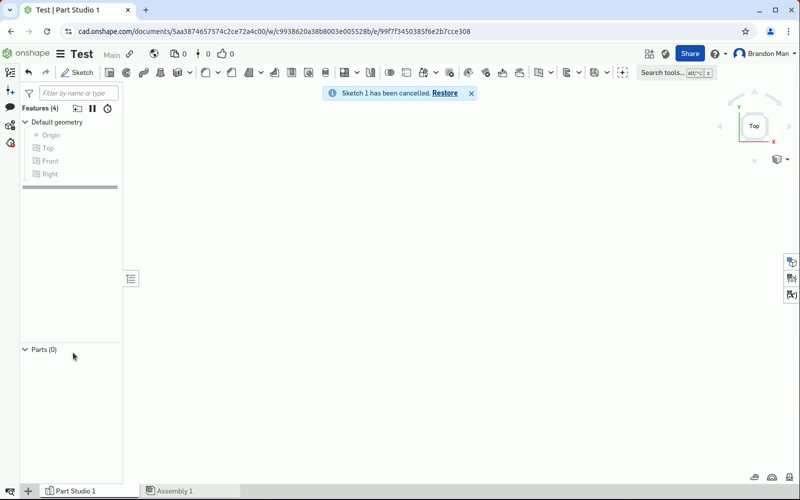
key(up)
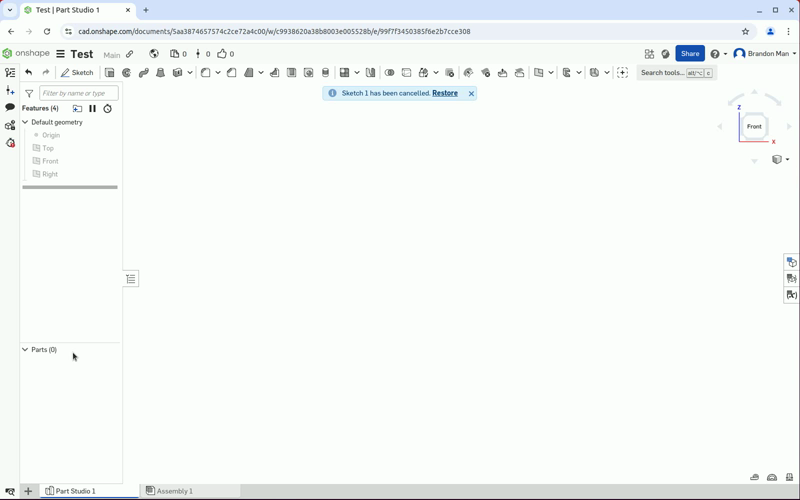
key_up(shift)
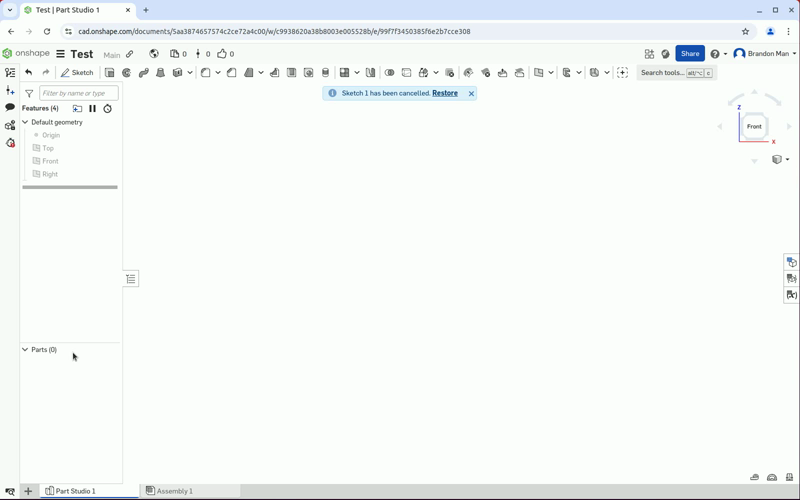
mouse_move(73, 352)
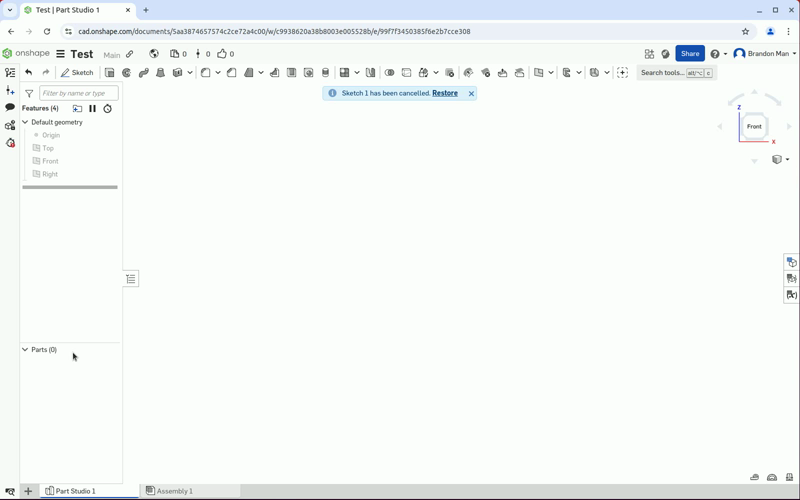
key(shift+y)
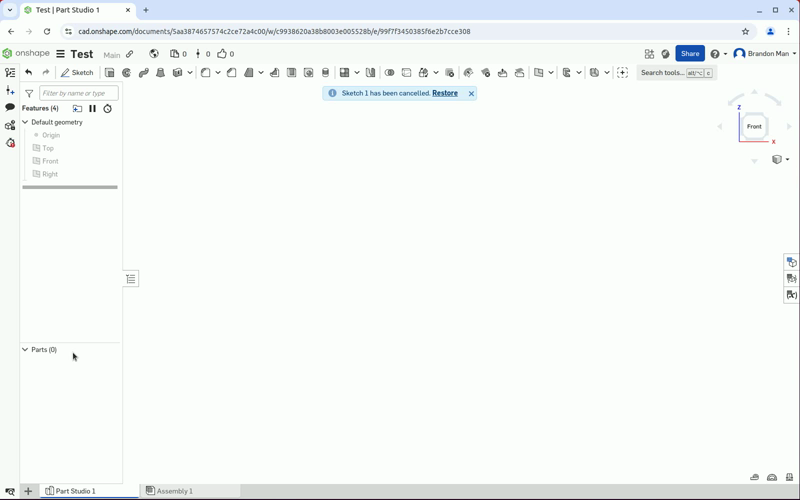
key(shift+s)
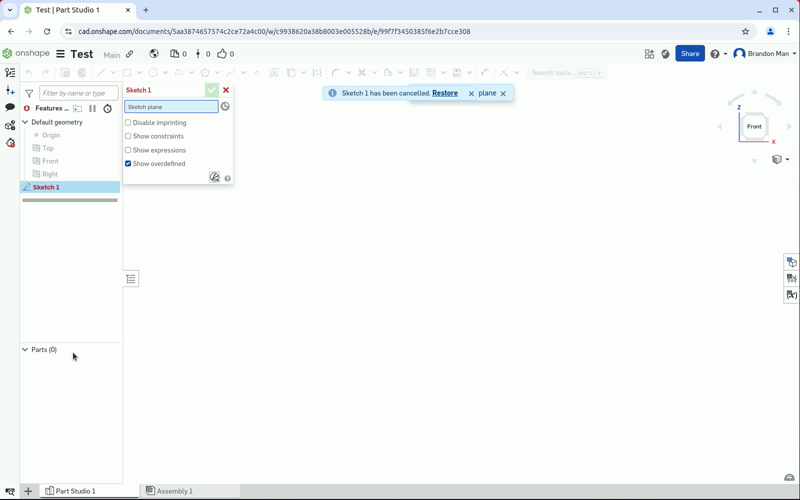
mouse_move(73, 163)
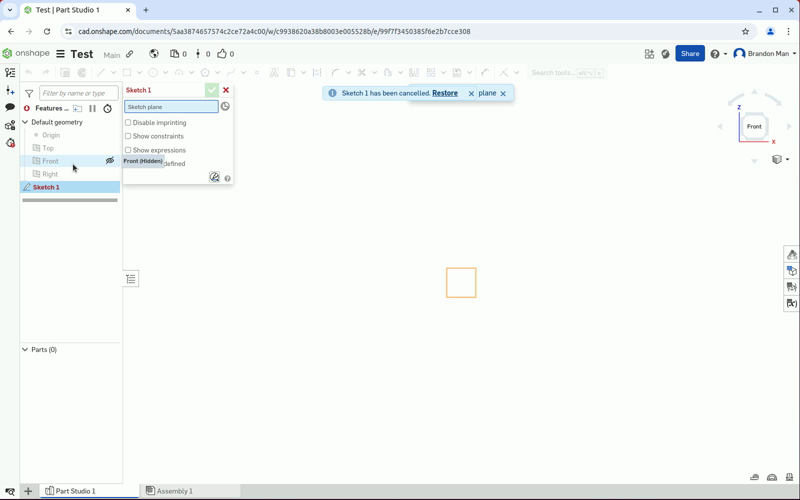
click(73, 163)
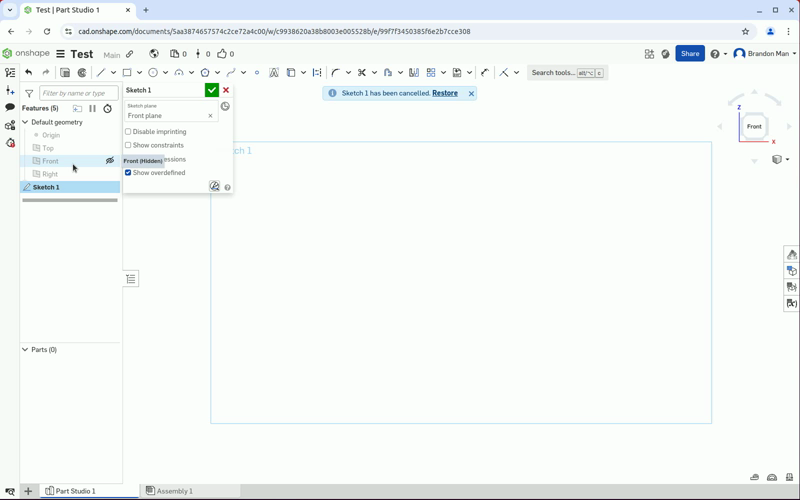
mouse_move(73, 352)
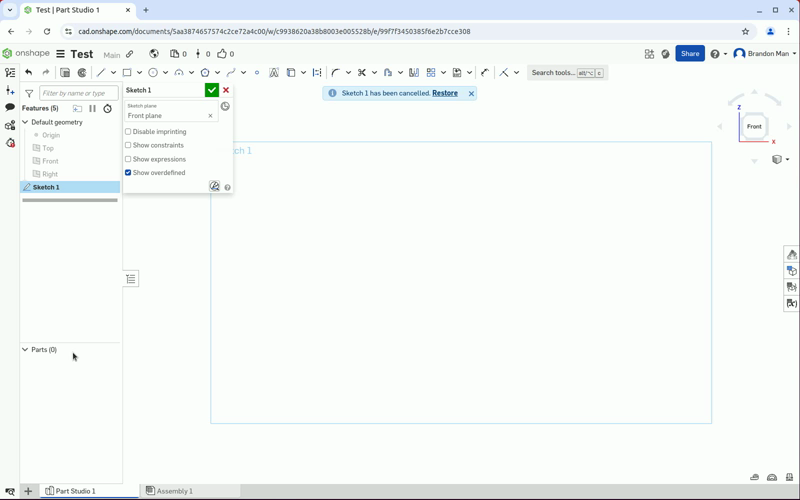
key(y)
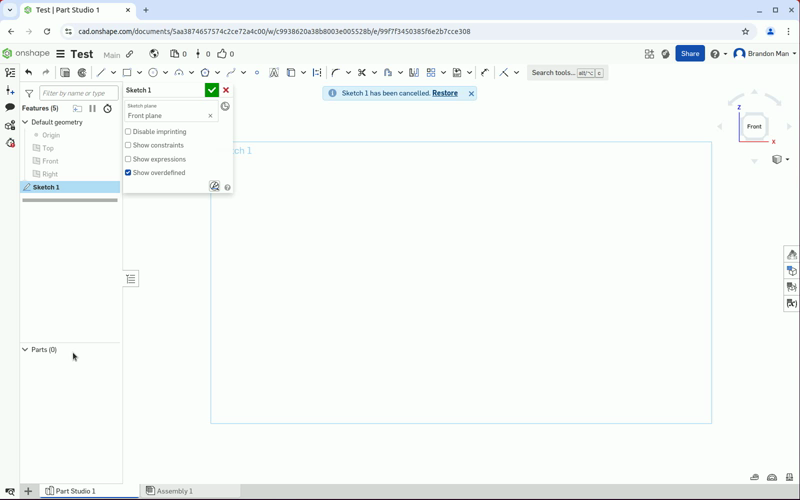
key(l)
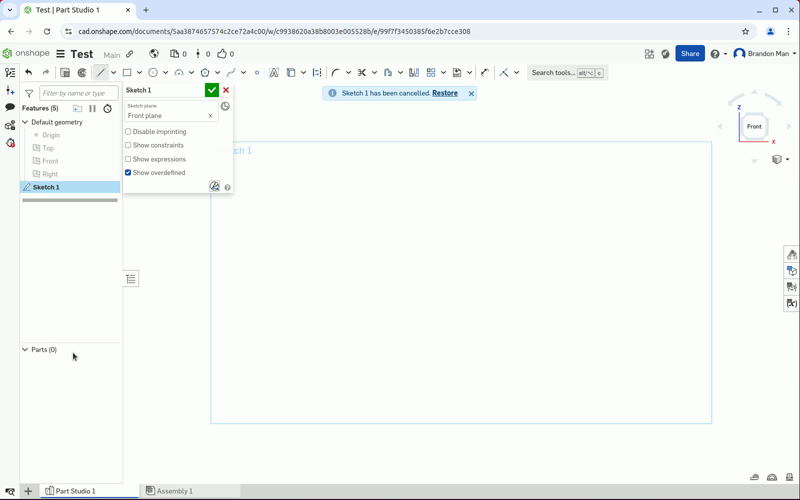
key_down(shift)
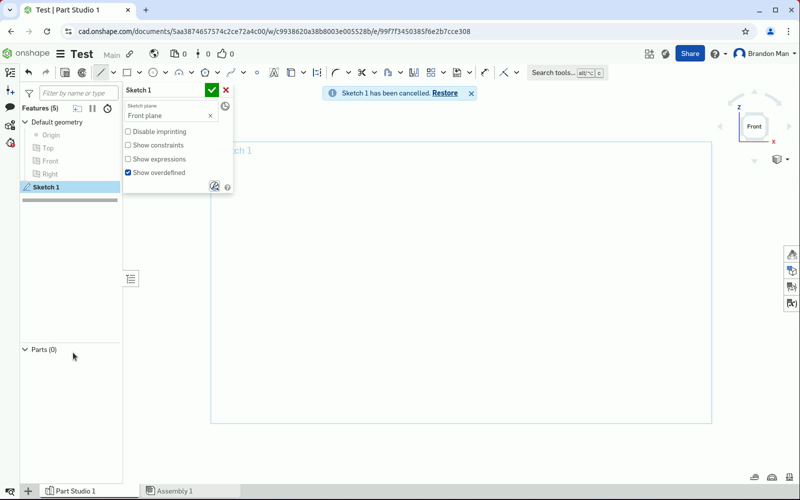
mouse_move(460, 282)
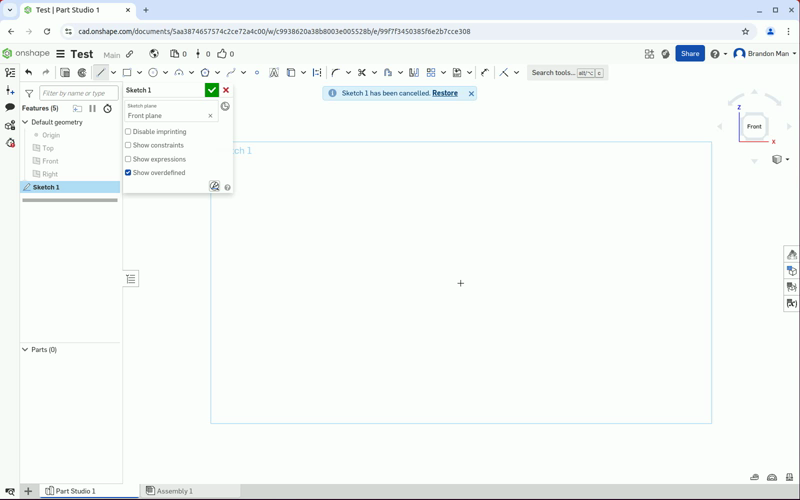
click(460, 282)
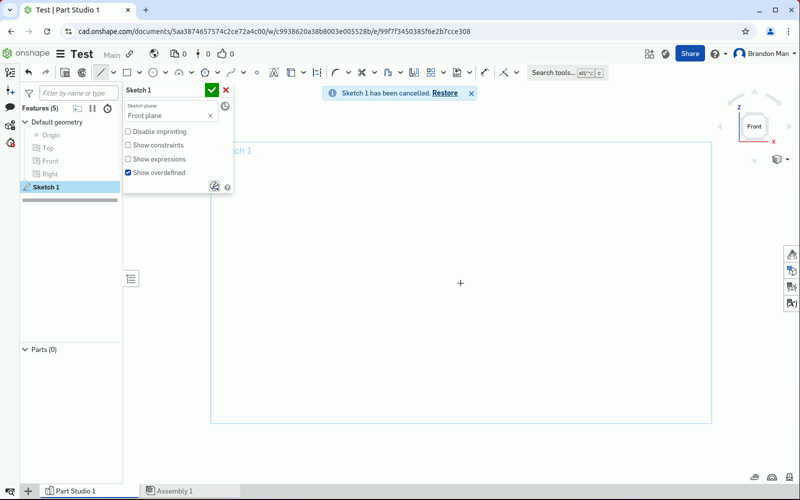
key_up(shift)
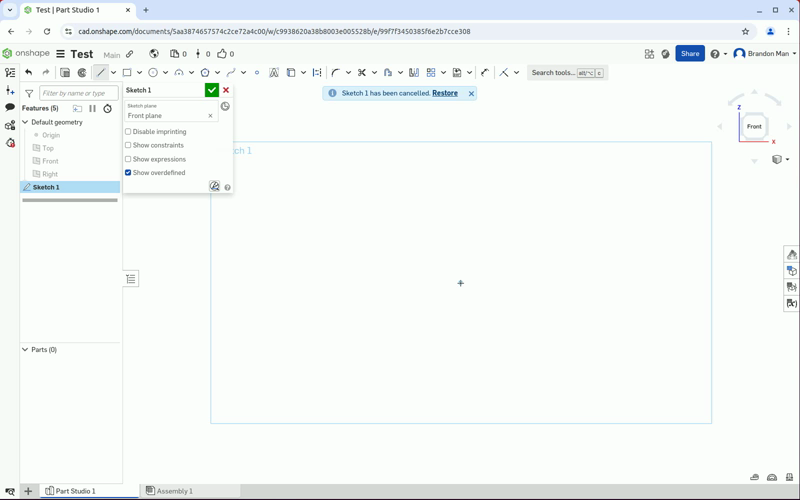
key_down(shift)
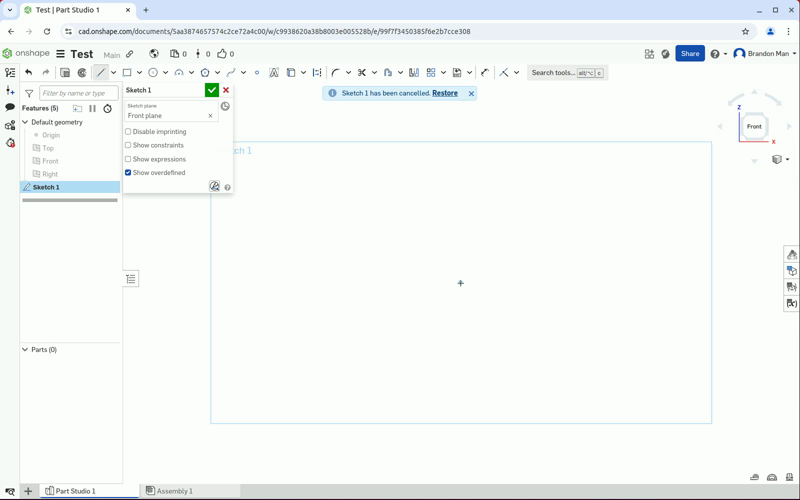
mouse_move(573, 282)
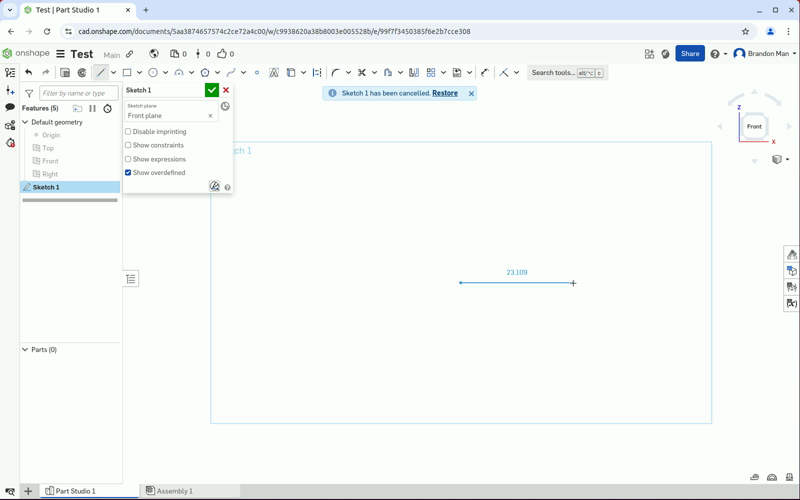
click(573, 282)
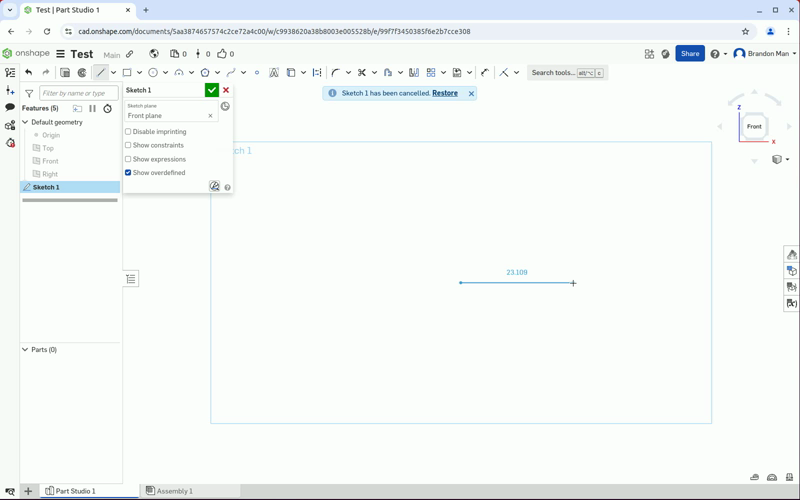
key_up(shift)
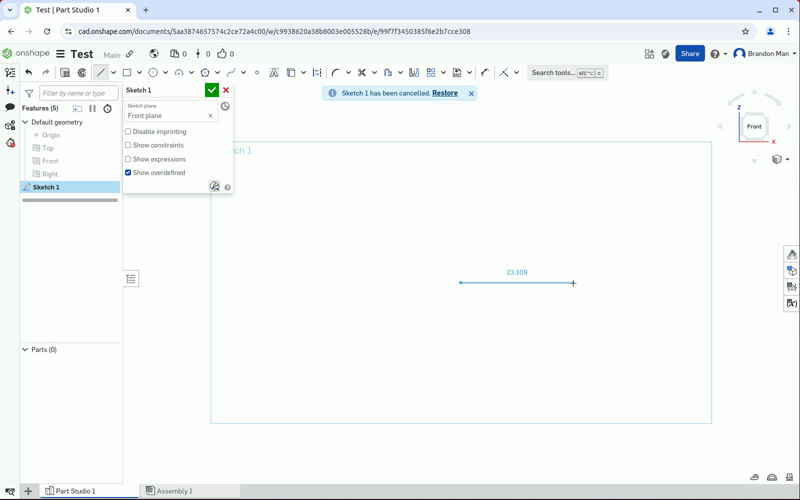
key_down(shift)
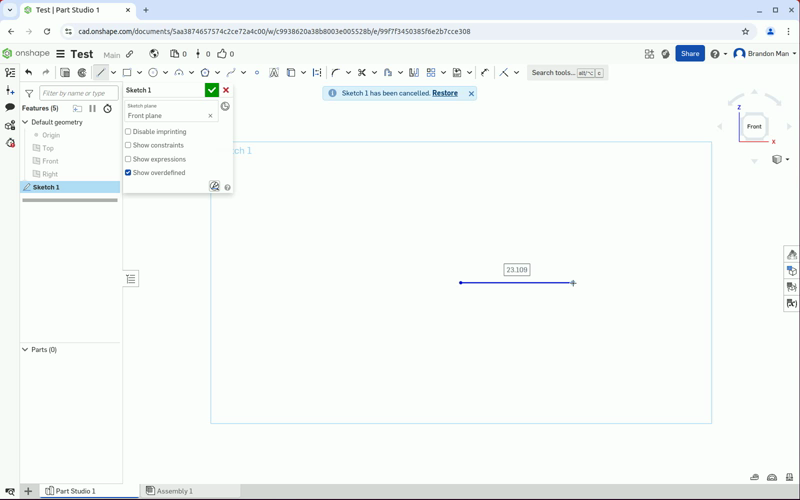
mouse_move(589, 282)
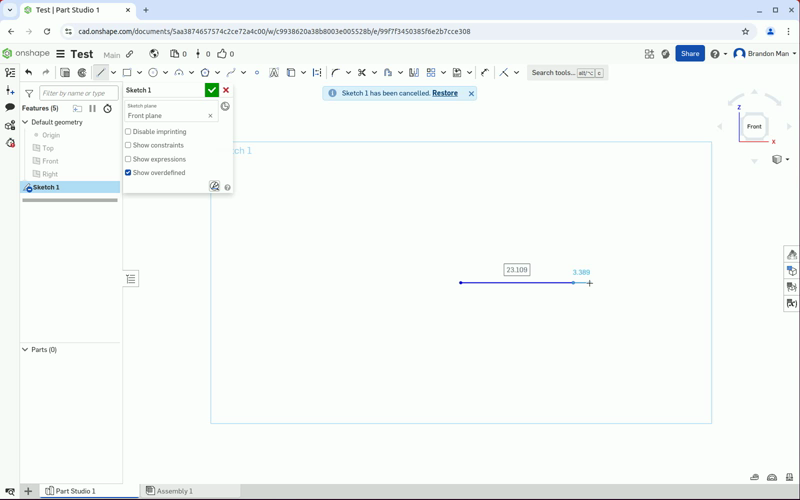
mouse_move(573, 272)
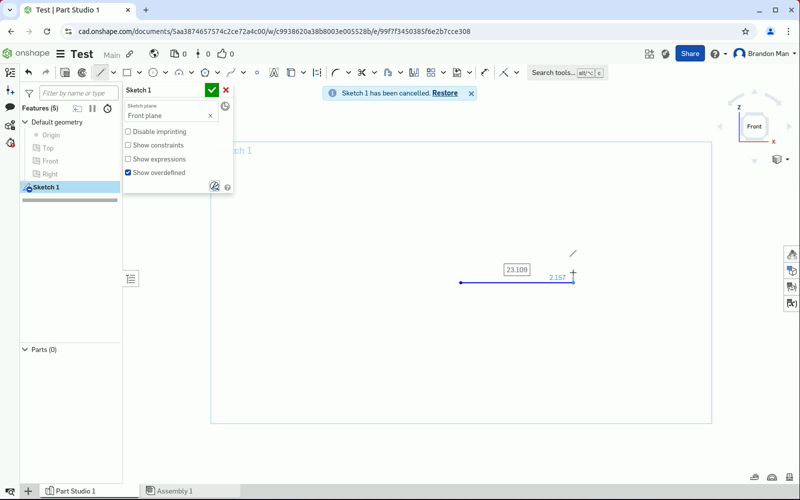
click(573, 272)
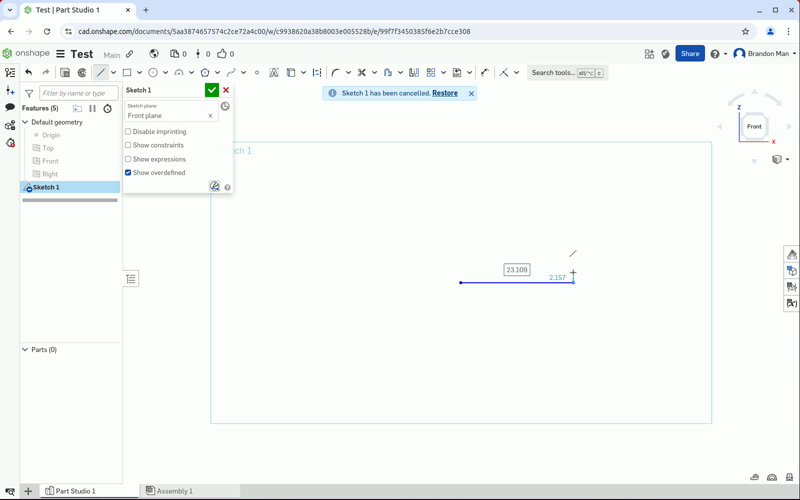
key_up(shift)
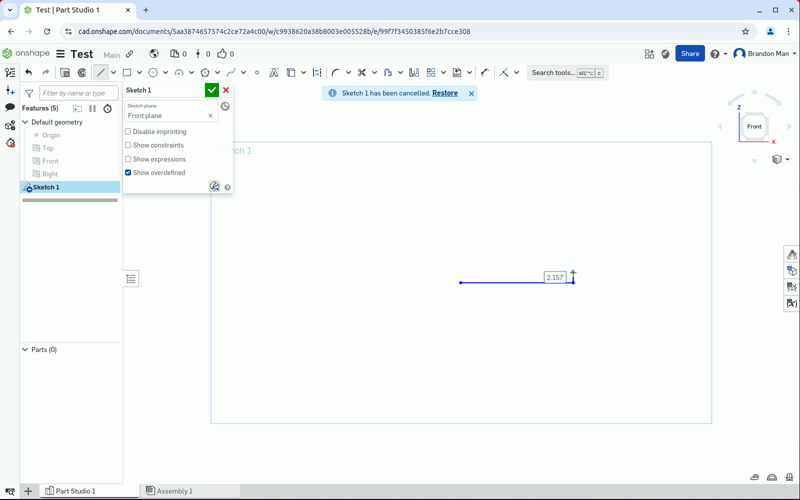
key_down(shift)
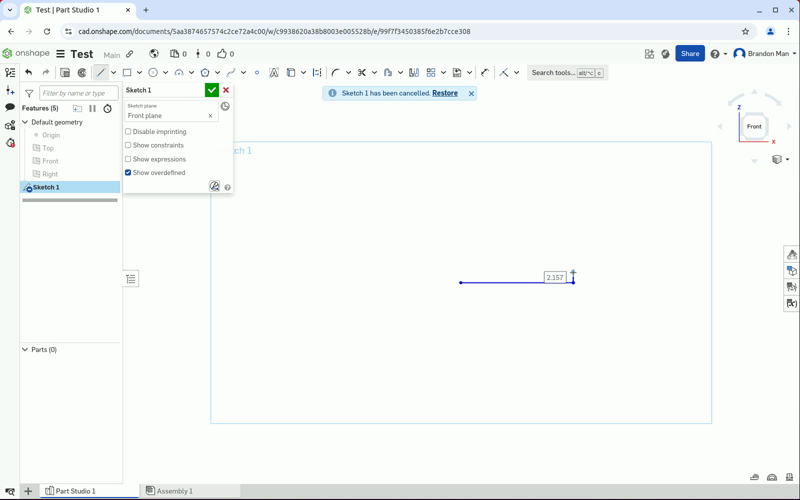
mouse_move(460, 272)
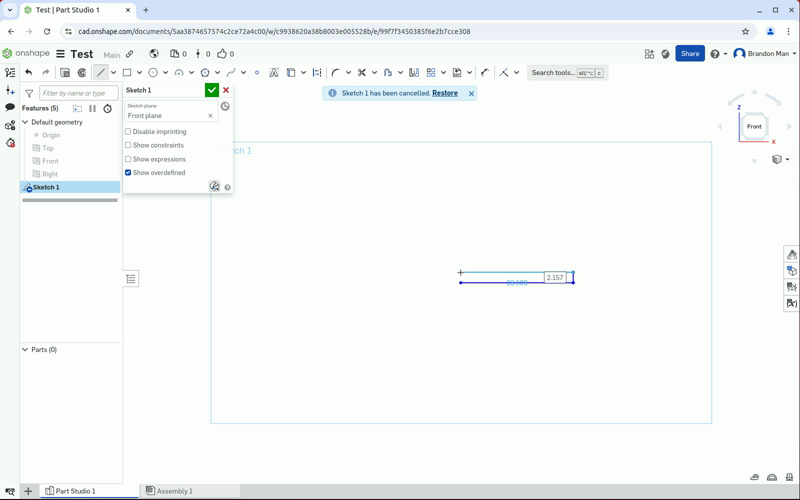
click(460, 272)
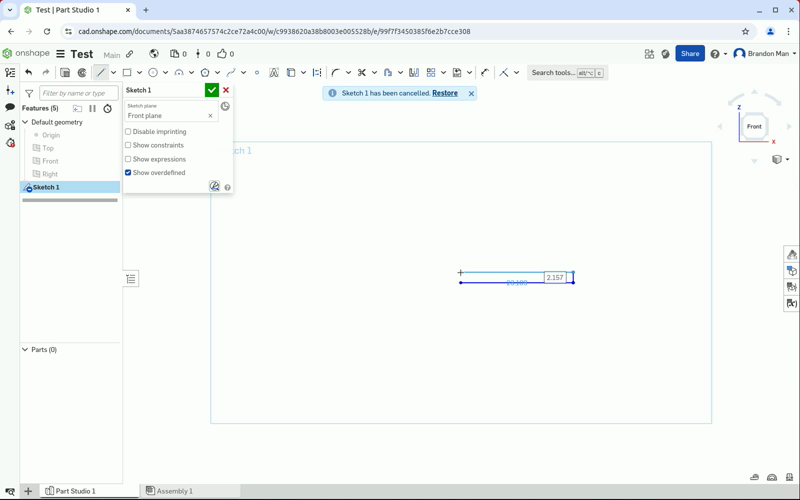
key_up(shift)
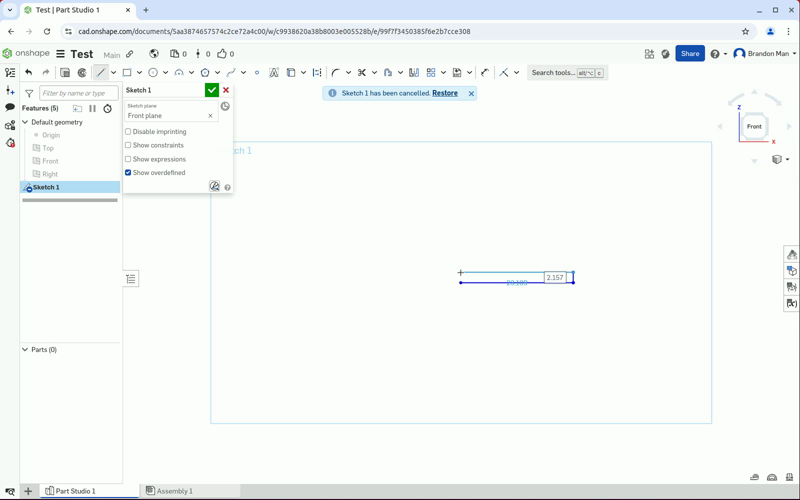
mouse_move(490, 272)
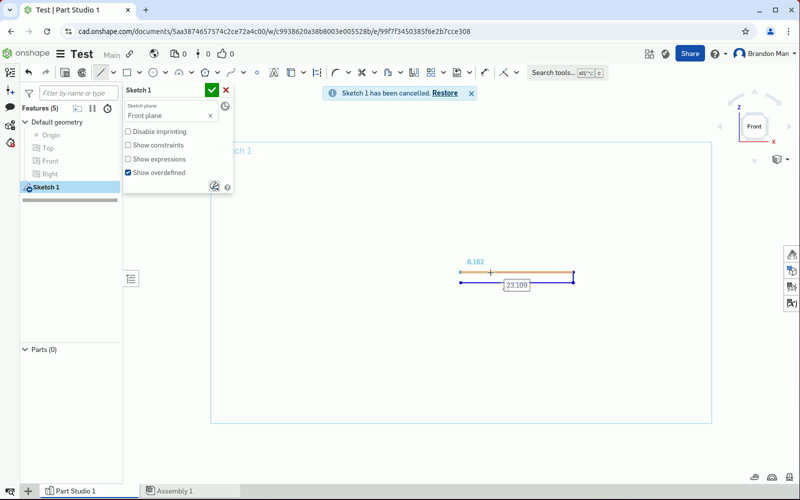
key_down(shift)
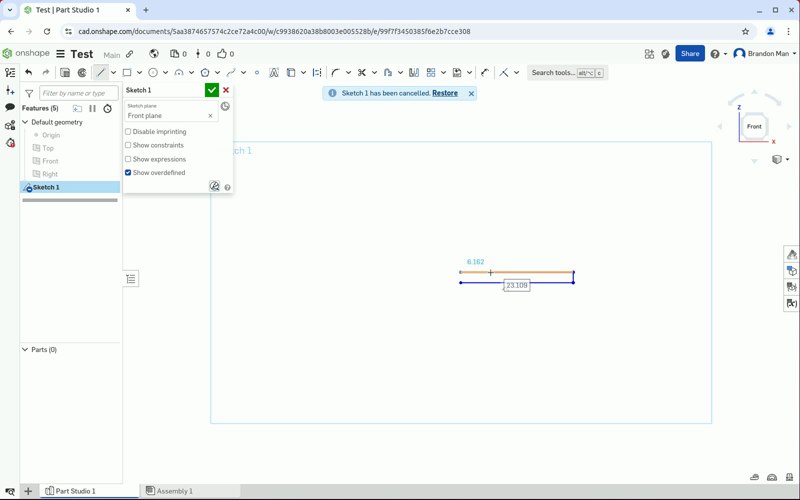
mouse_move(460, 282)
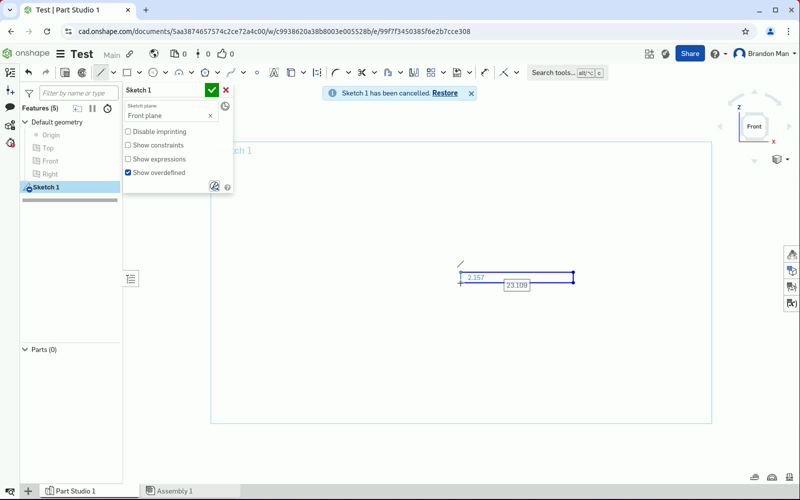
key_up(shift)
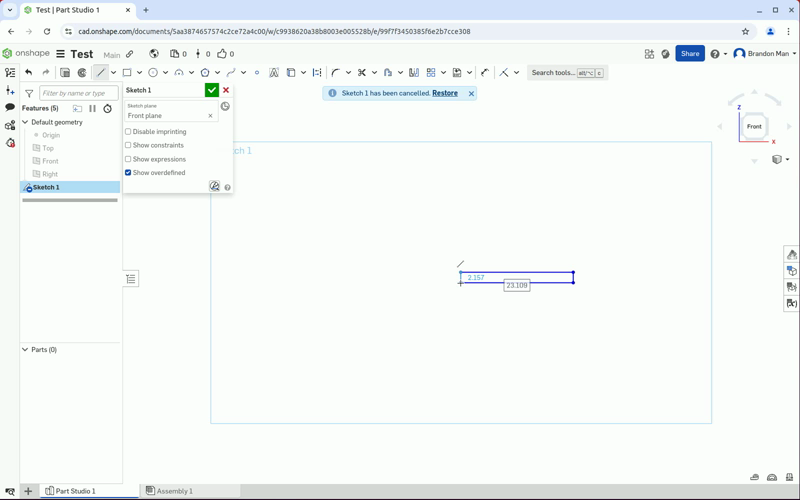
click(460, 282)
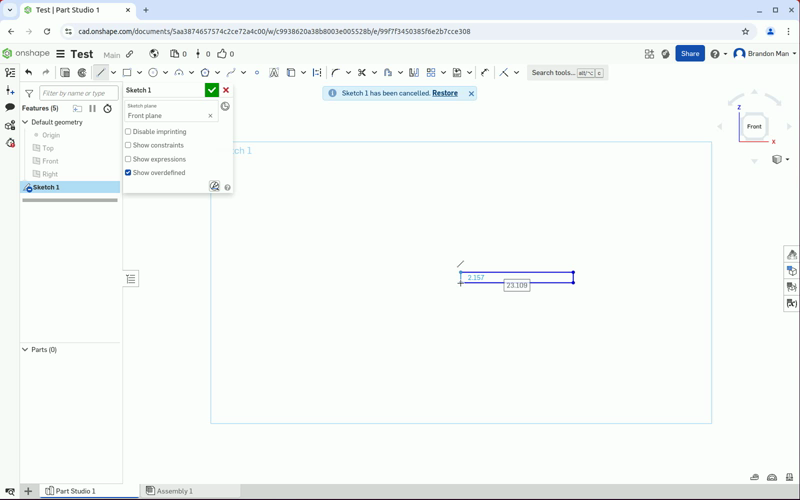
key(esc)
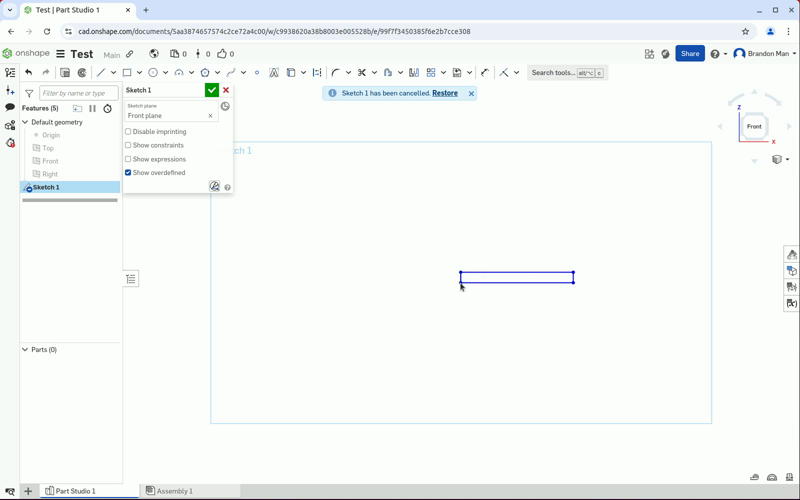
mouse_move(462, 273)
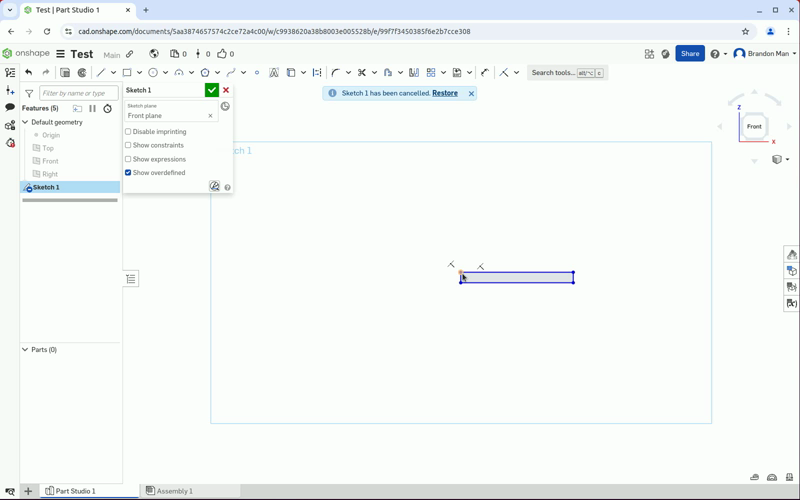
scroll(6)
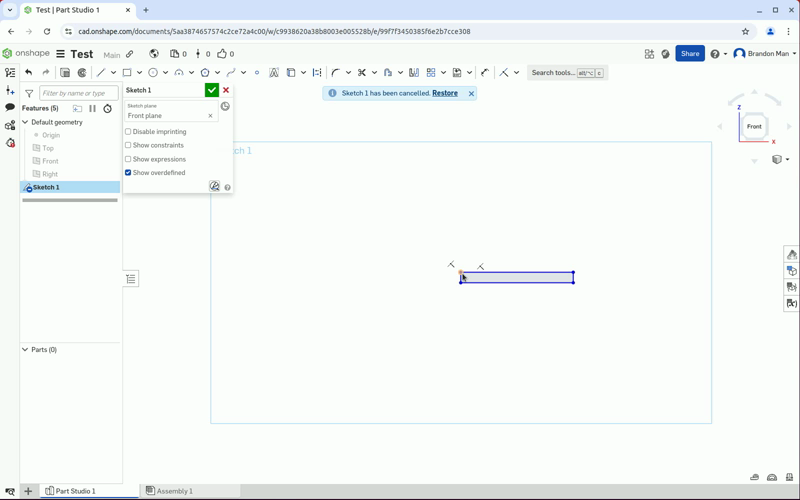
scroll(6)
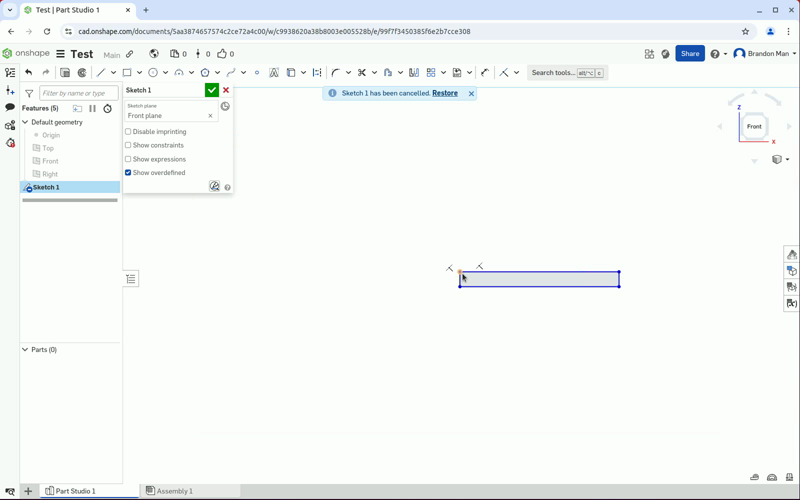
scroll(6)
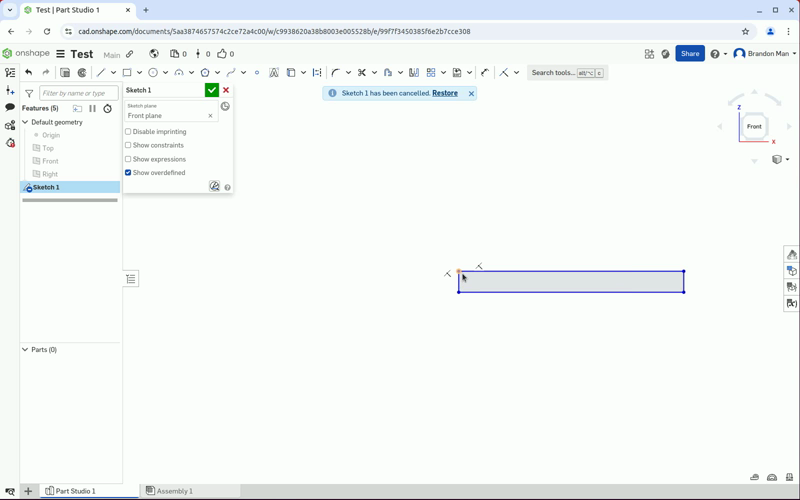
scroll(6)
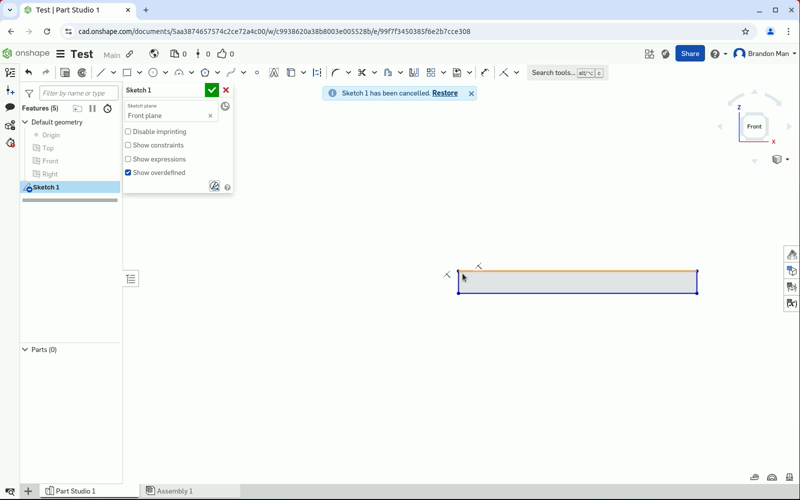
scroll(6)
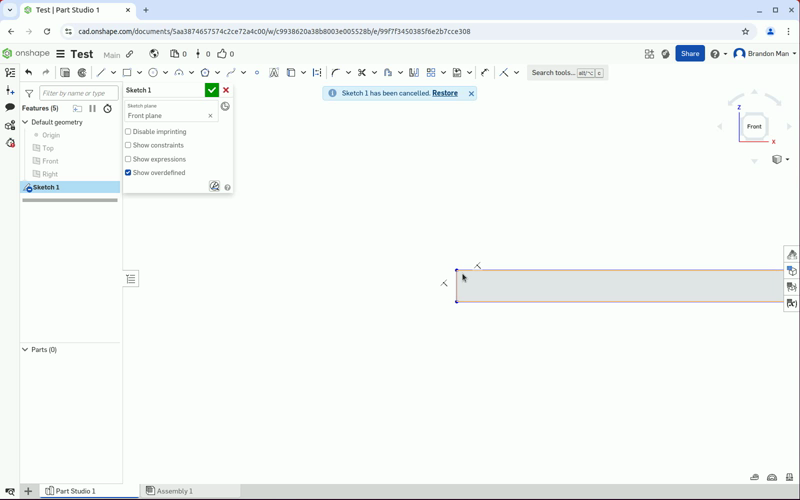
scroll(6)
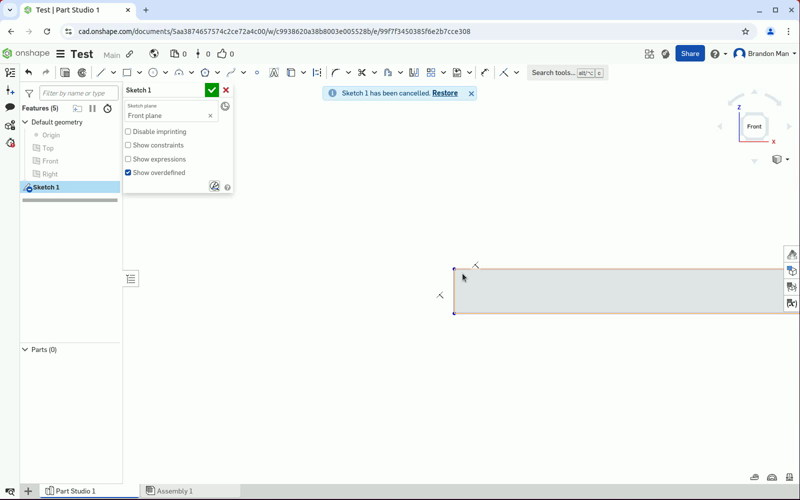
scroll(6)
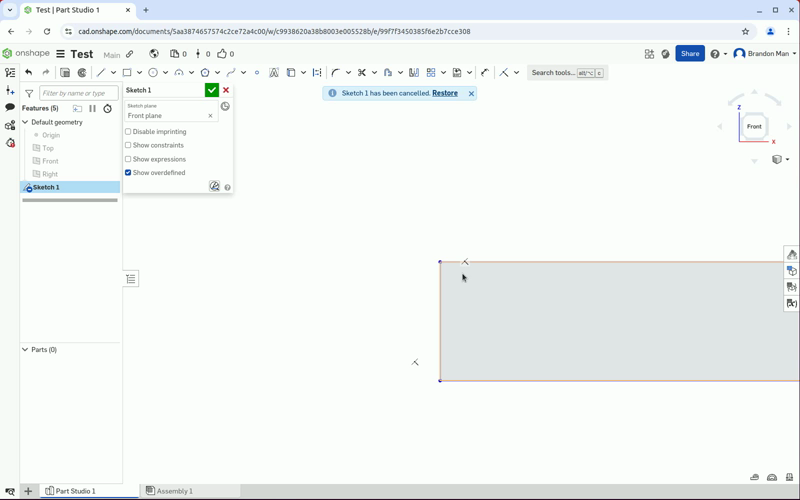
click(462, 273)
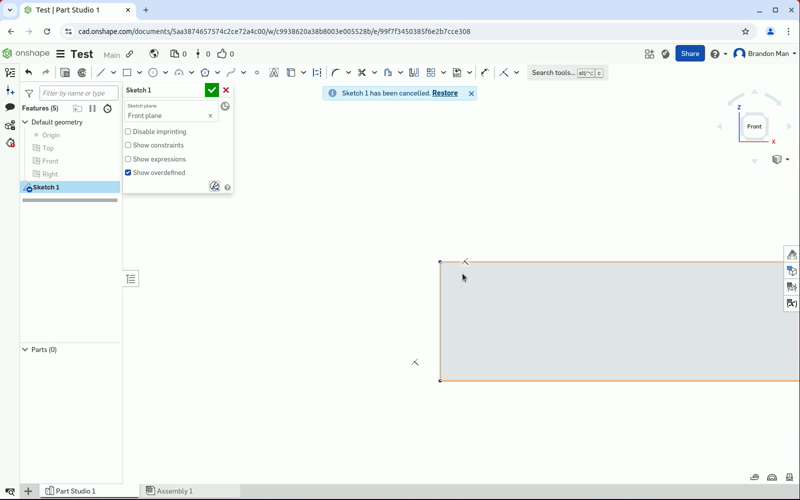
scroll(-6)
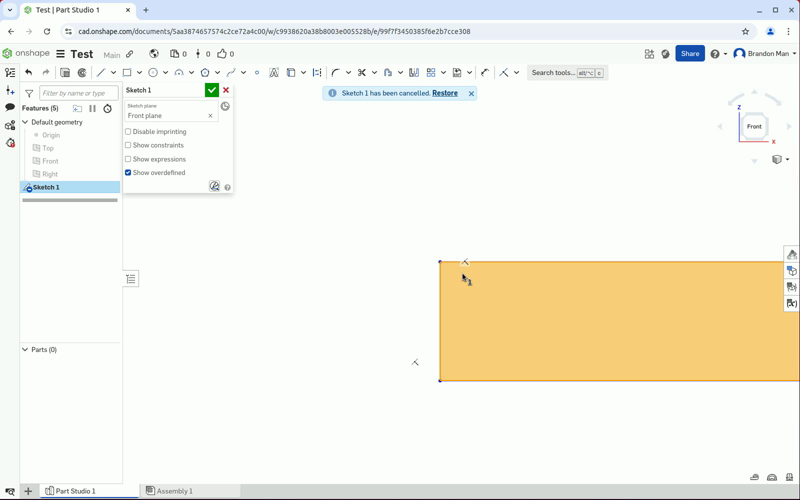
scroll(-6)
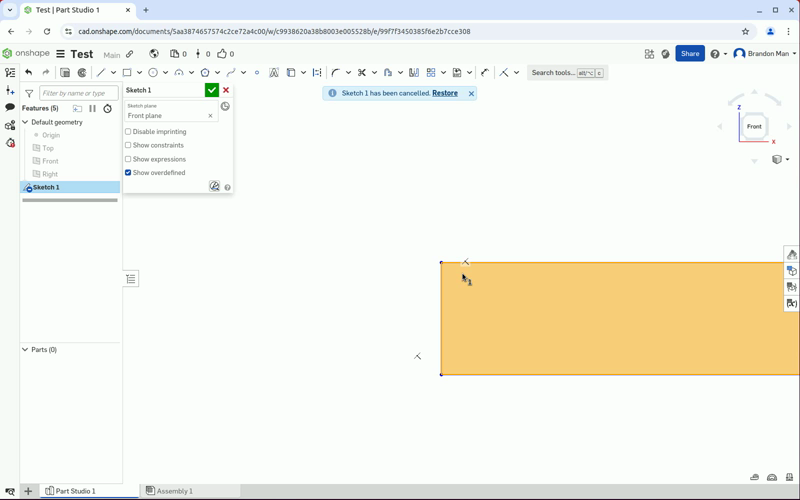
scroll(-6)
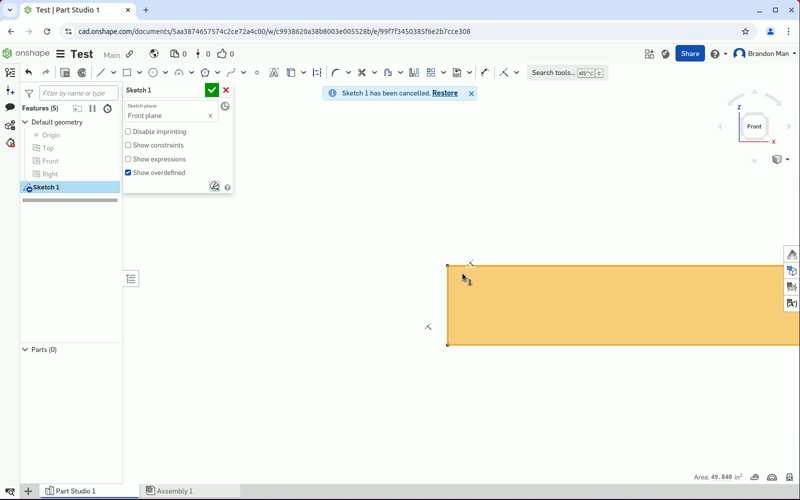
scroll(-6)
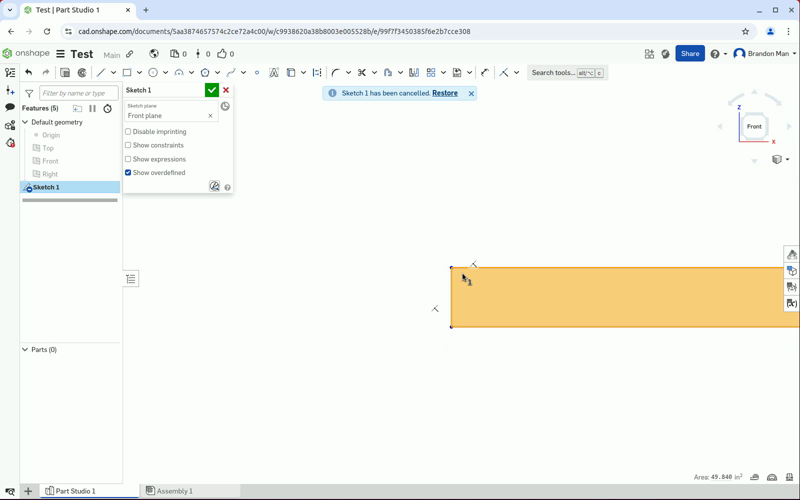
scroll(-6)
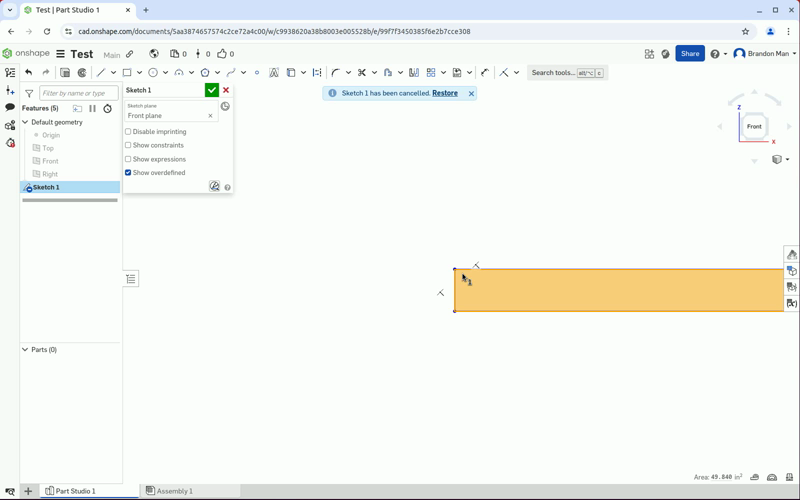
scroll(-6)
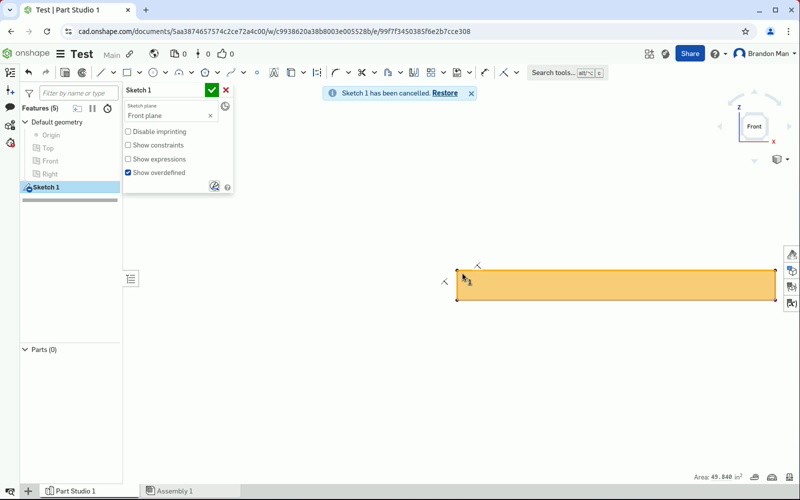
scroll(-6)
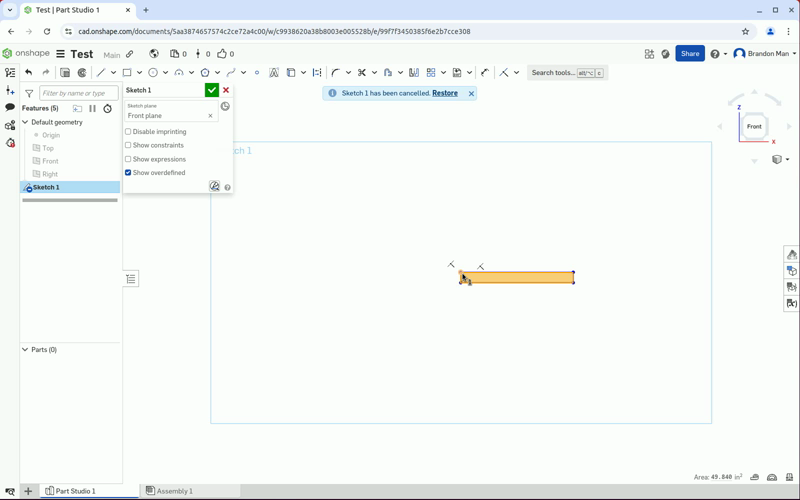
mouse_move(73, 352)
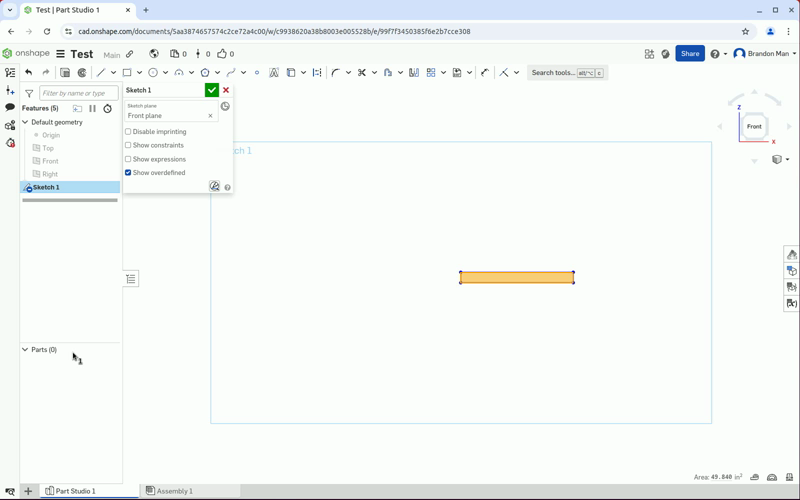
key(shift+y)
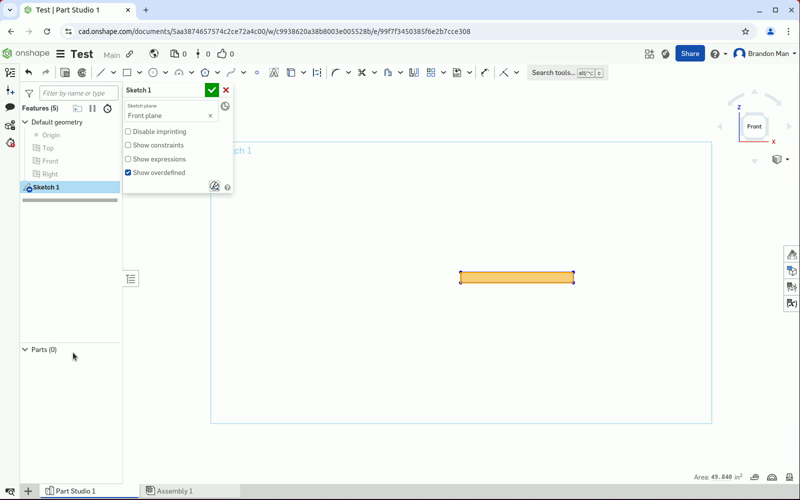
key(shift+e)
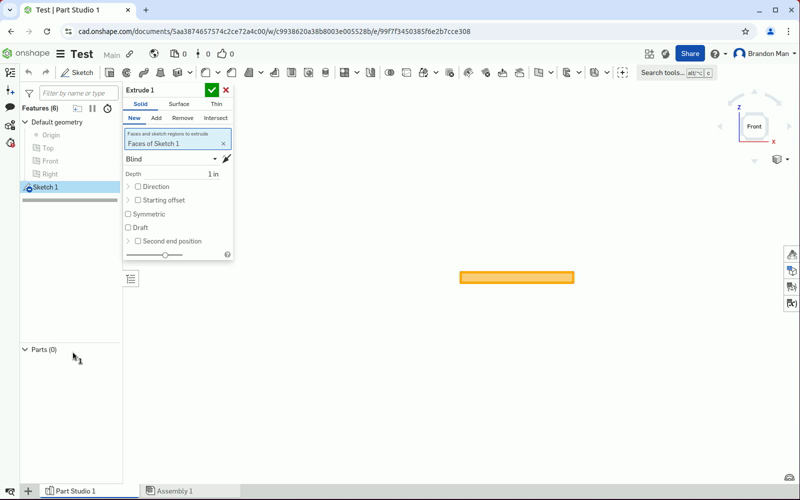
mouse_move(143, 106)
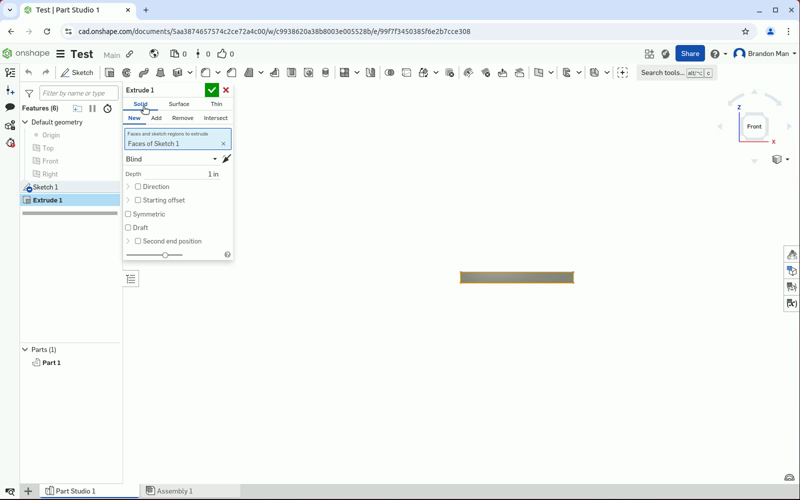
click(143, 106)
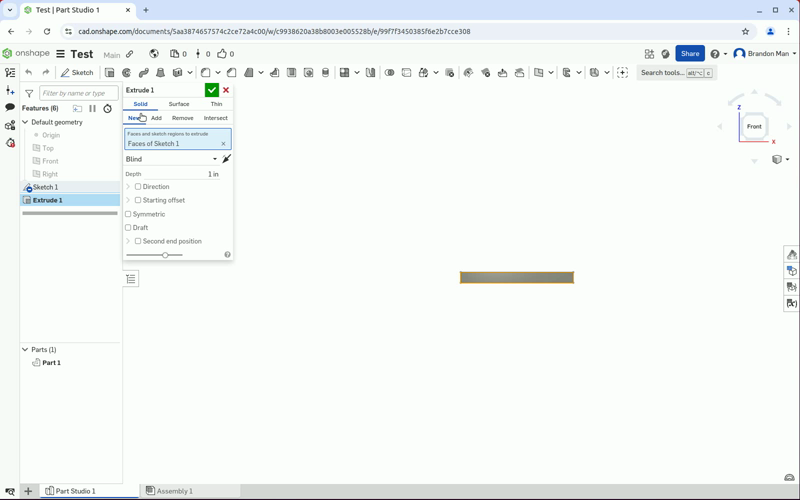
mouse_move(137, 120)
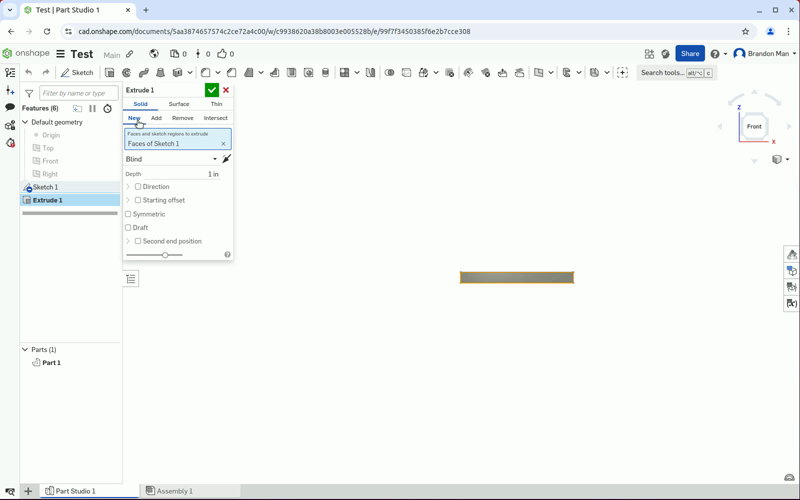
click(137, 120)
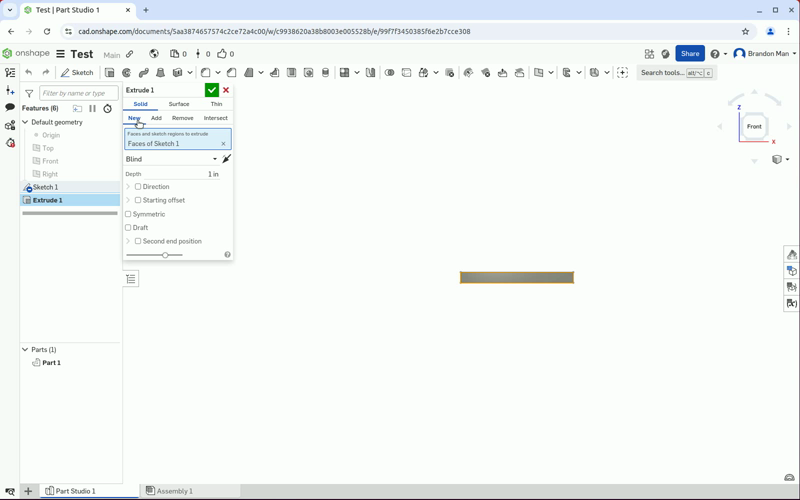
key(tab, 4)
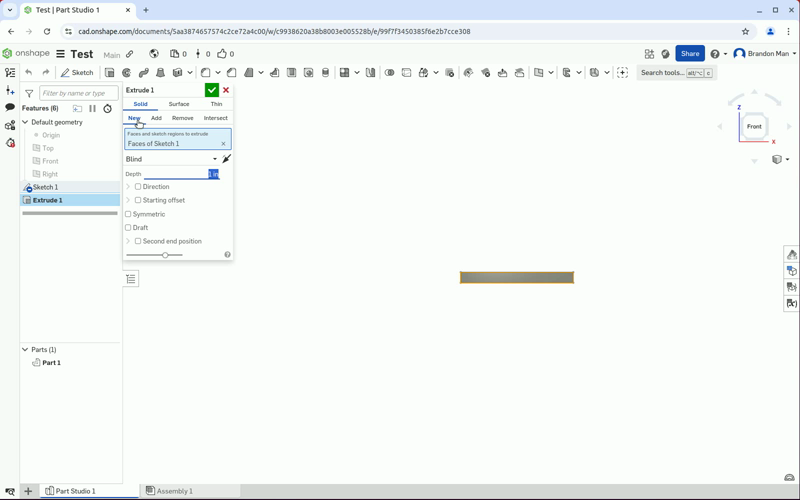
text(-0.241)
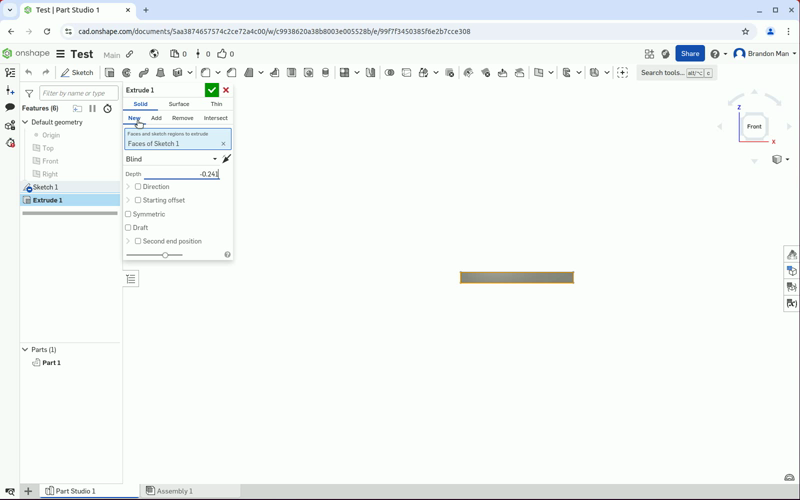
key(enter)
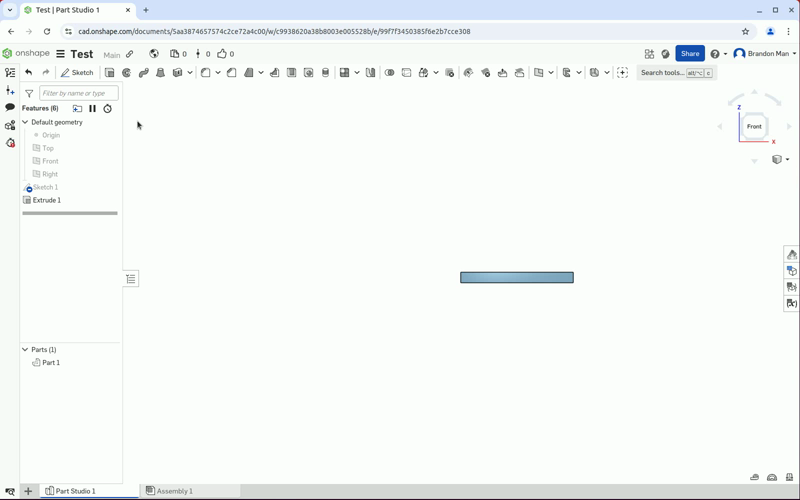
key(shift+h)
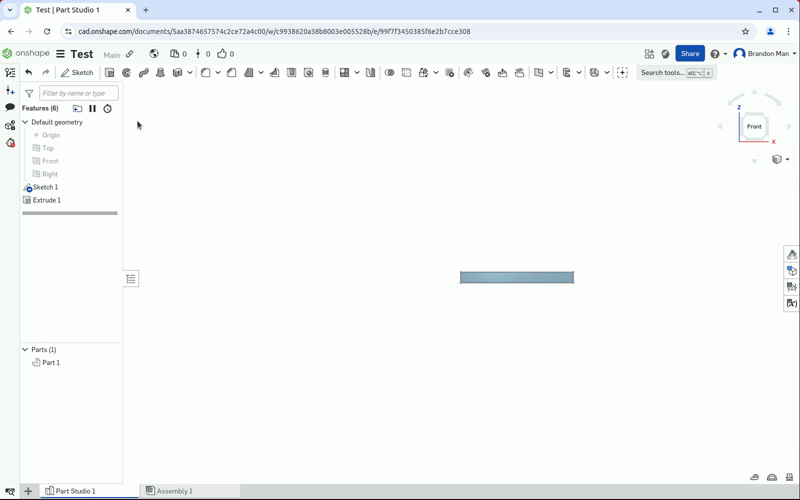
key(shift+h)
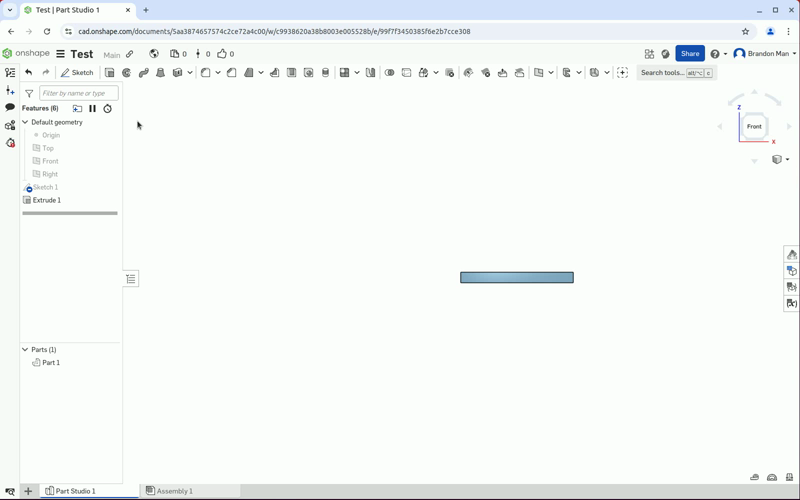
mouse_move(73, 189)
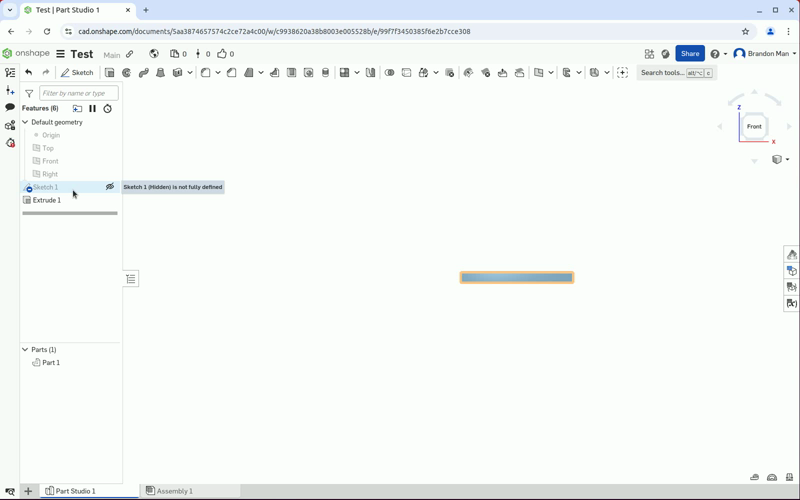
click(73, 189)
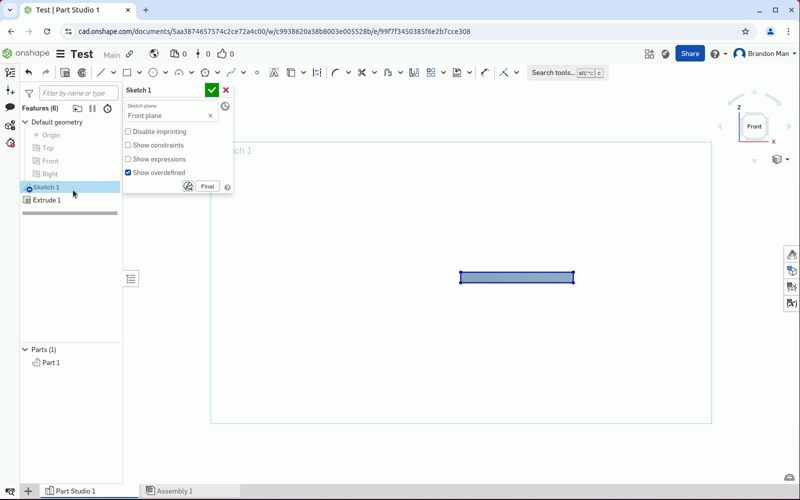
mouse_move(229, 92)
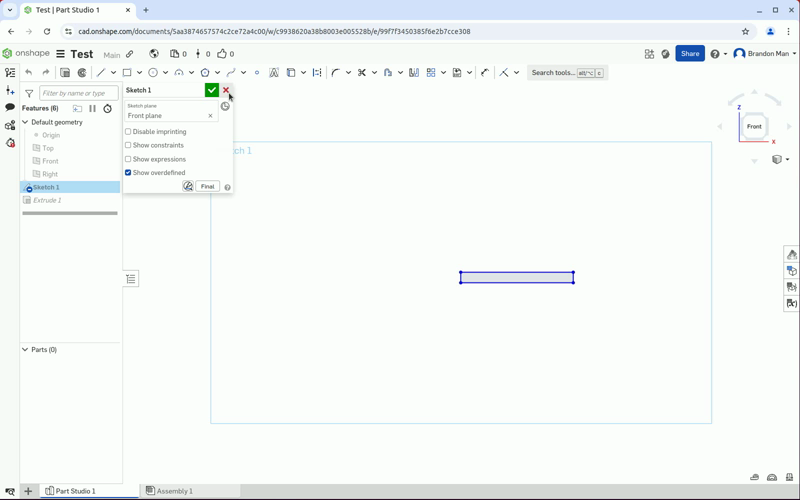
click(229, 92)
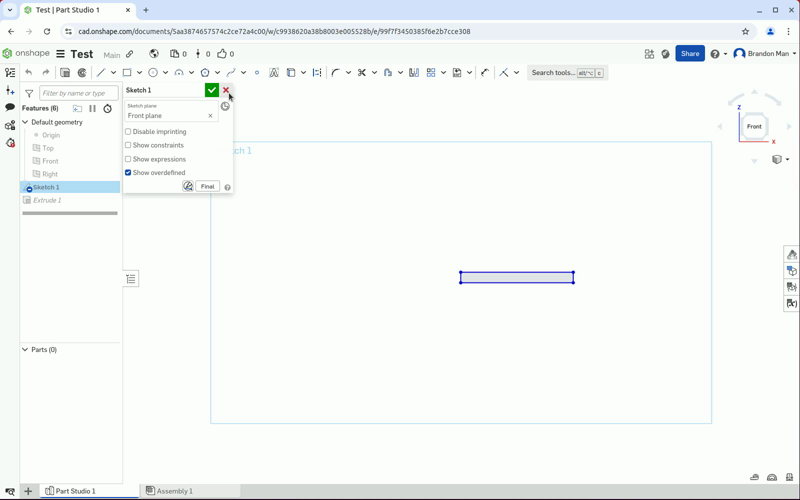
key(shift+s)
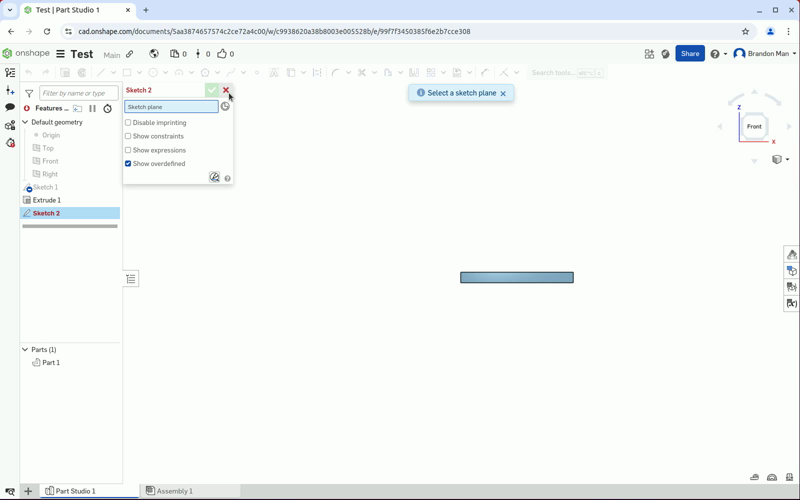
mouse_move(73, 163)
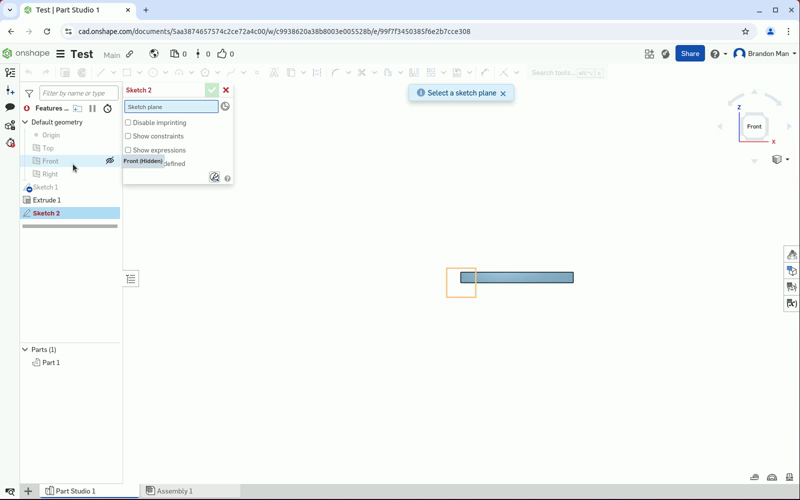
click(73, 163)
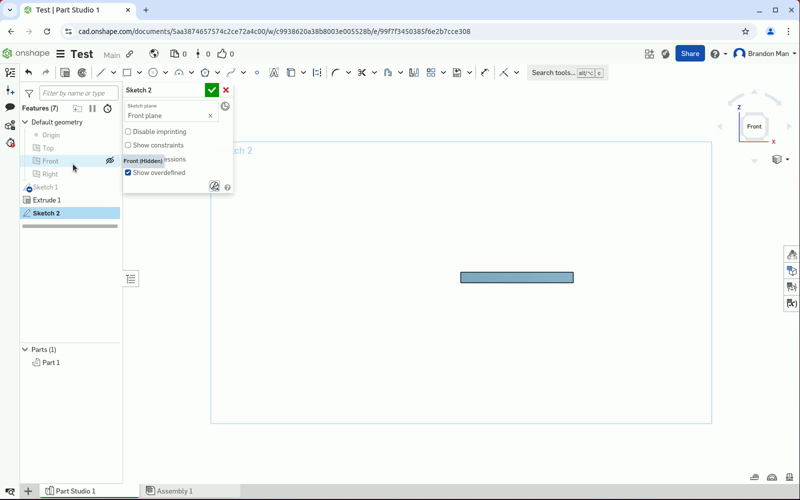
mouse_move(73, 352)
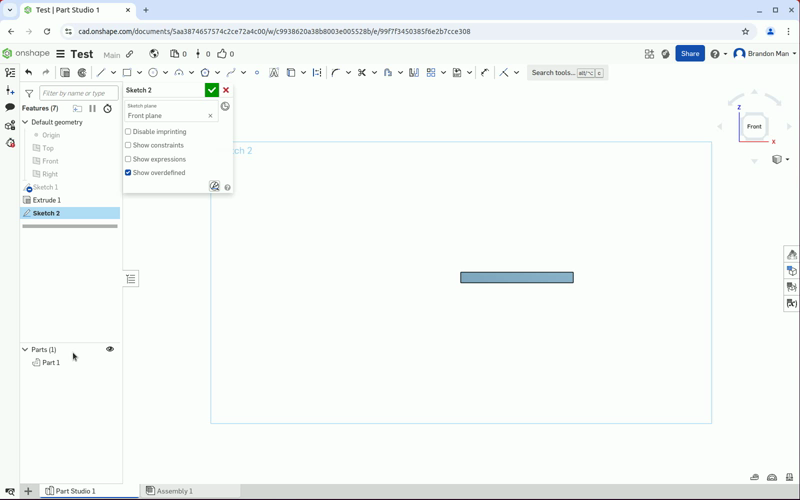
key(y)
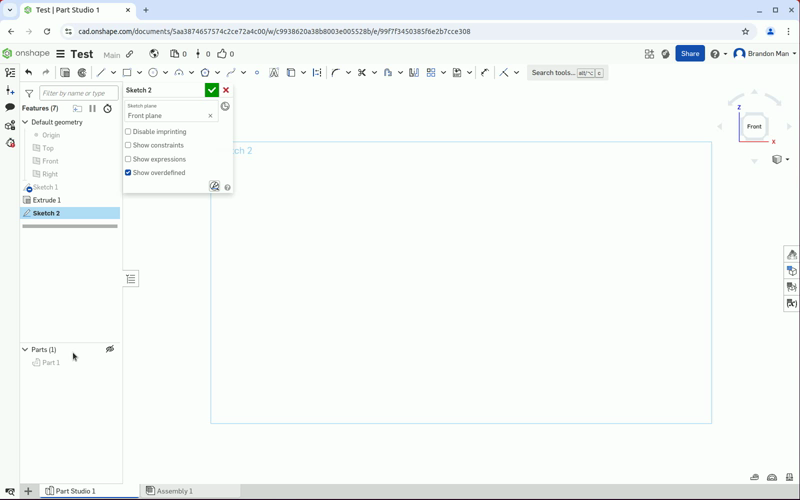
key(l)
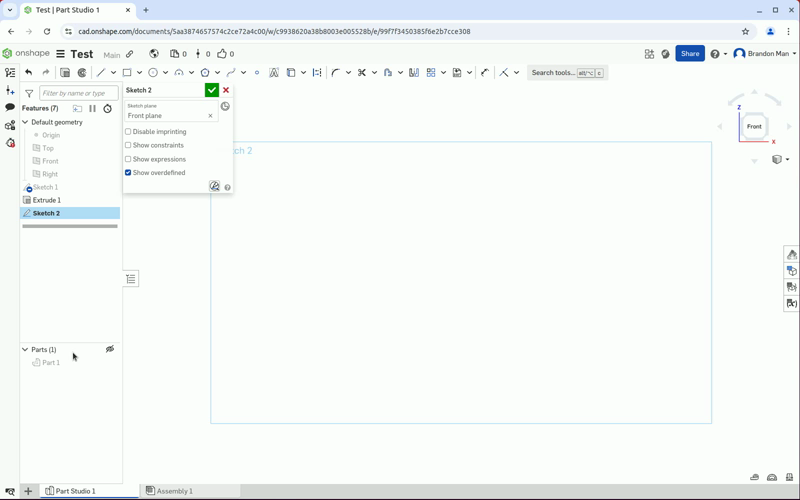
key_down(shift)
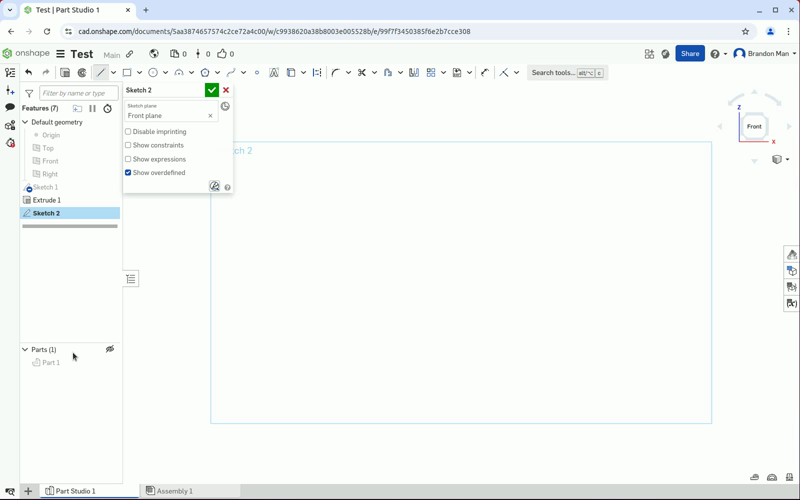
mouse_move(460, 273)
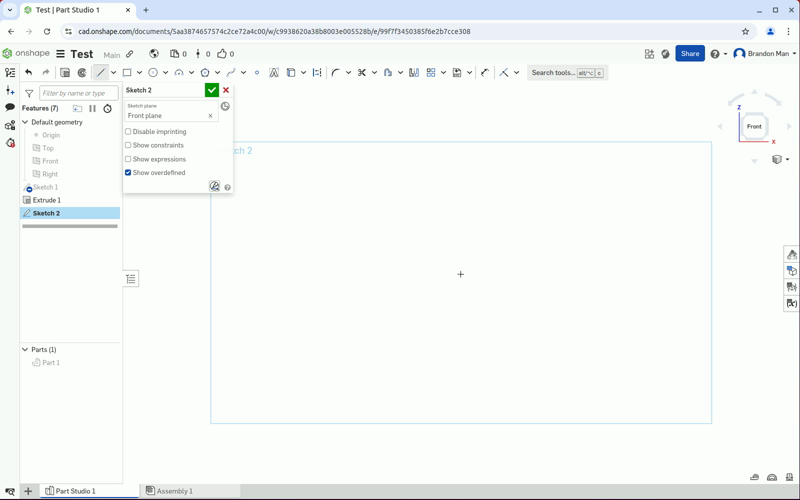
click(460, 273)
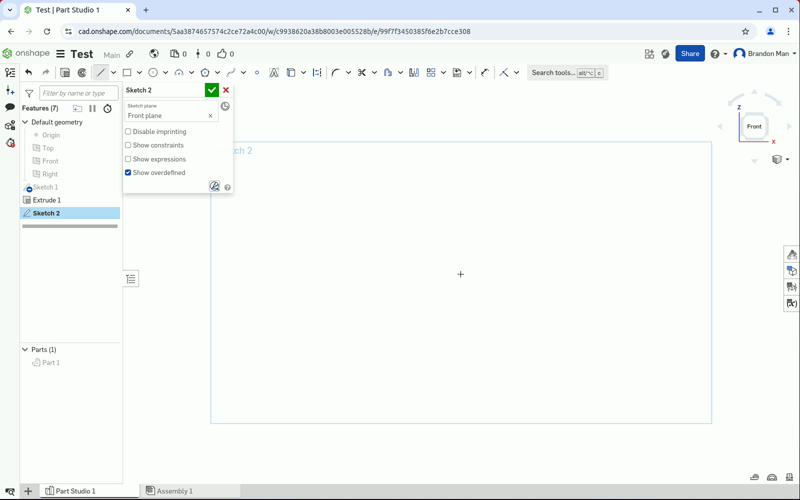
key_up(shift)
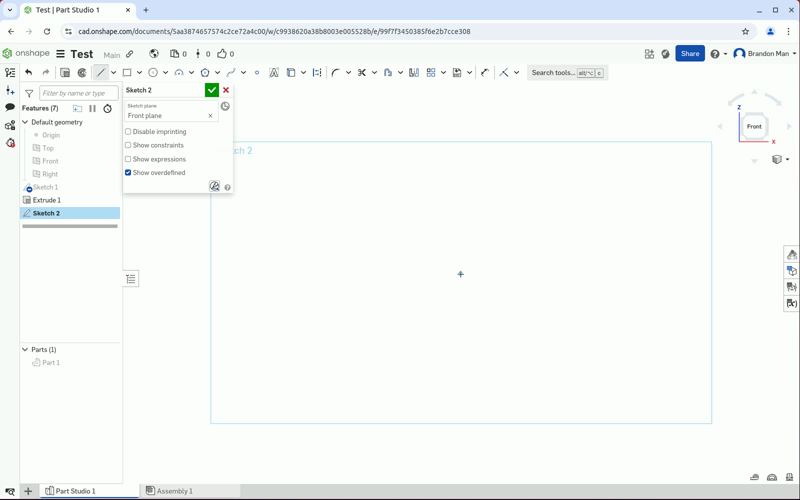
key_down(shift)
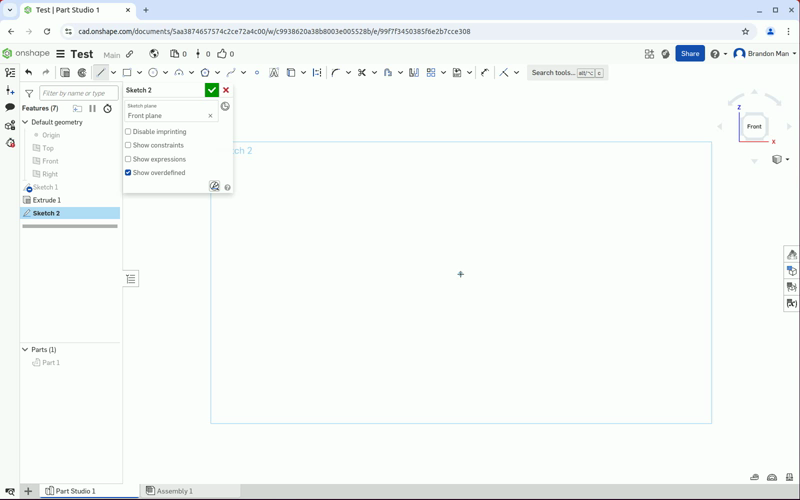
mouse_move(573, 273)
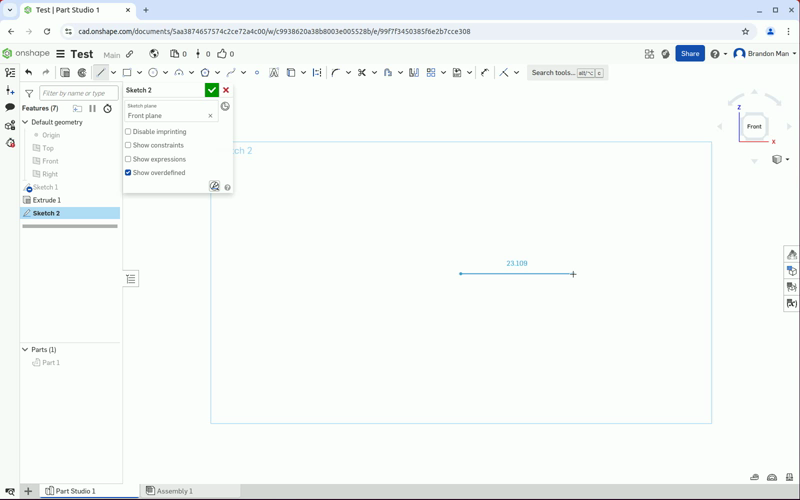
click(573, 273)
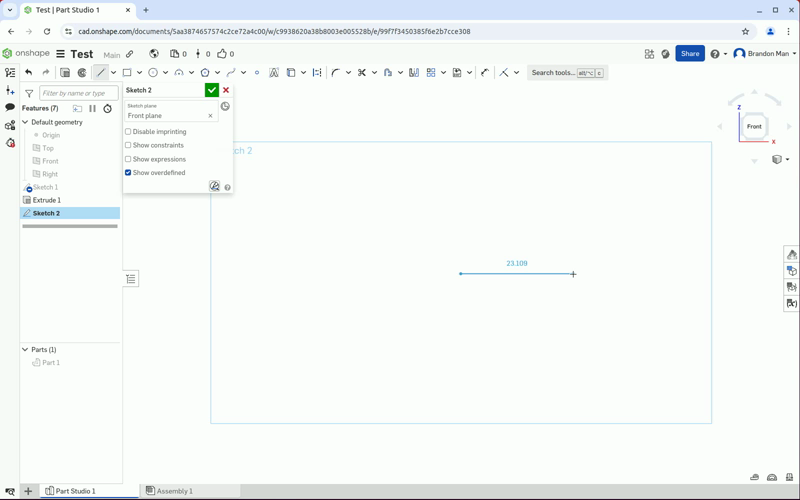
key_up(shift)
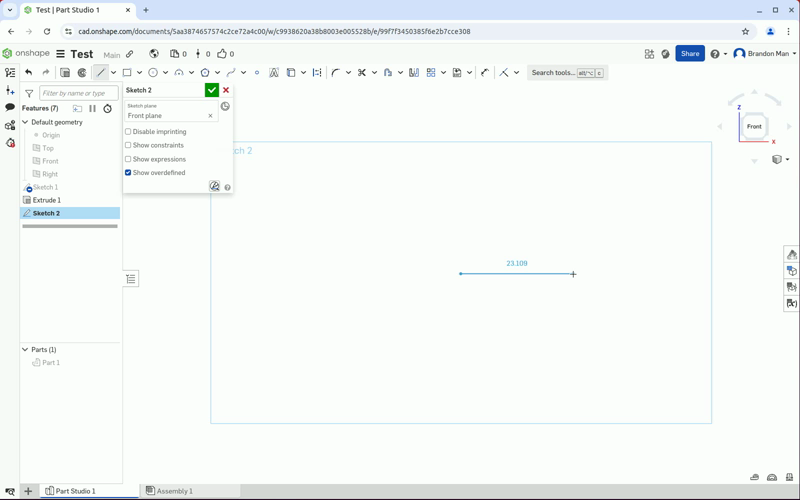
key_down(shift)
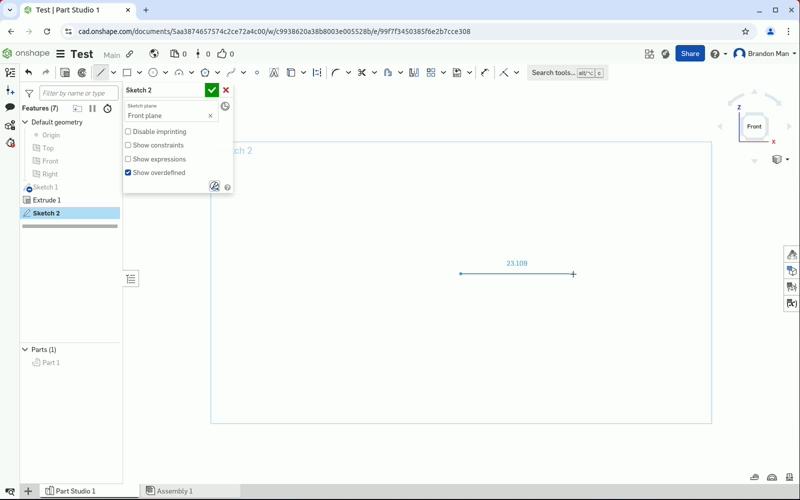
mouse_move(589, 273)
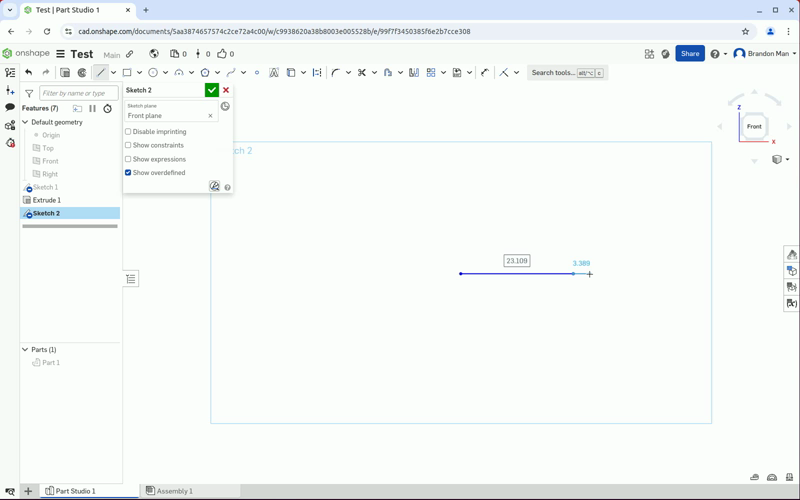
mouse_move(573, 272)
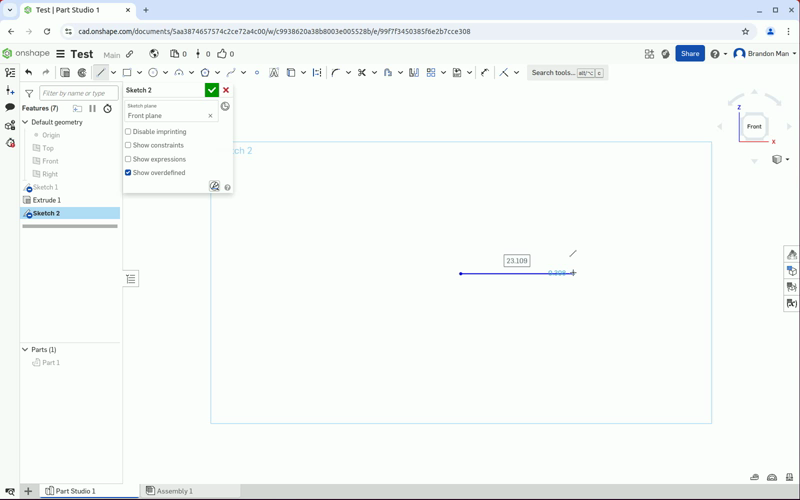
scroll(6)
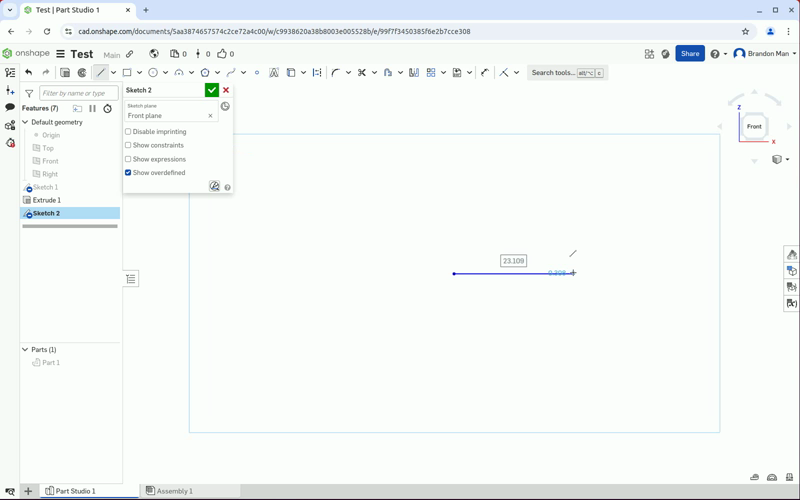
scroll(6)
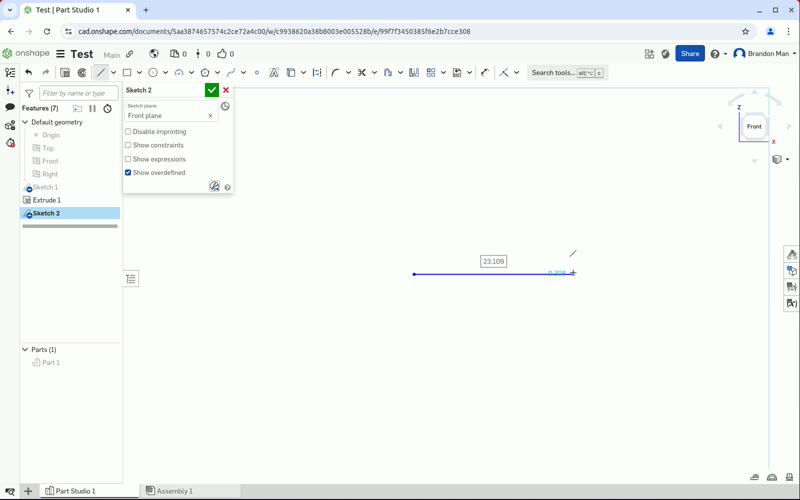
scroll(6)
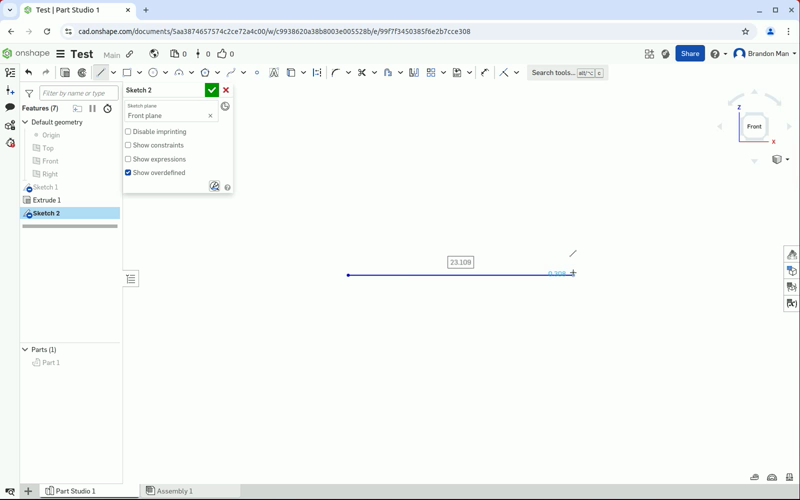
scroll(6)
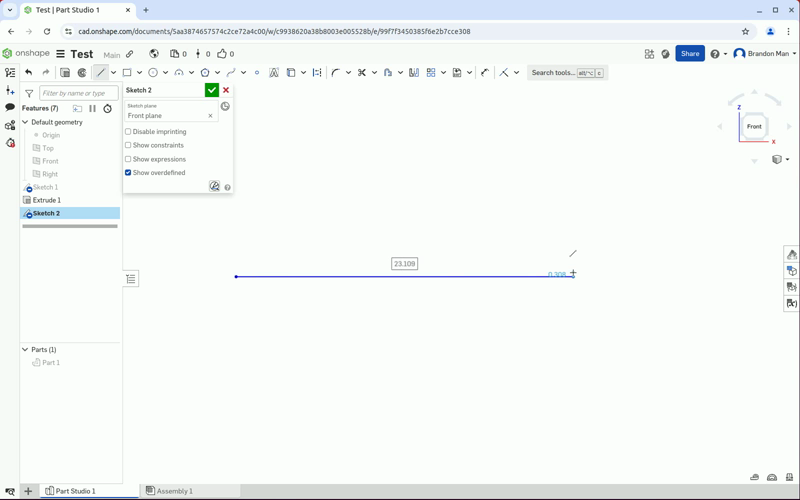
scroll(6)
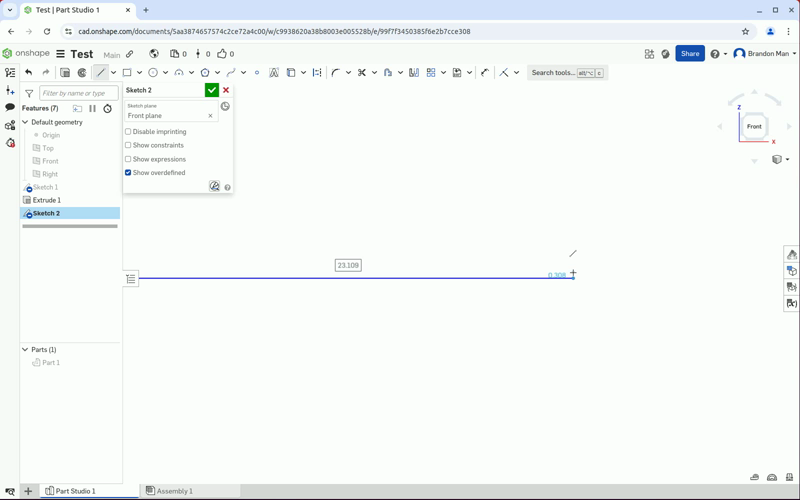
scroll(6)
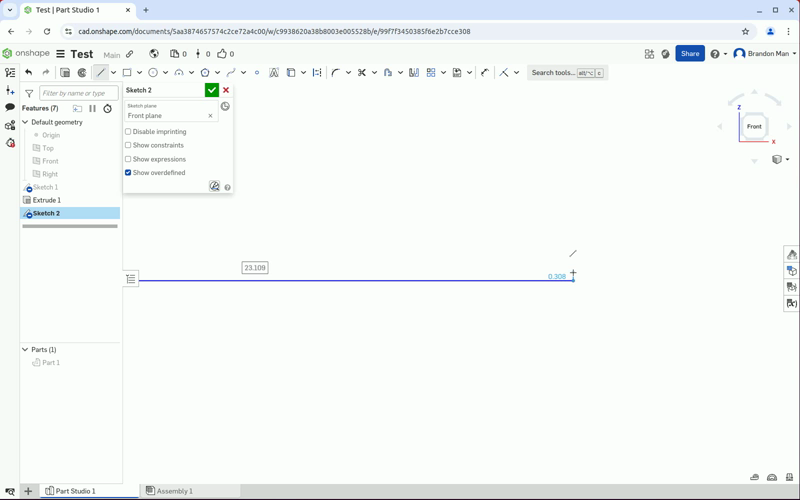
scroll(6)
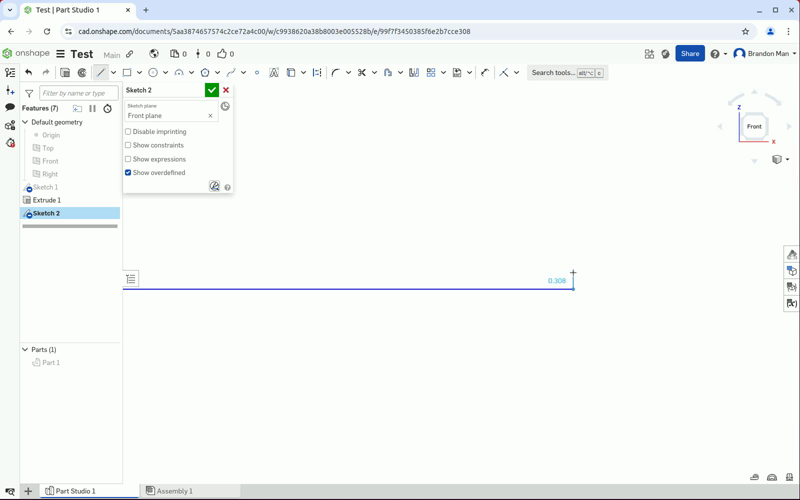
click(573, 272)
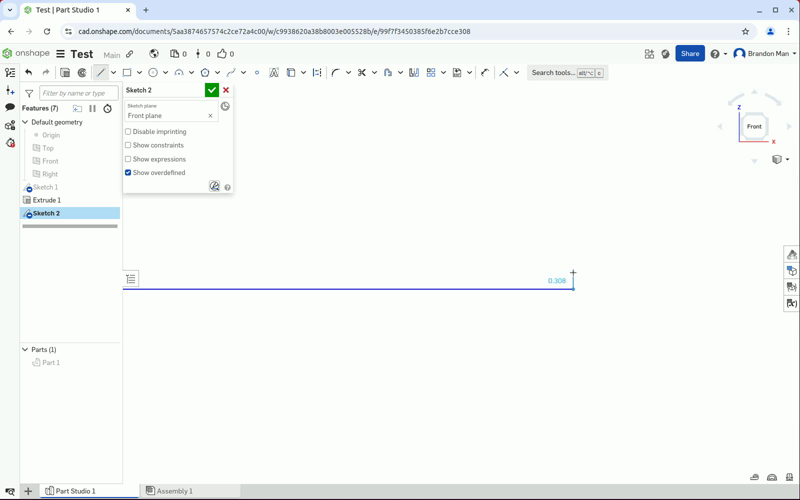
scroll(-6)
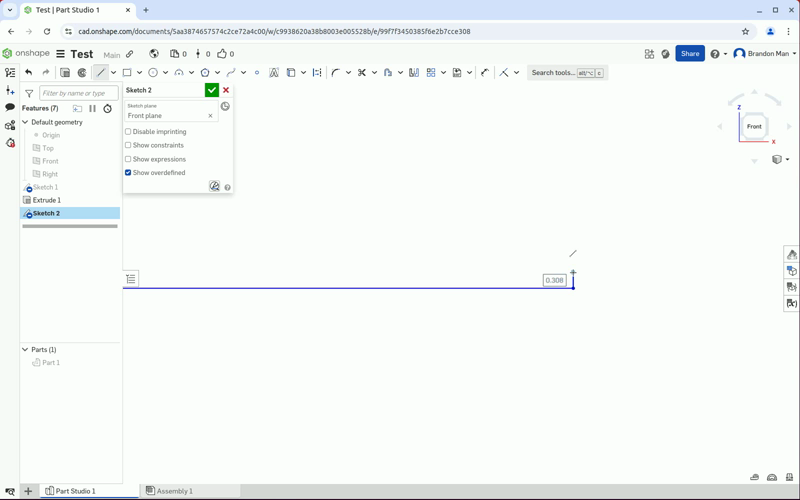
scroll(-6)
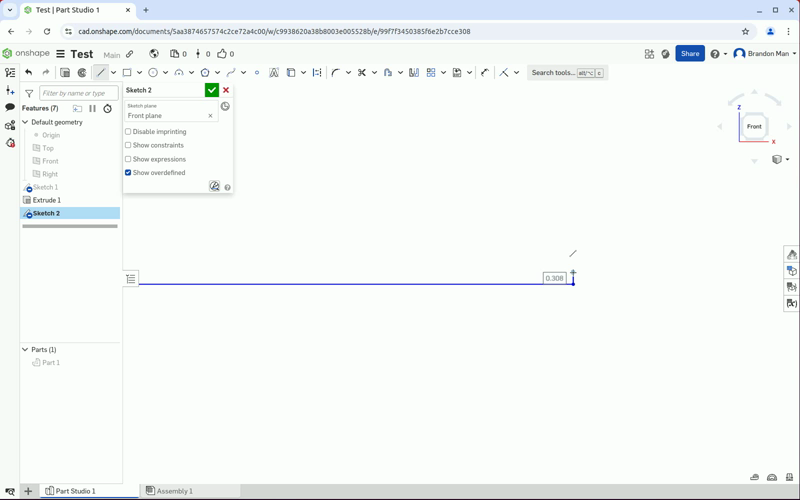
scroll(-6)
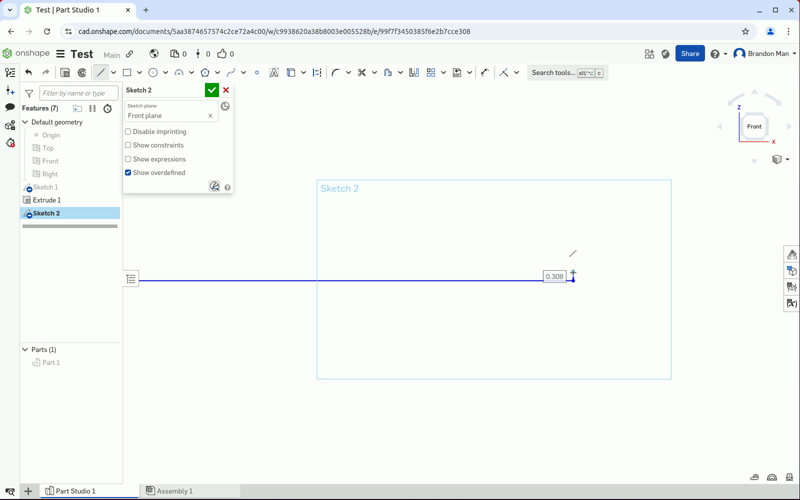
scroll(-6)
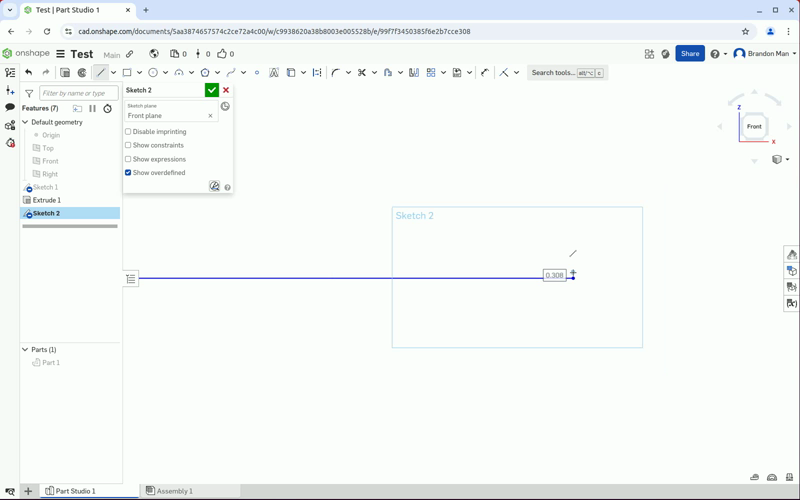
scroll(-6)
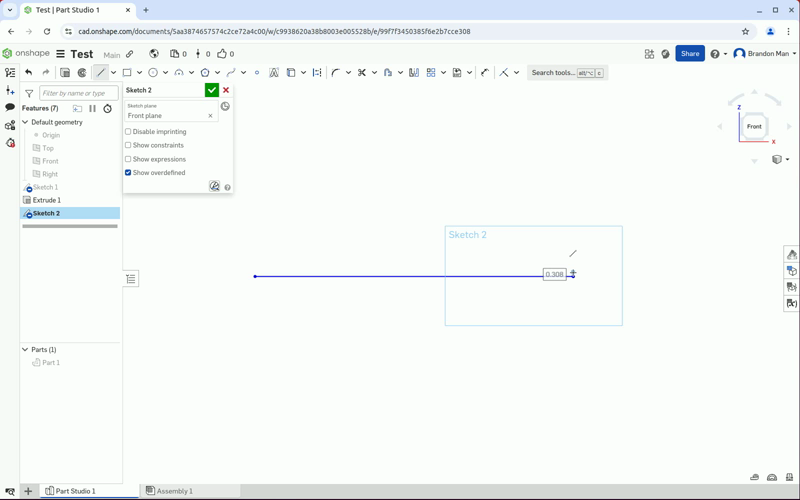
scroll(-6)
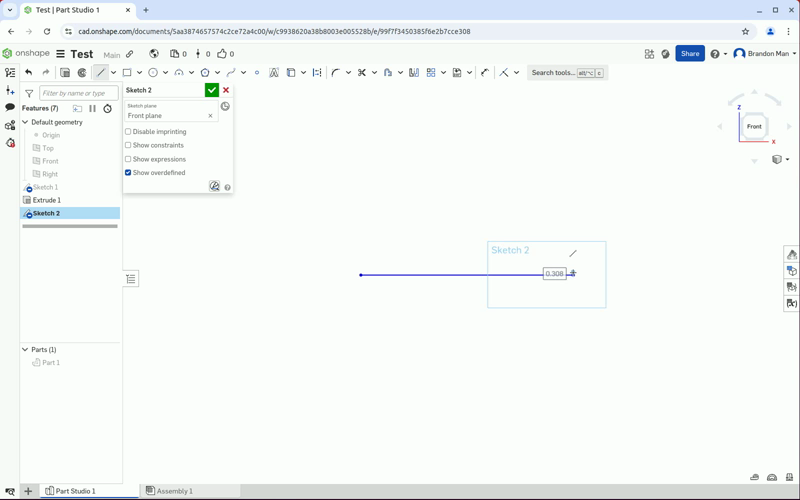
scroll(-6)
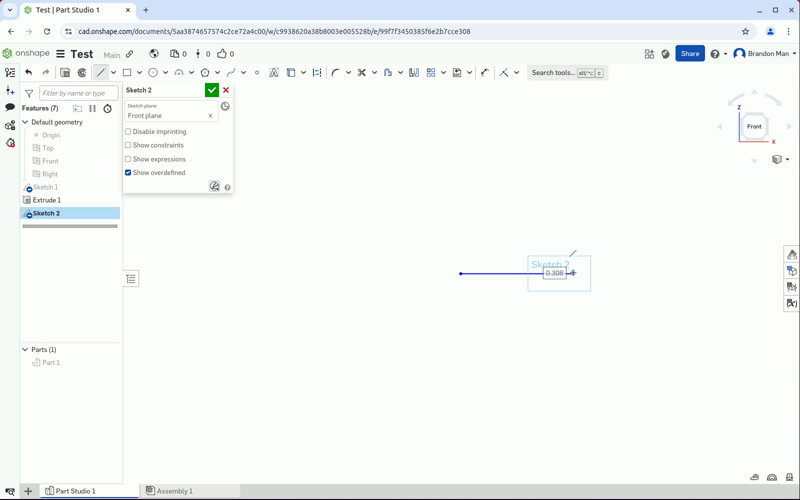
key_up(shift)
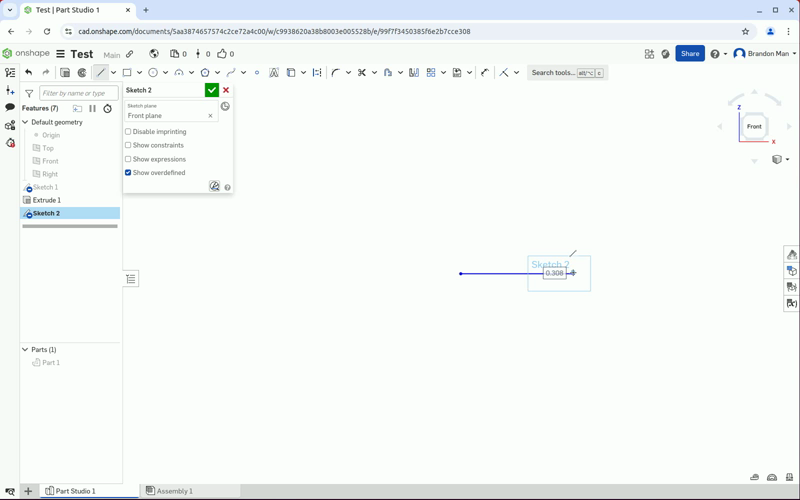
key_down(shift)
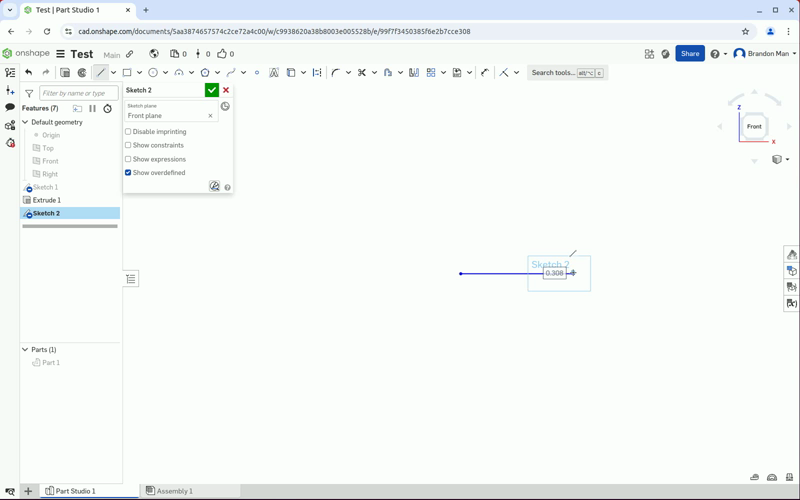
mouse_move(460, 272)
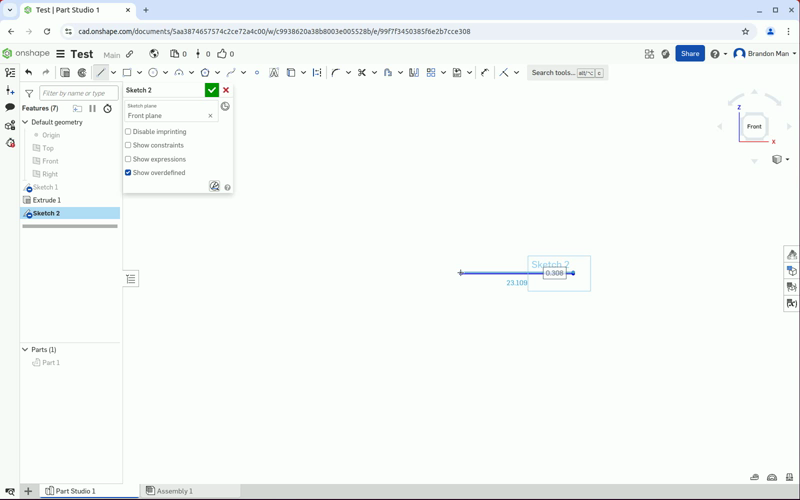
scroll(6)
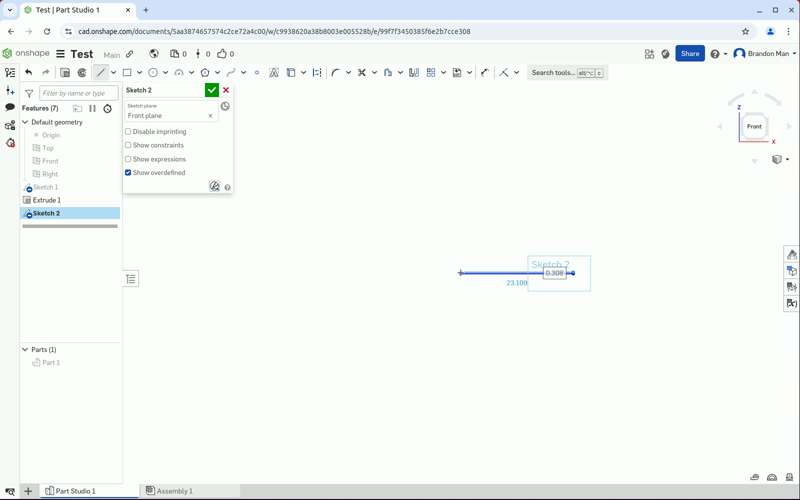
scroll(6)
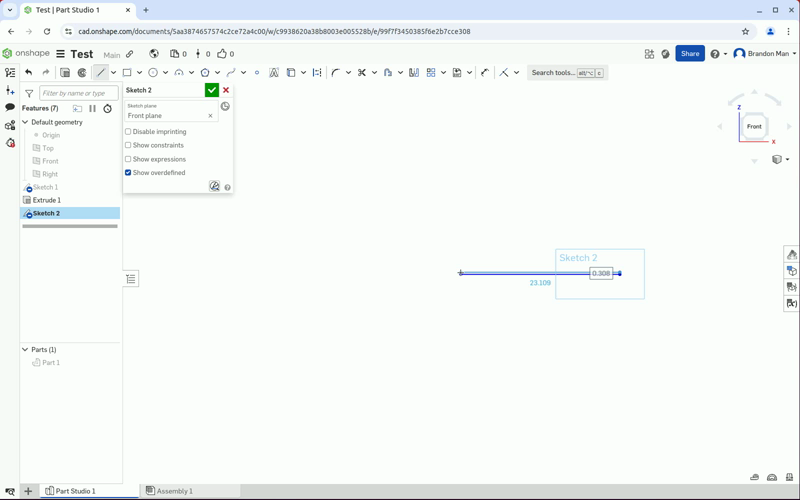
scroll(6)
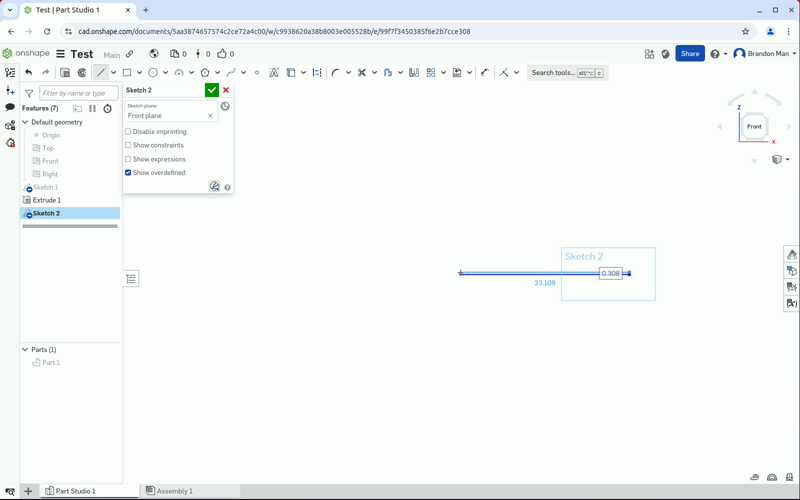
scroll(6)
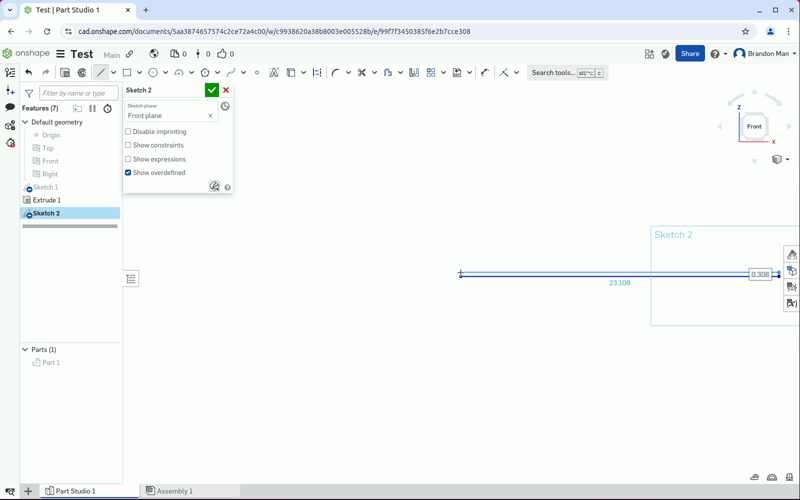
scroll(6)
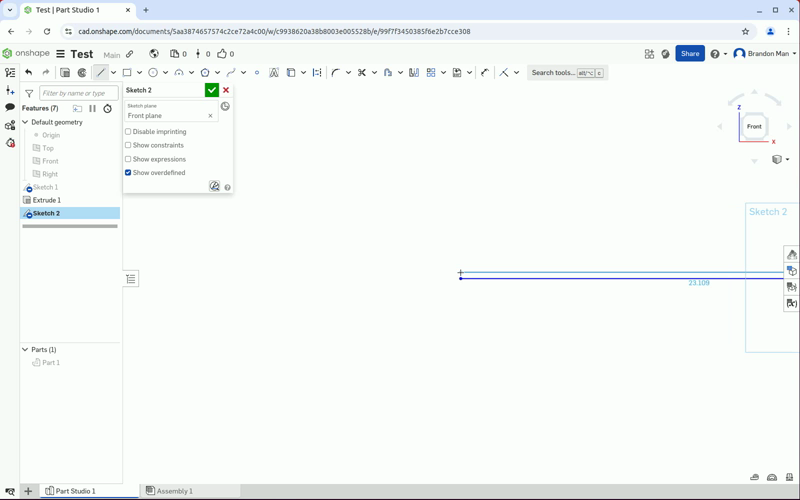
scroll(6)
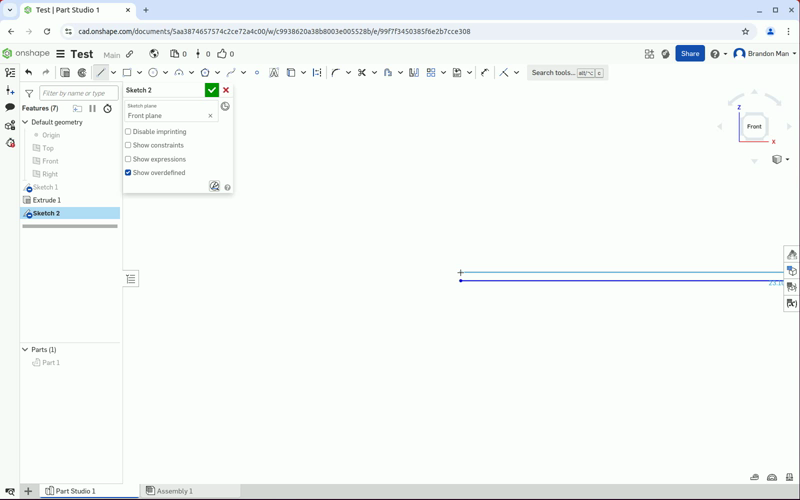
scroll(6)
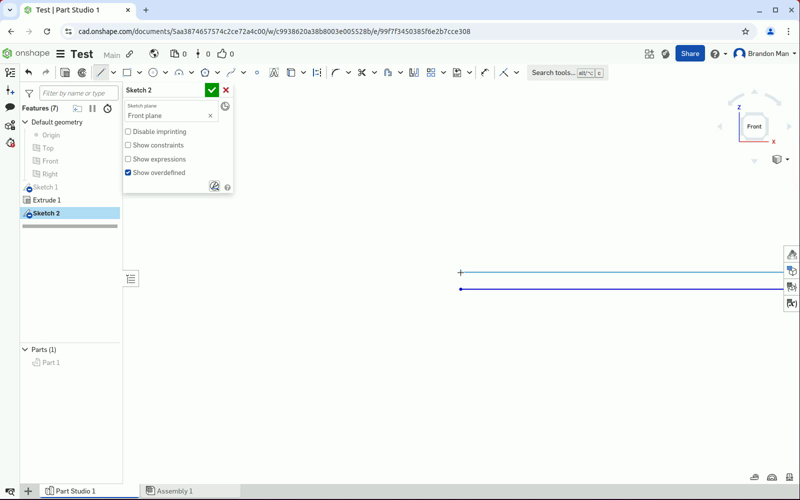
click(460, 272)
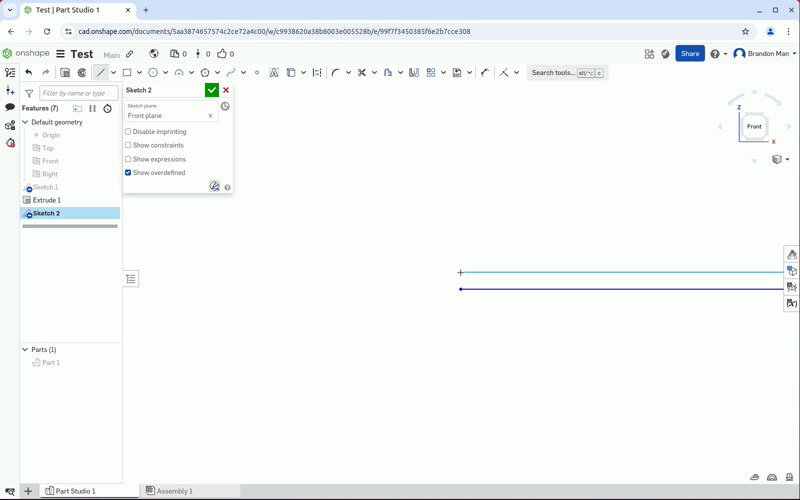
scroll(-6)
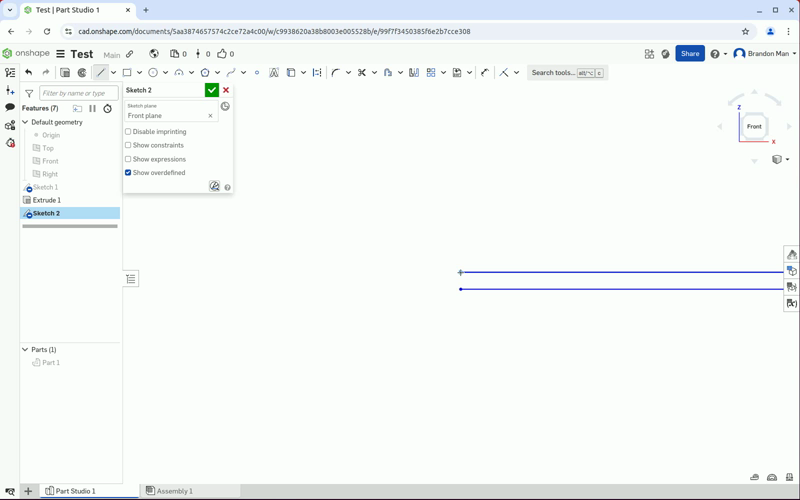
scroll(-6)
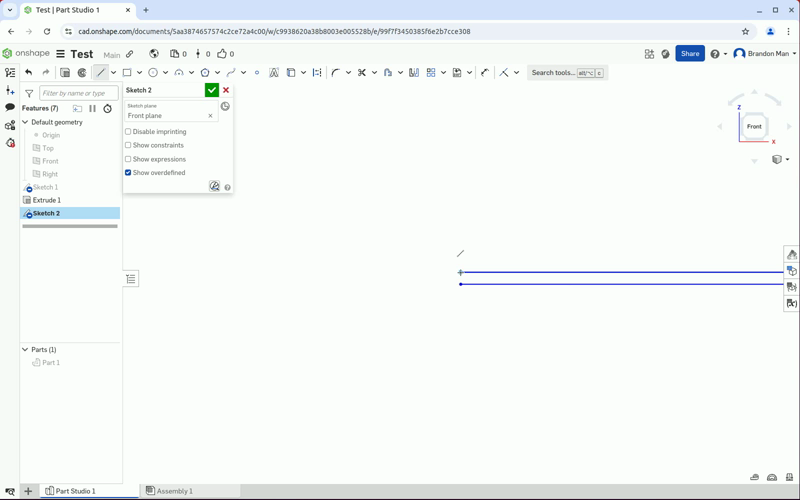
scroll(-6)
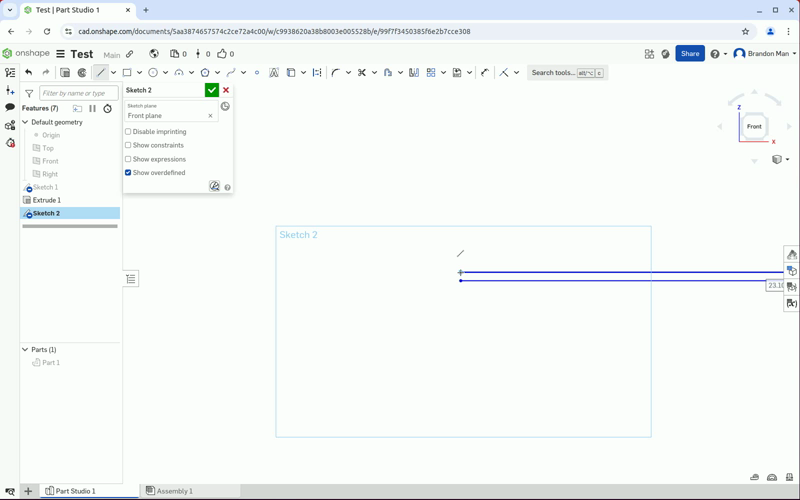
scroll(-6)
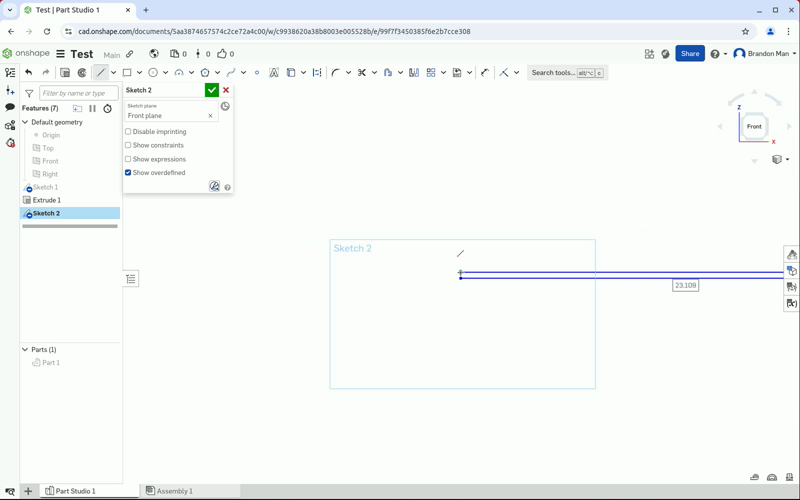
scroll(-6)
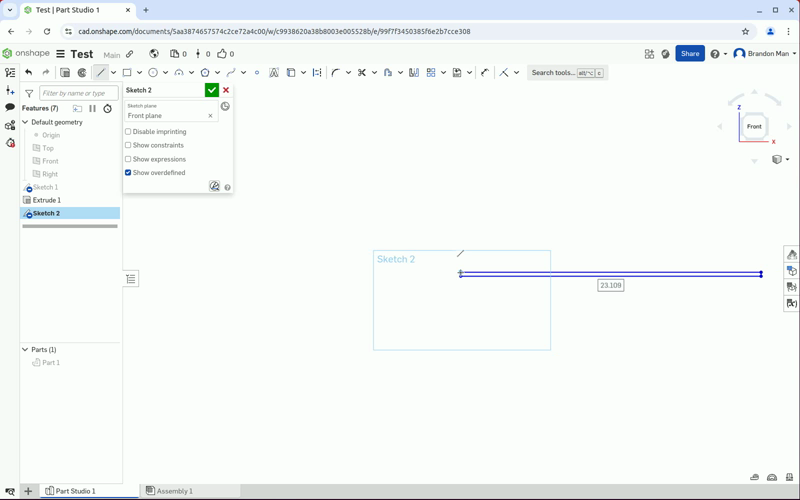
scroll(-6)
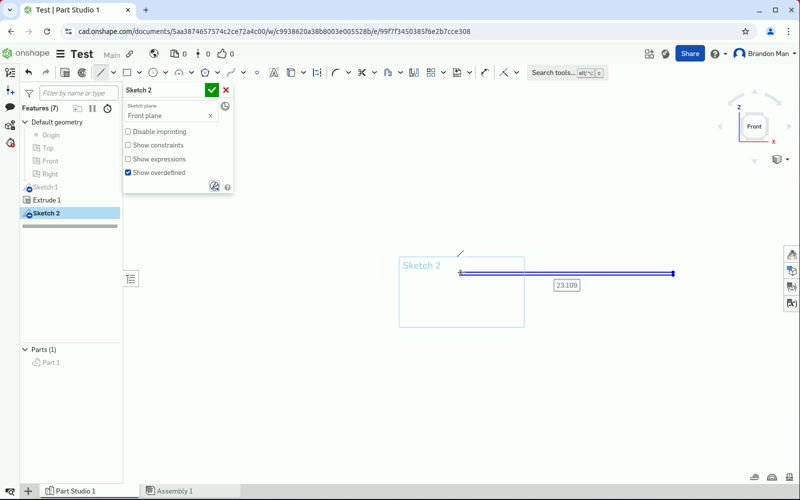
scroll(-6)
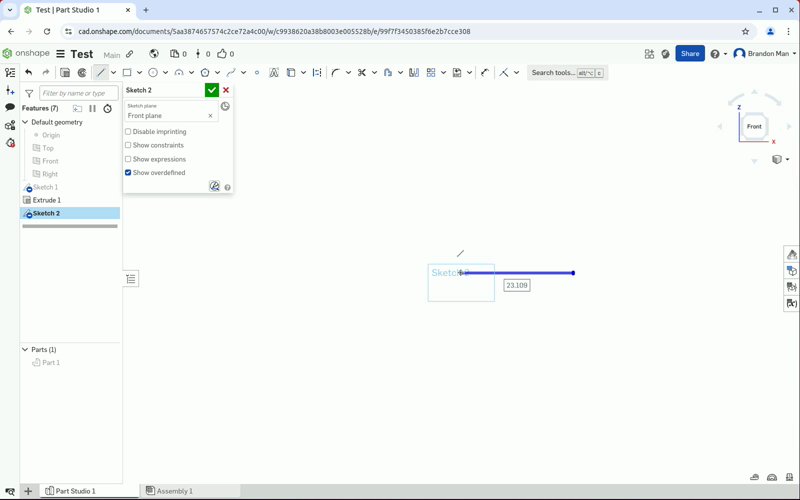
key_up(shift)
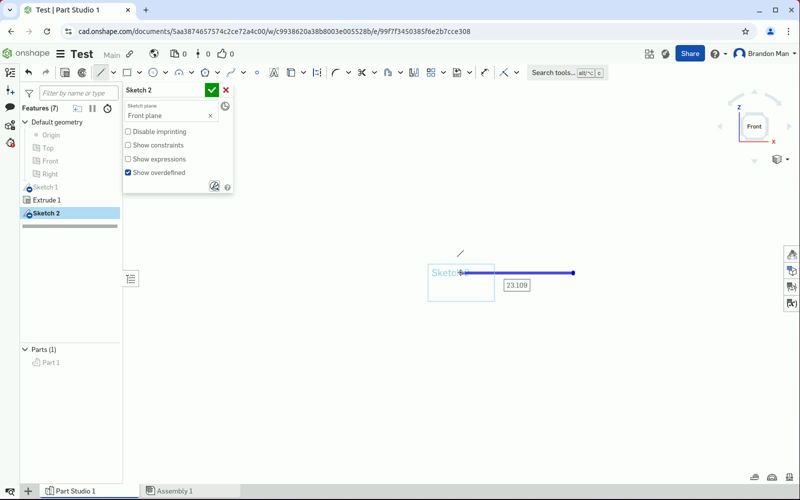
mouse_move(490, 272)
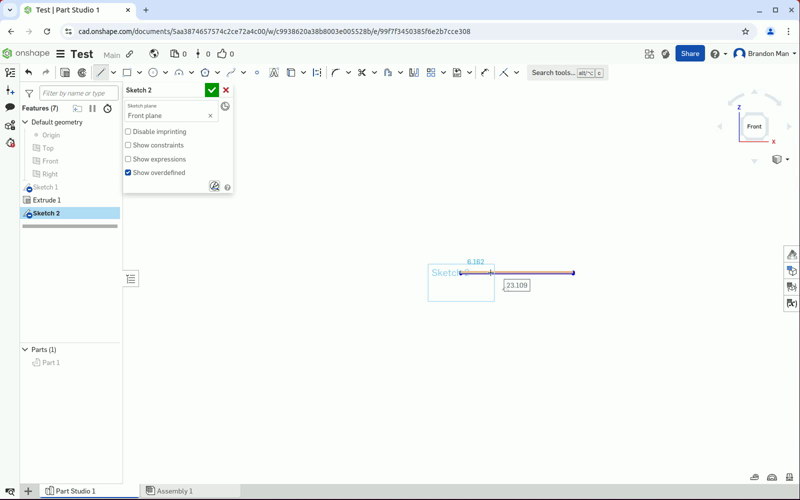
key_down(shift)
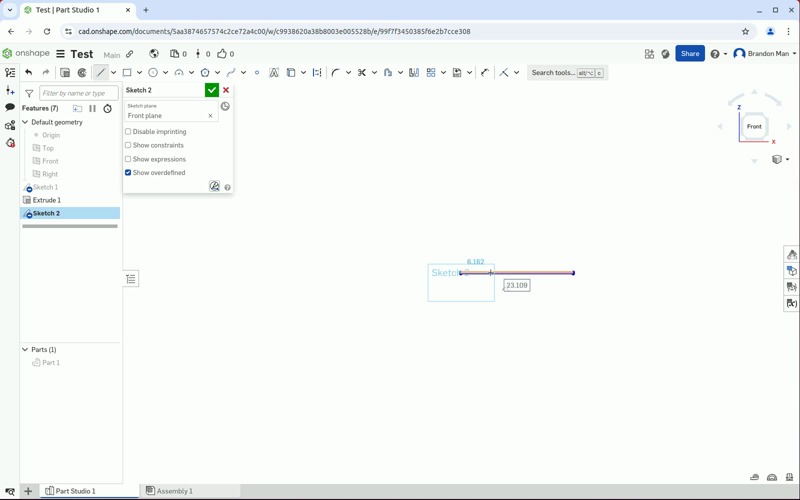
mouse_move(460, 273)
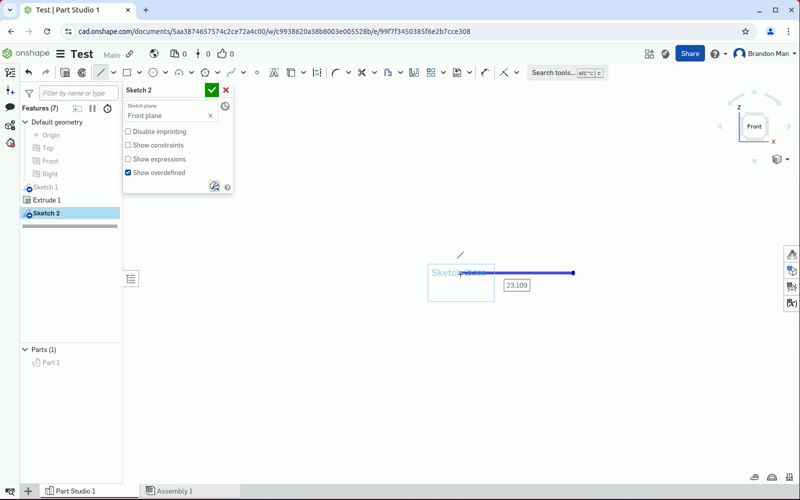
scroll(6)
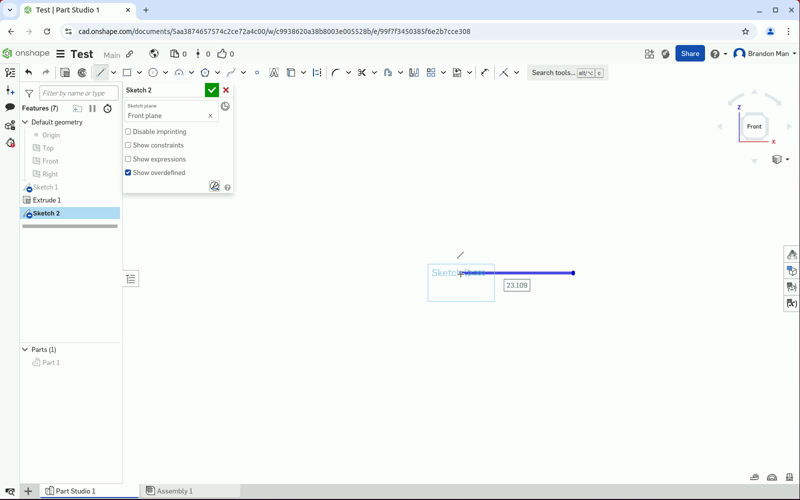
scroll(6)
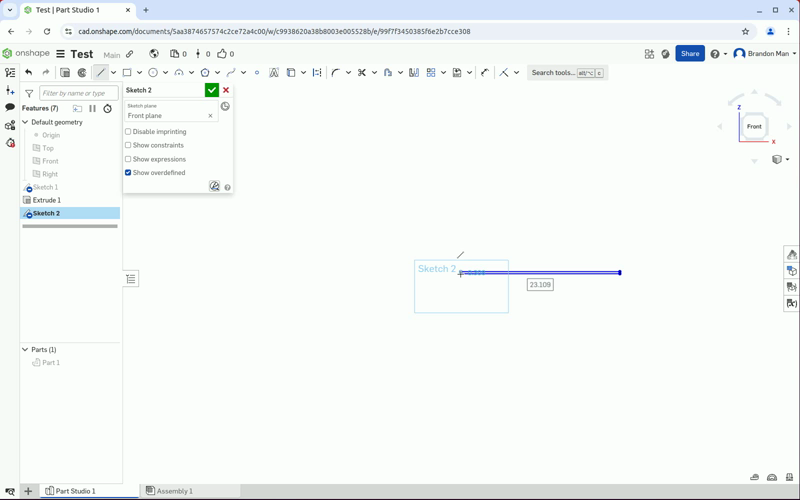
scroll(6)
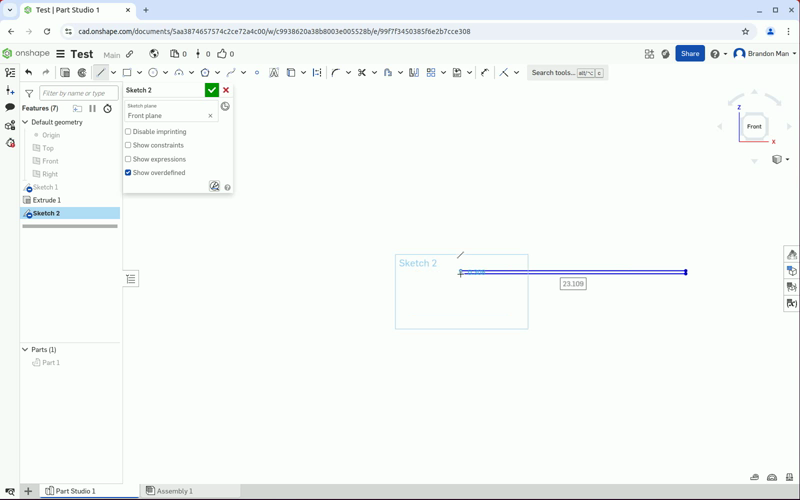
scroll(6)
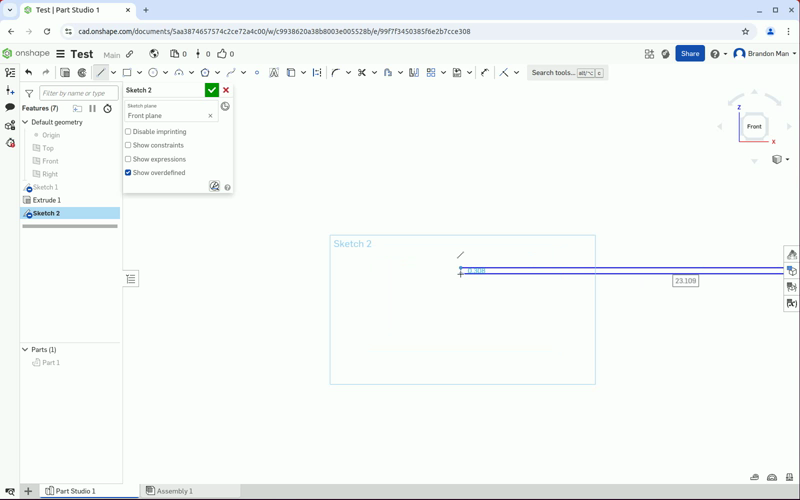
scroll(6)
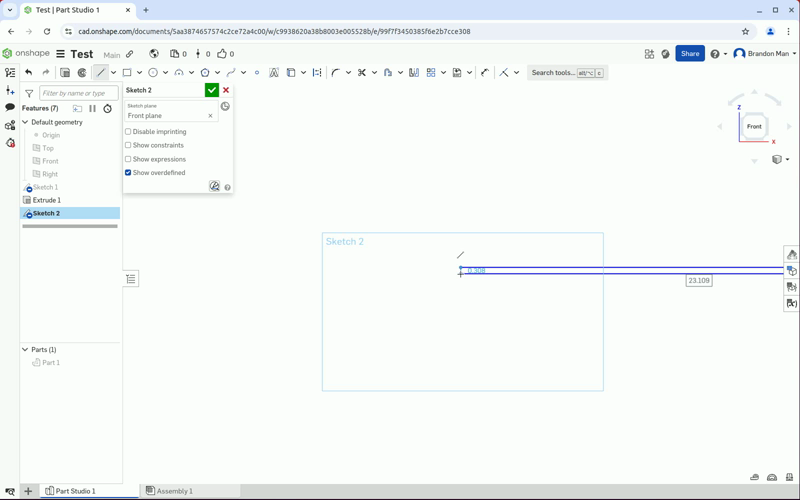
scroll(6)
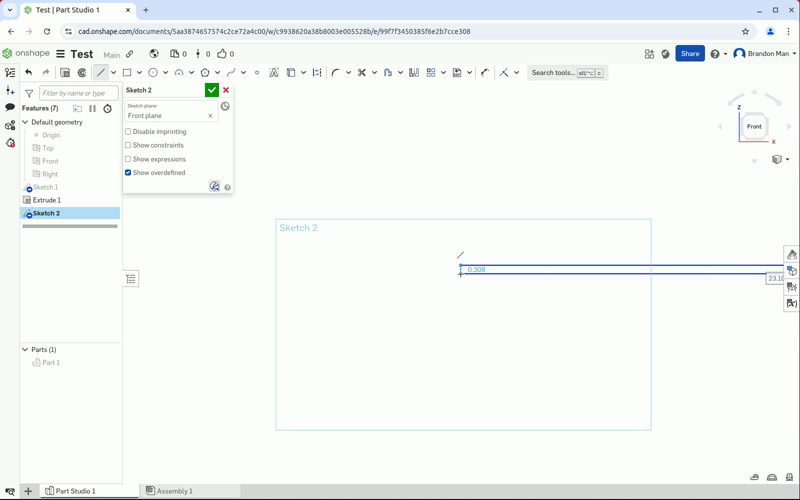
scroll(6)
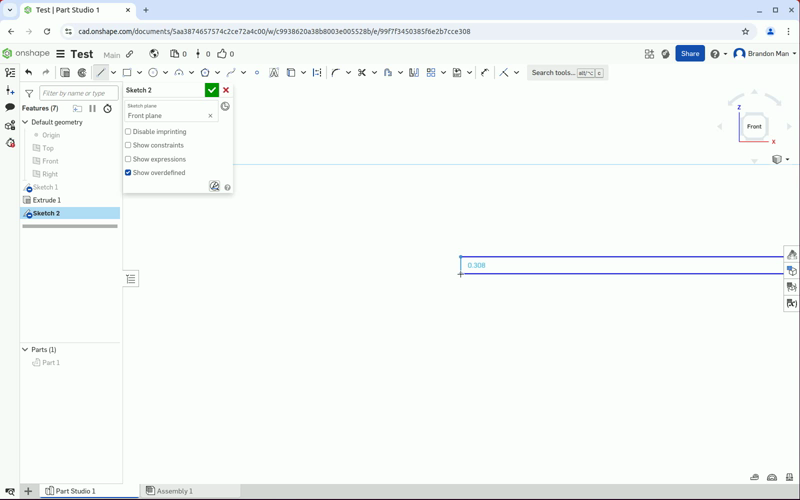
key_up(shift)
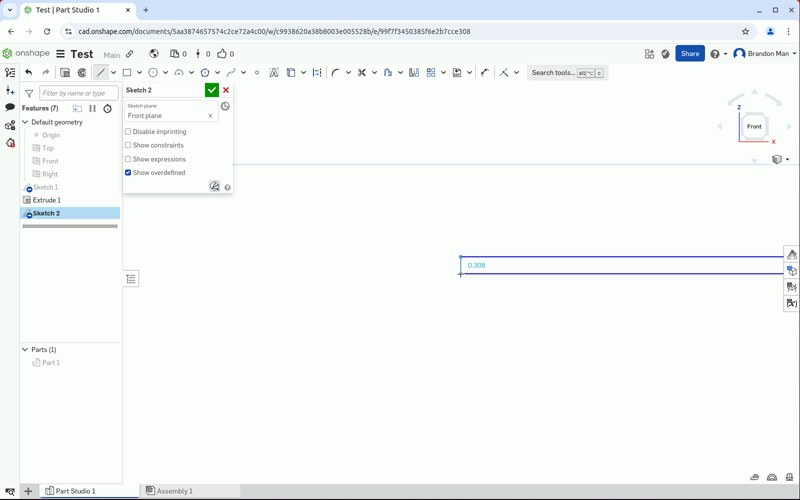
click(460, 273)
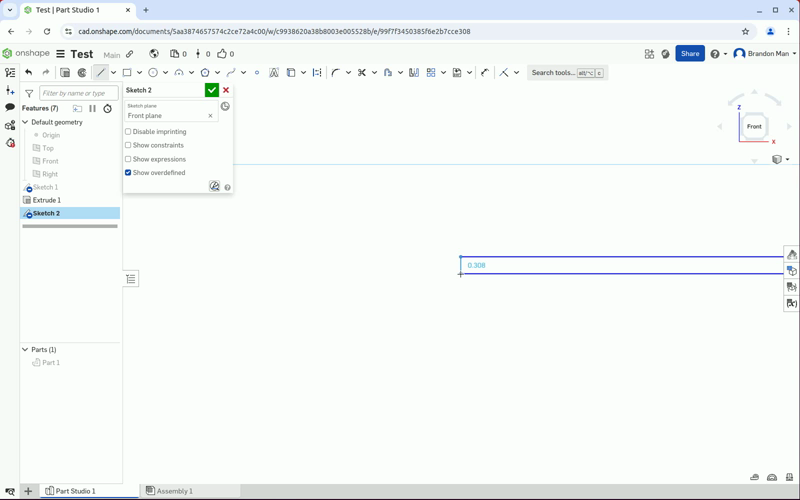
scroll(-6)
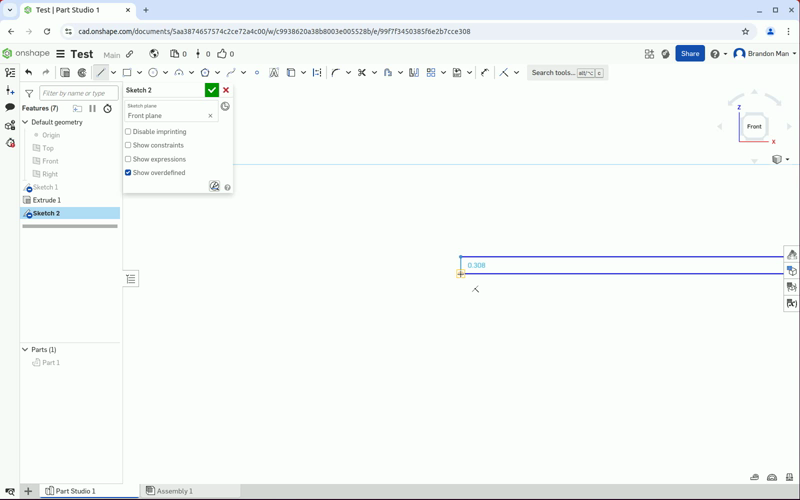
scroll(-6)
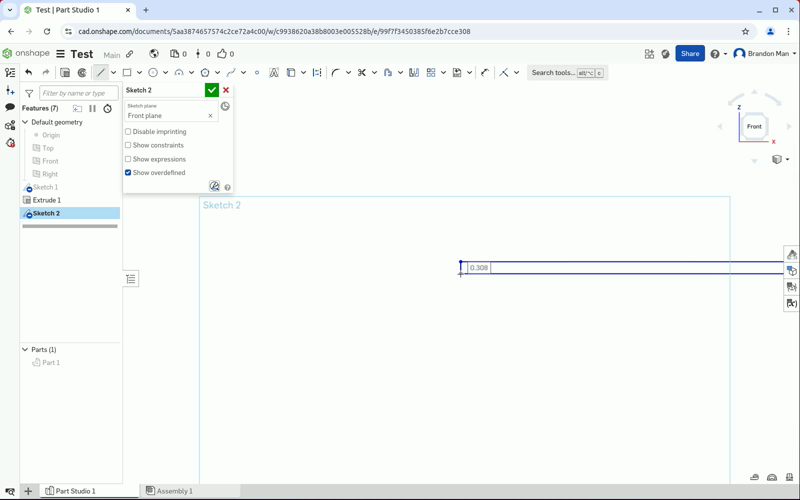
scroll(-6)
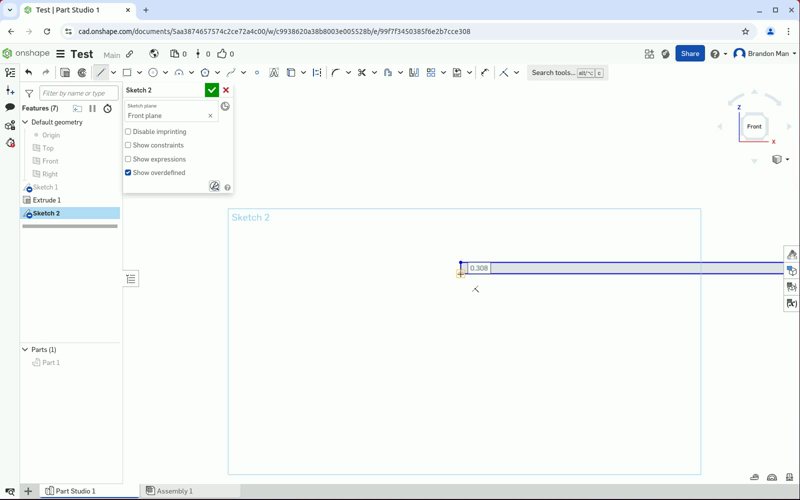
scroll(-6)
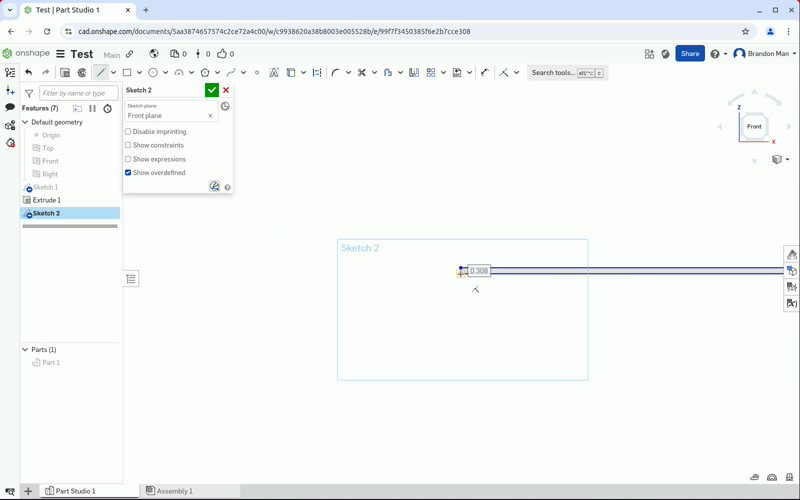
scroll(-6)
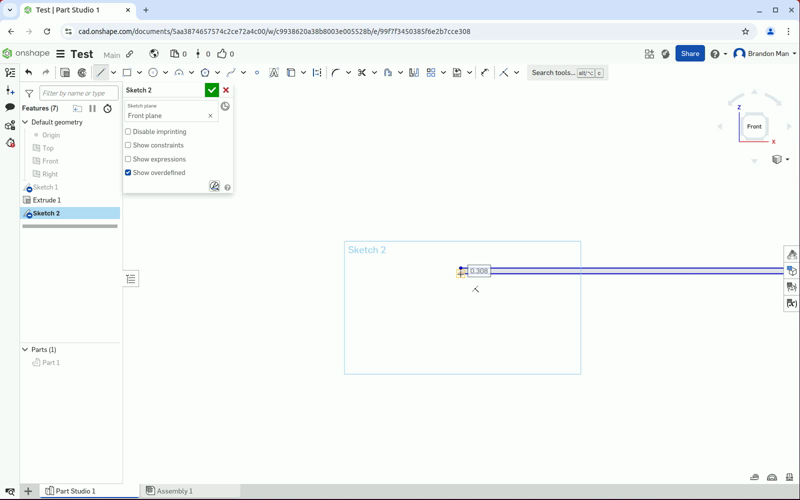
scroll(-6)
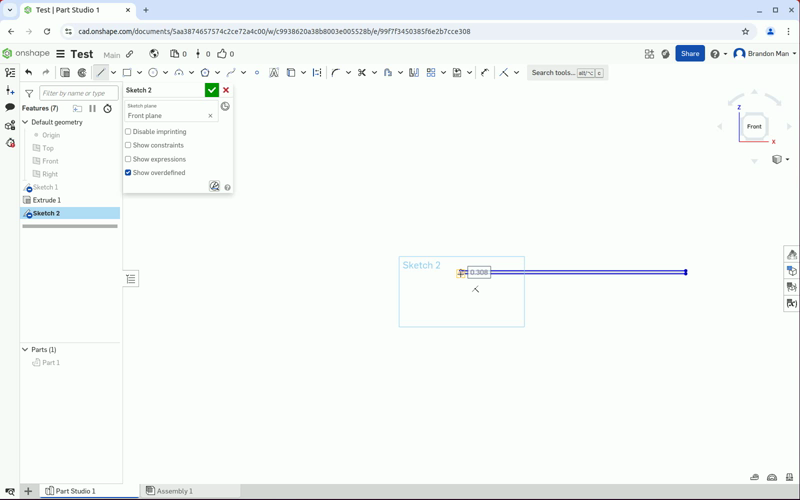
scroll(-6)
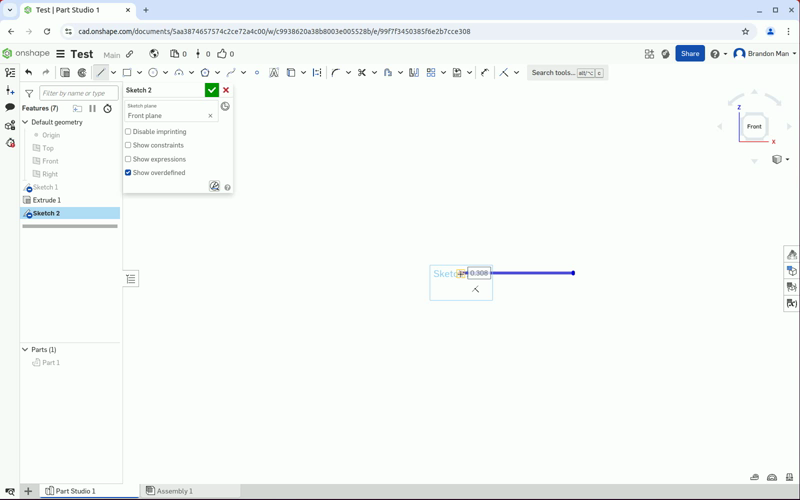
key(esc)
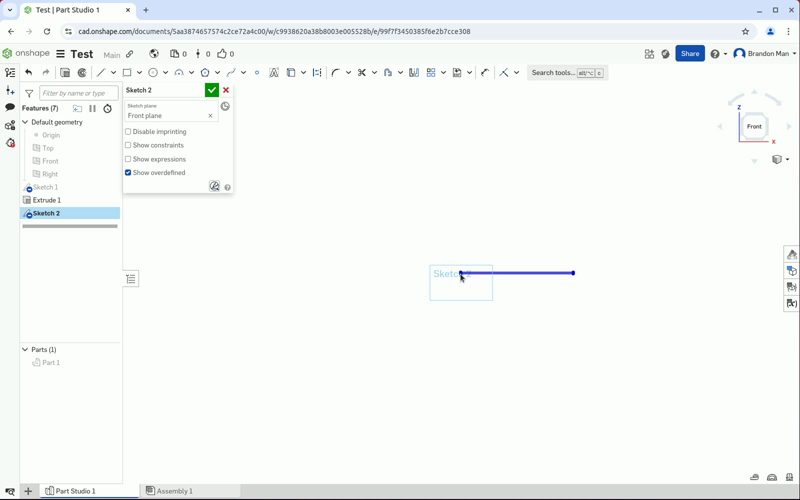
mouse_move(482, 273)
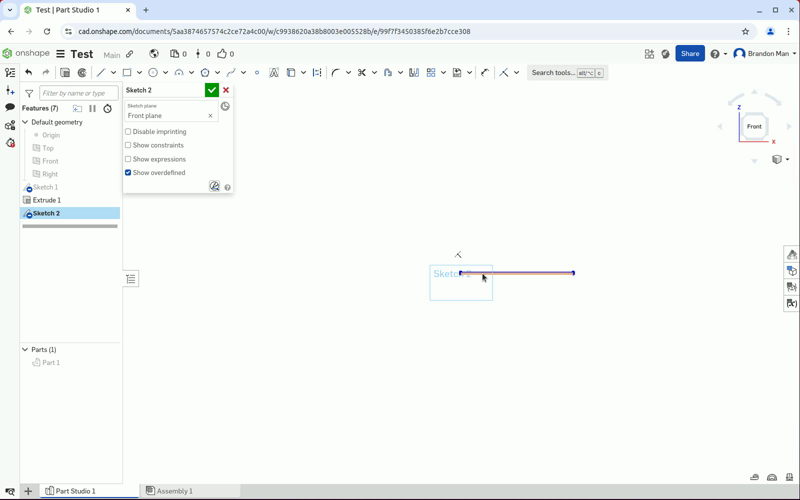
scroll(6)
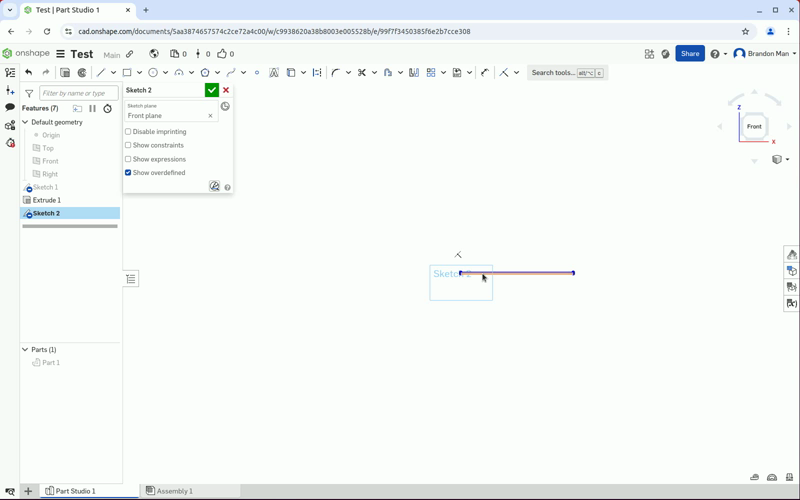
scroll(6)
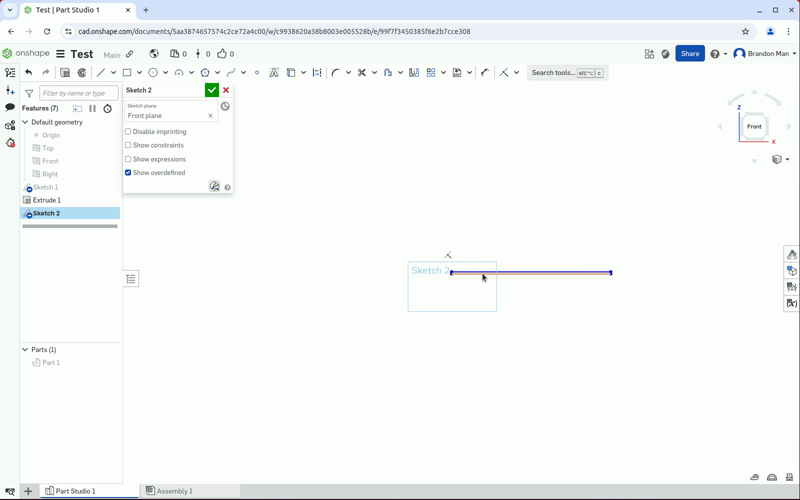
scroll(6)
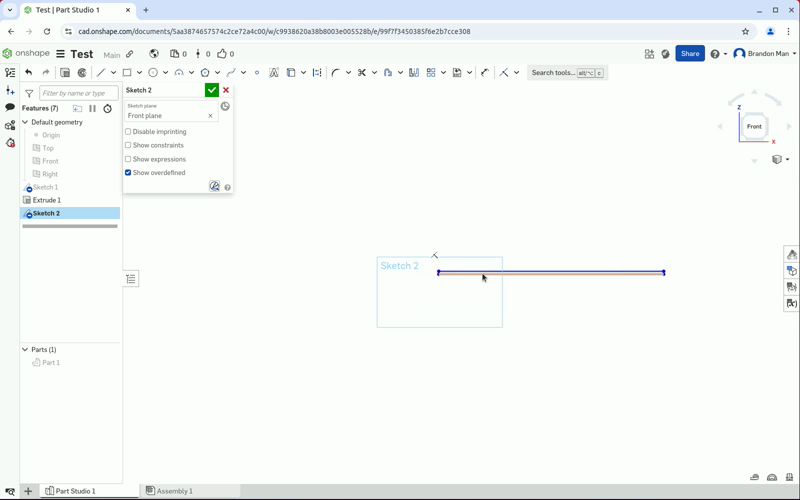
scroll(6)
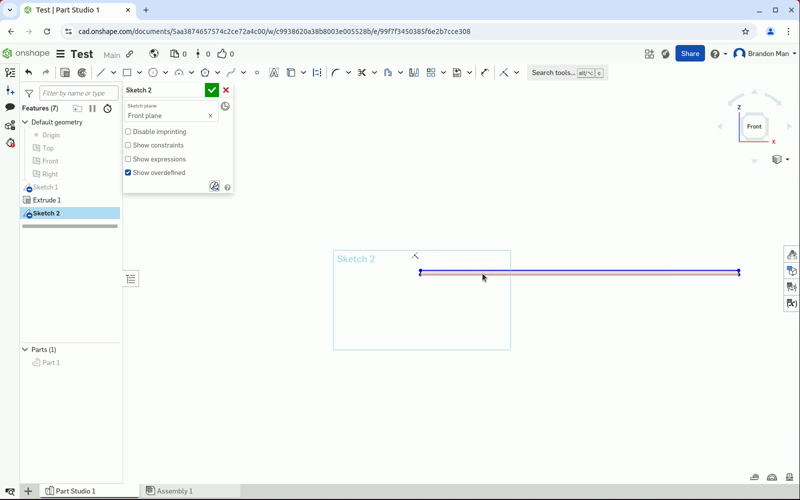
scroll(6)
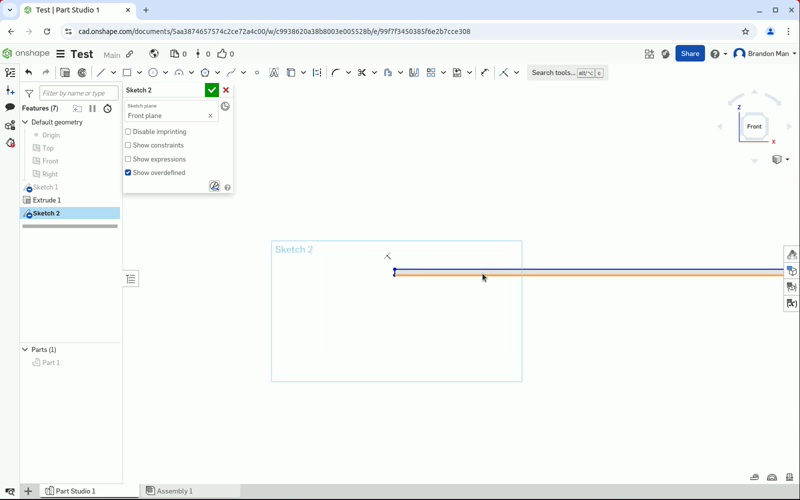
scroll(6)
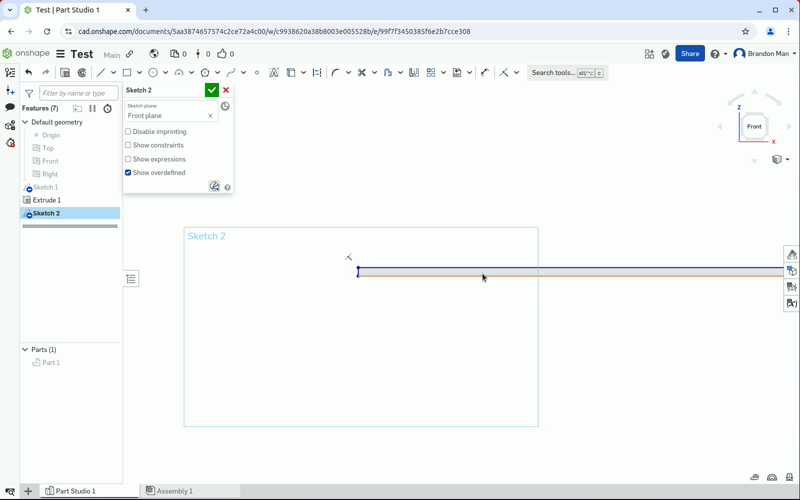
scroll(6)
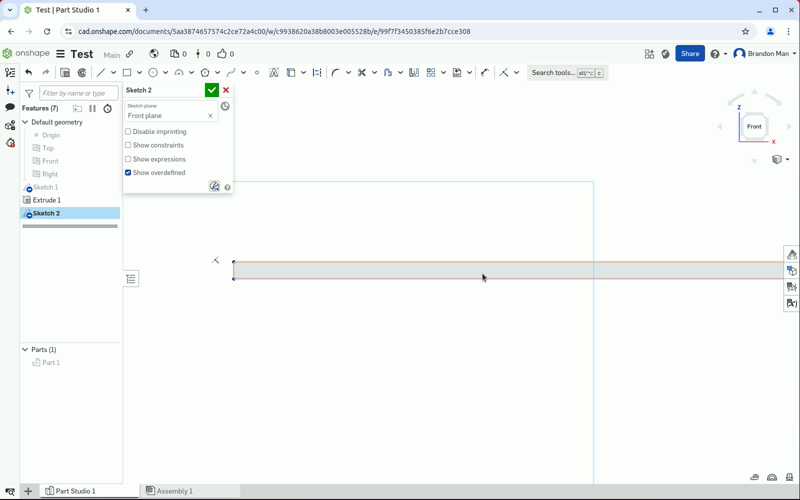
click(482, 273)
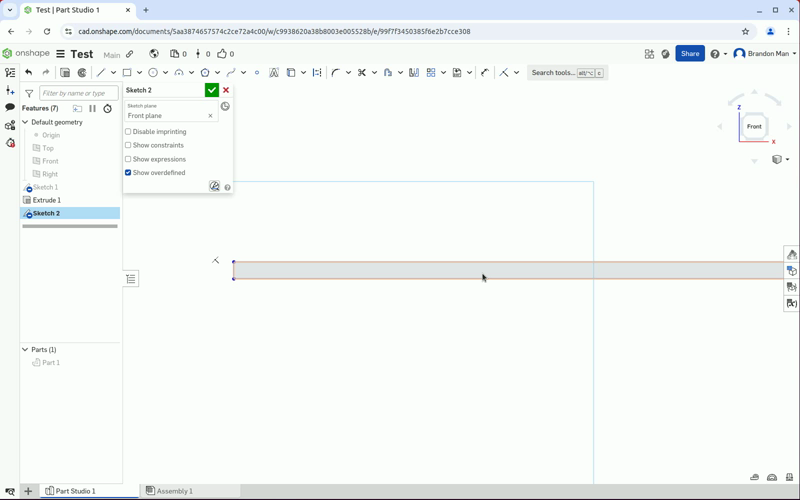
scroll(-6)
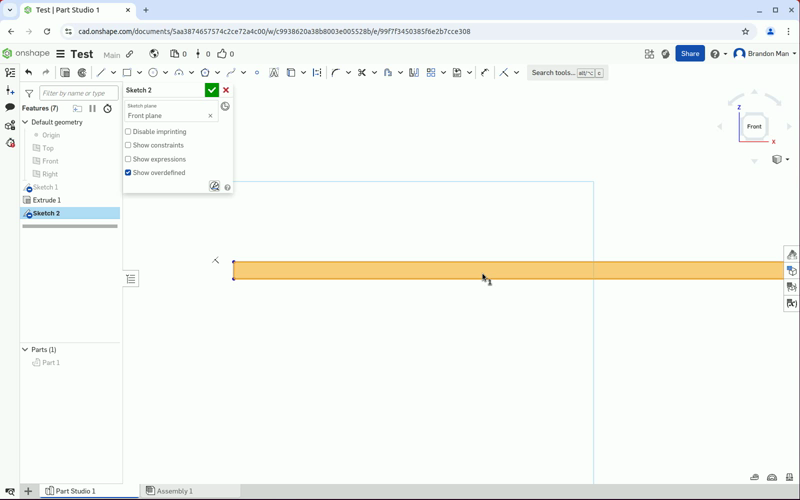
scroll(-6)
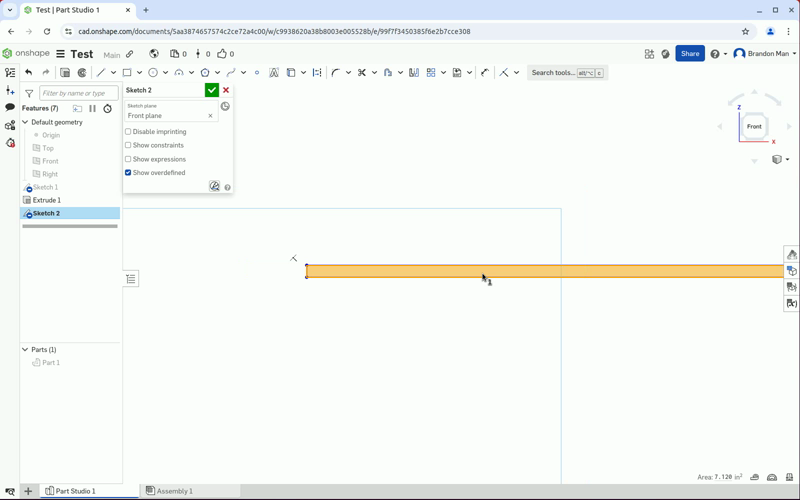
scroll(-6)
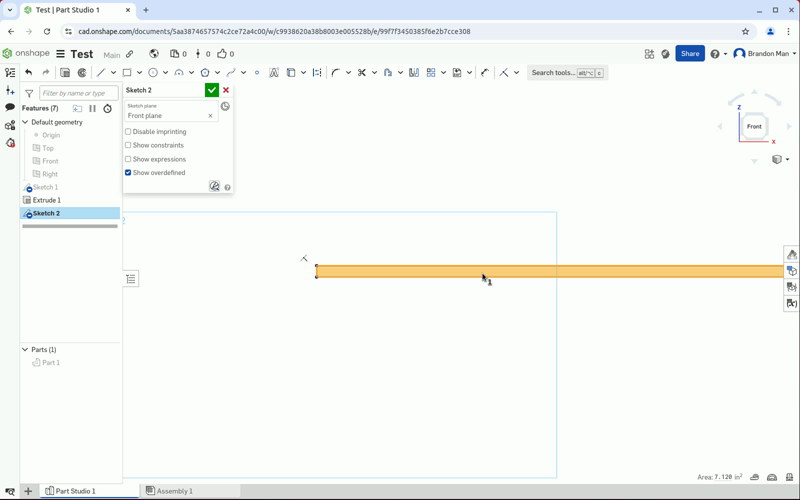
scroll(-6)
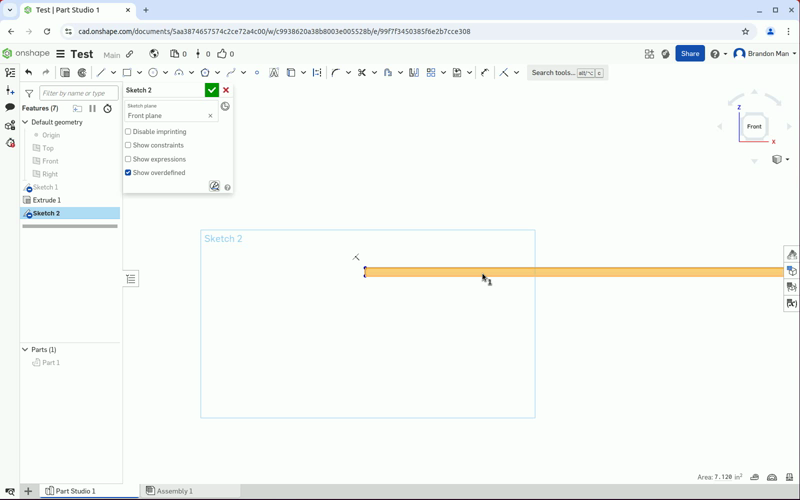
scroll(-6)
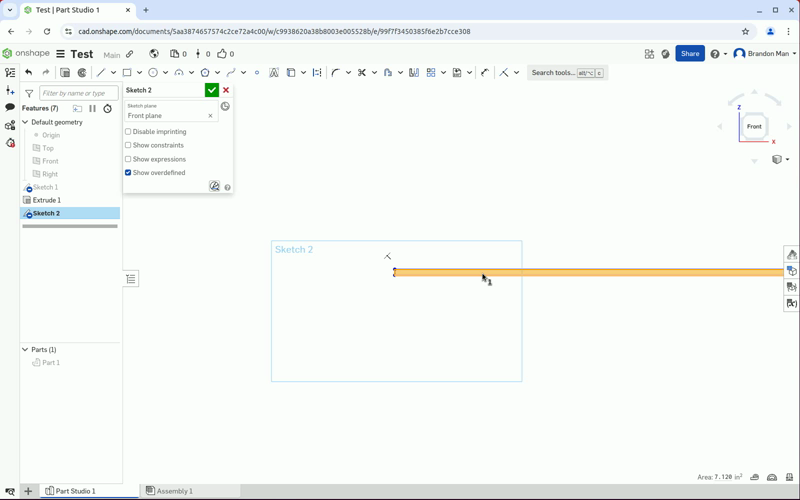
scroll(-6)
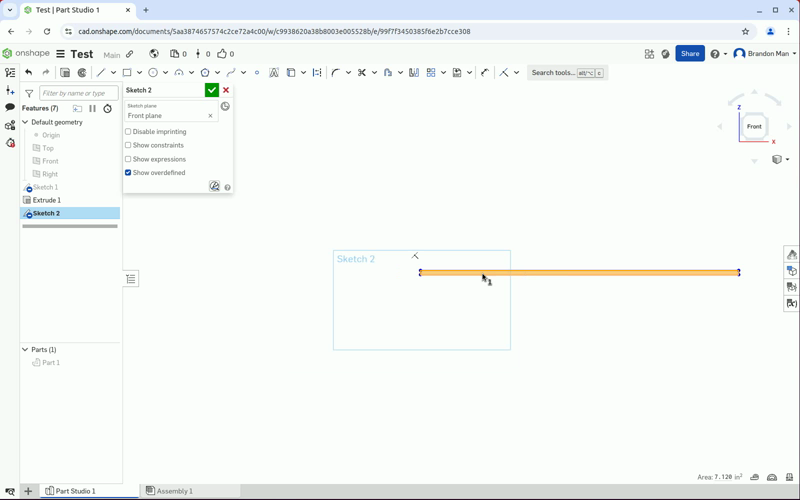
scroll(-6)
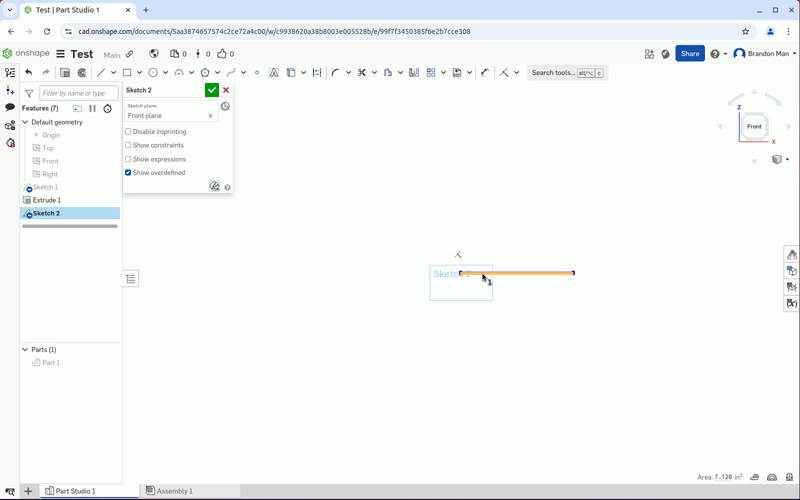
mouse_move(73, 352)
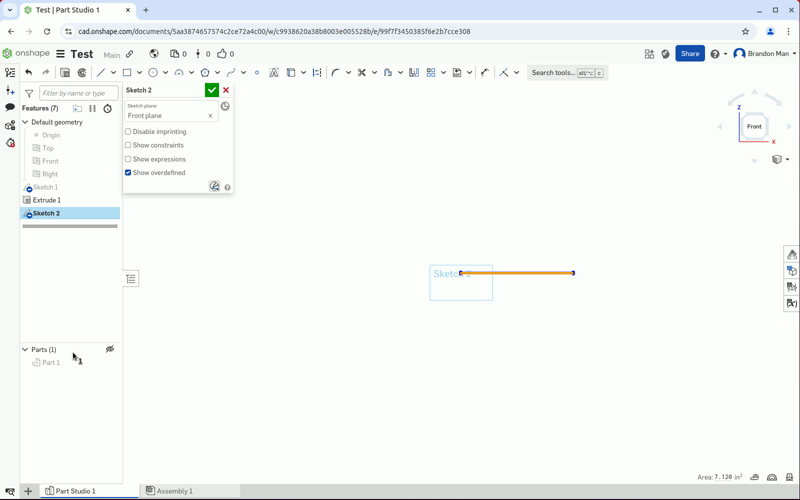
key(shift+y)
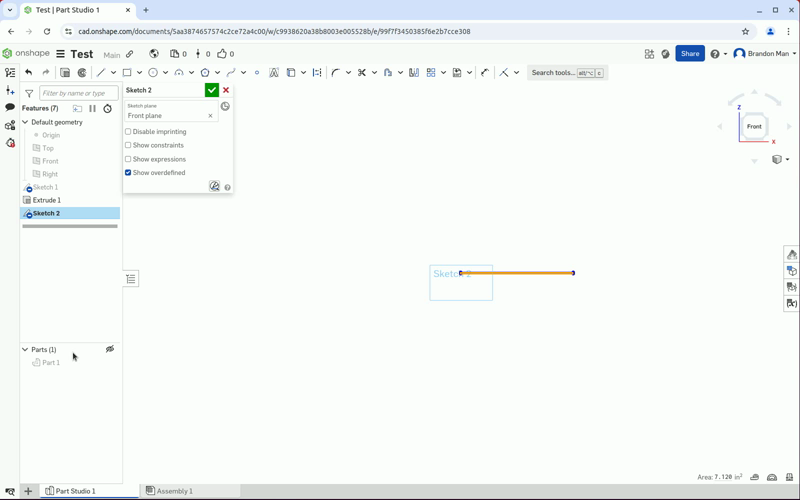
key(shift+e)
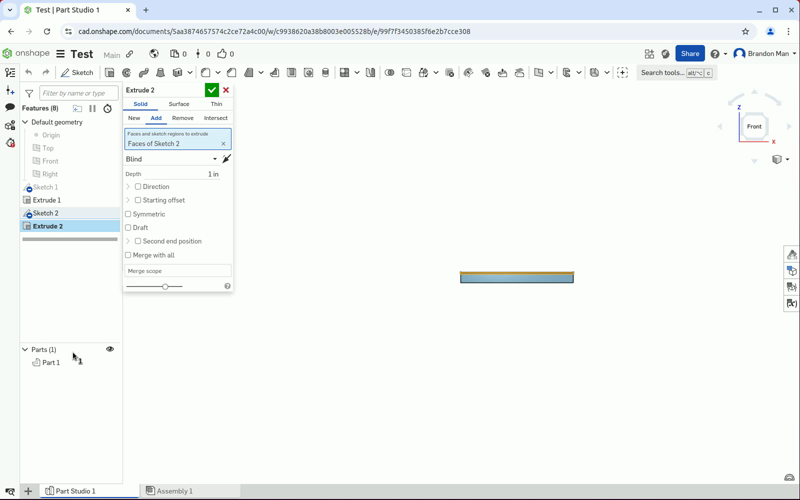
mouse_move(143, 106)
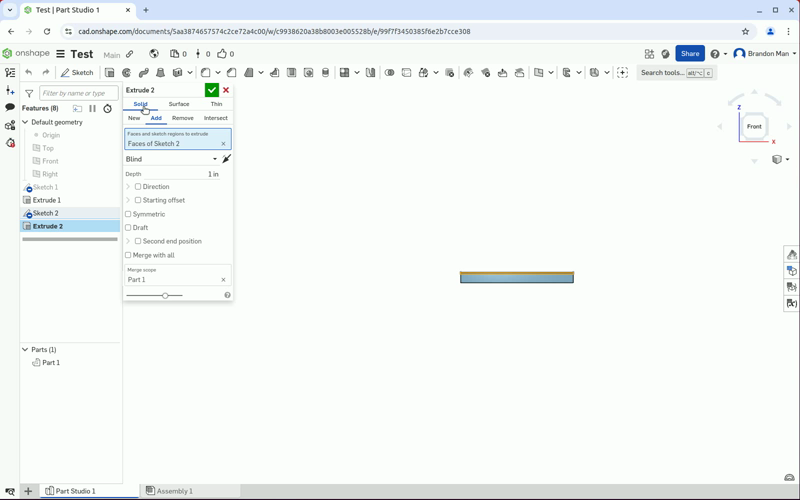
click(143, 106)
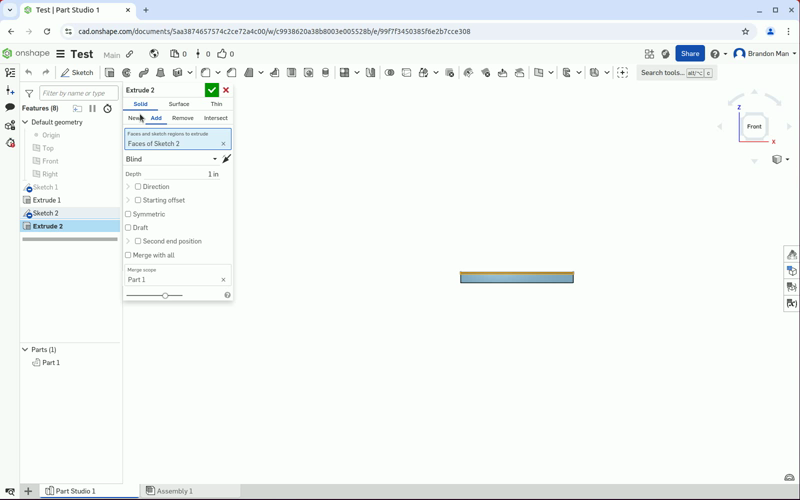
mouse_move(137, 120)
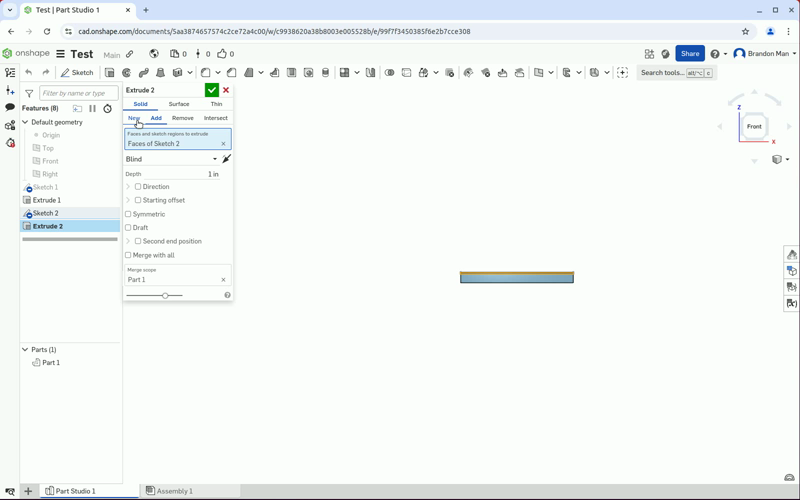
click(137, 120)
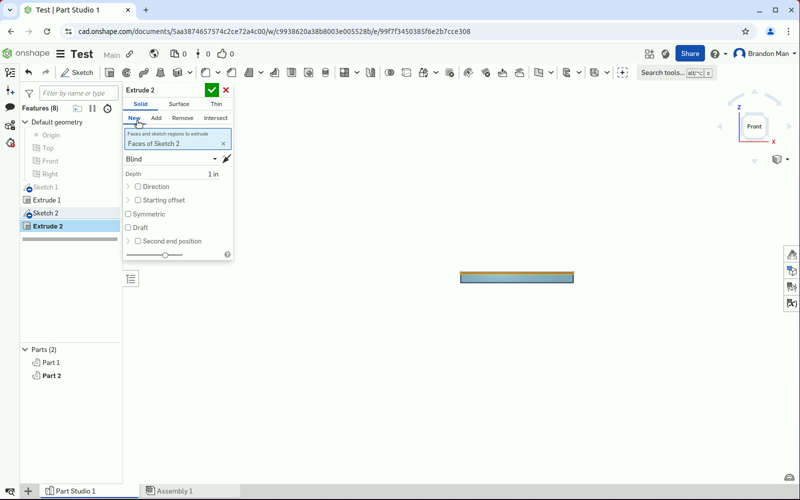
key(tab, 4)
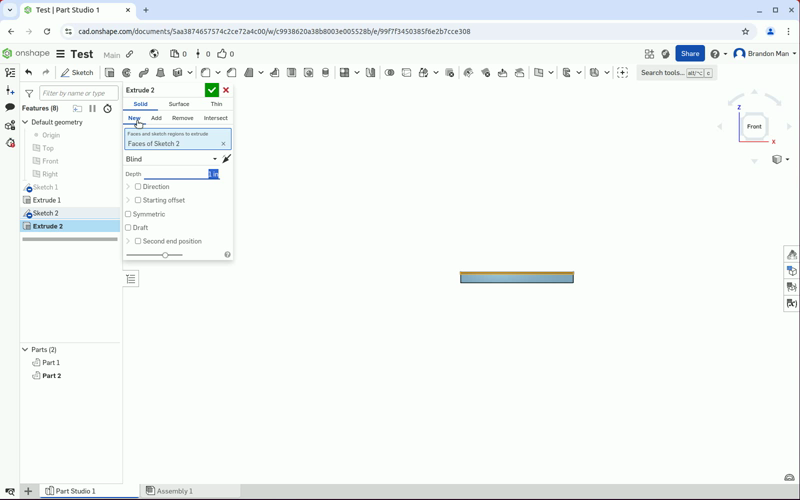
text(0.963)
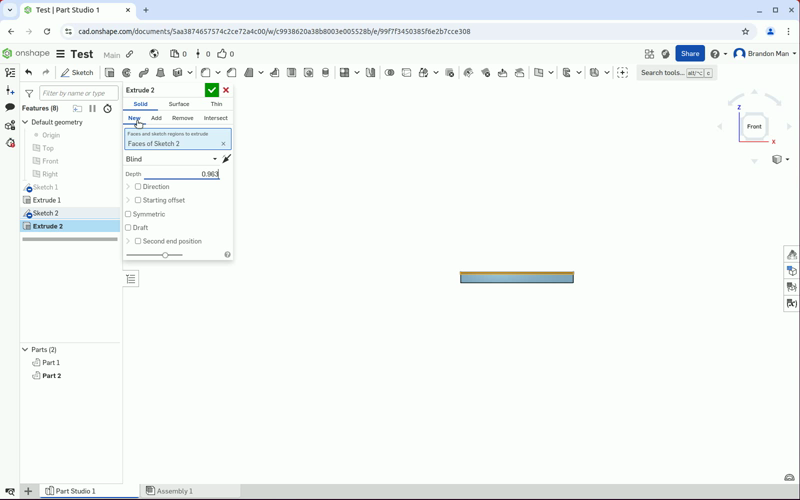
key(enter)
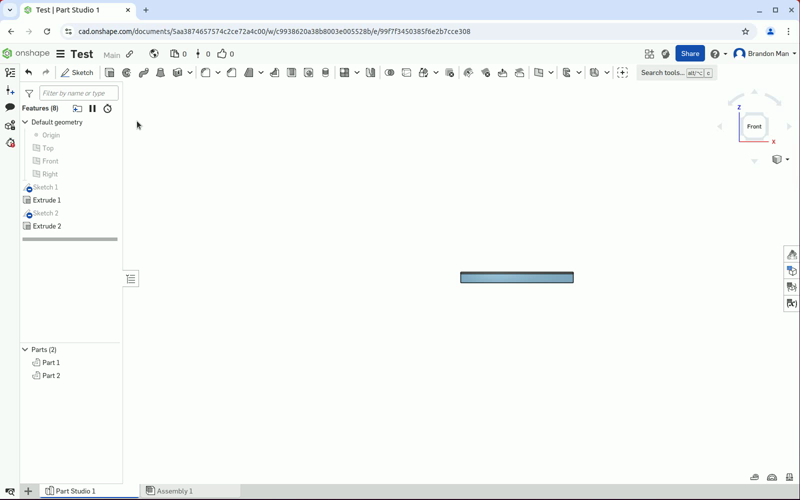
key(shift+h)
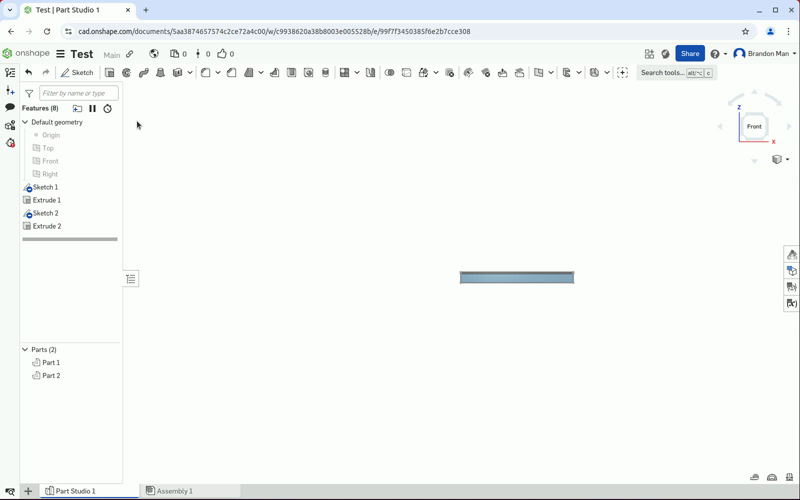
key(shift+h)
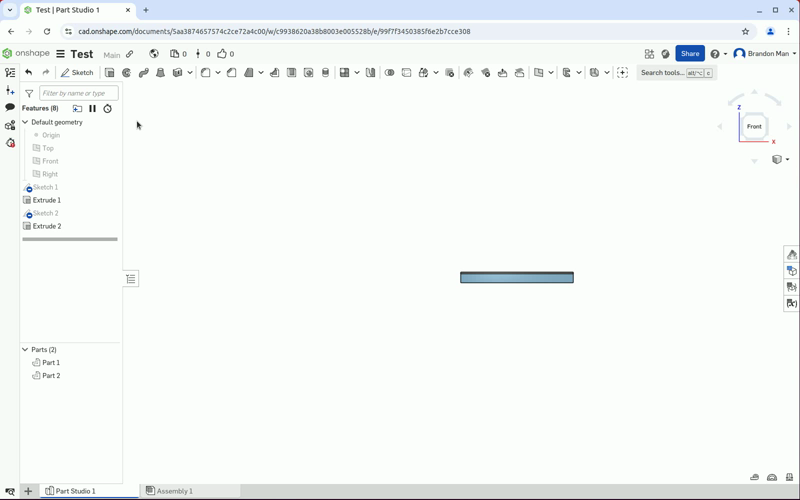
mouse_move(73, 189)
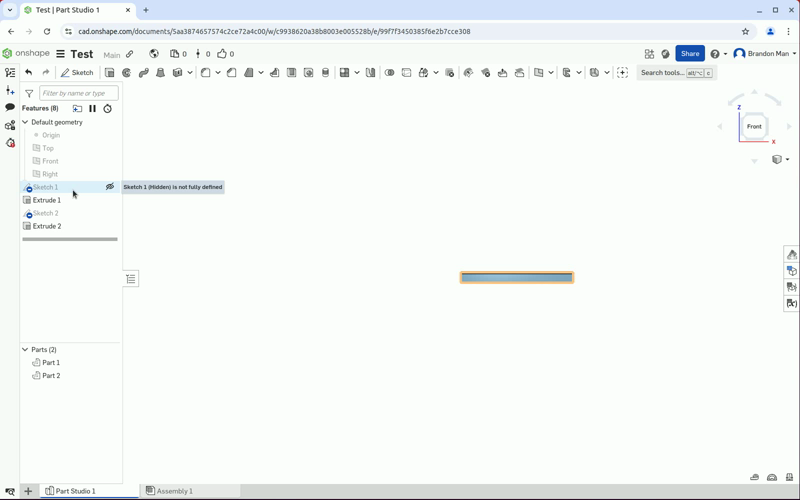
click(73, 189)
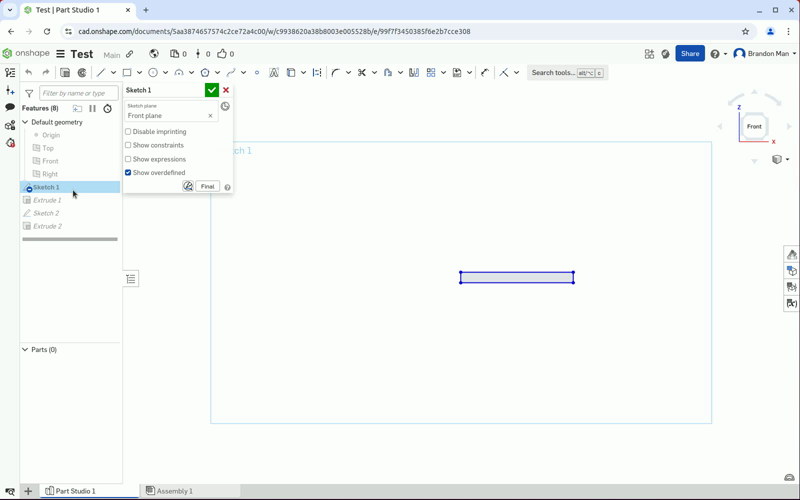
mouse_move(229, 92)
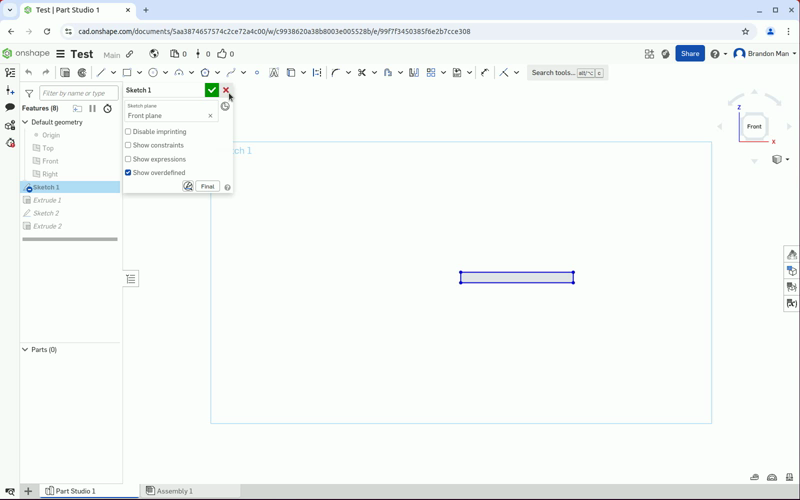
click(229, 92)
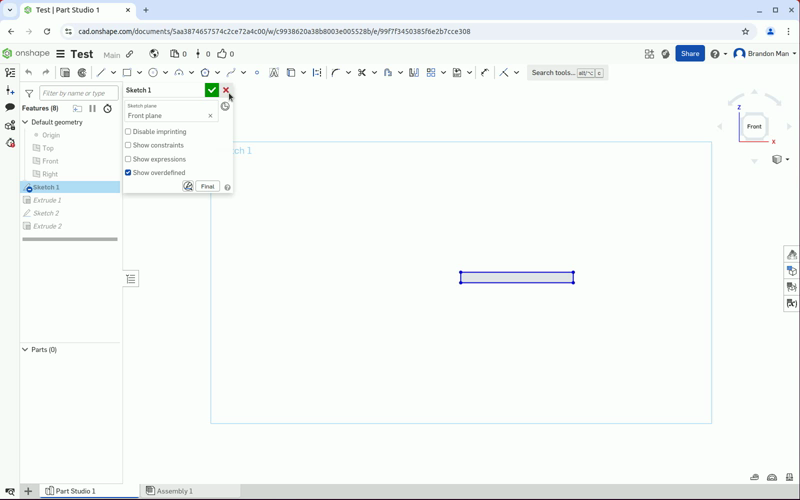
key(shift+s)
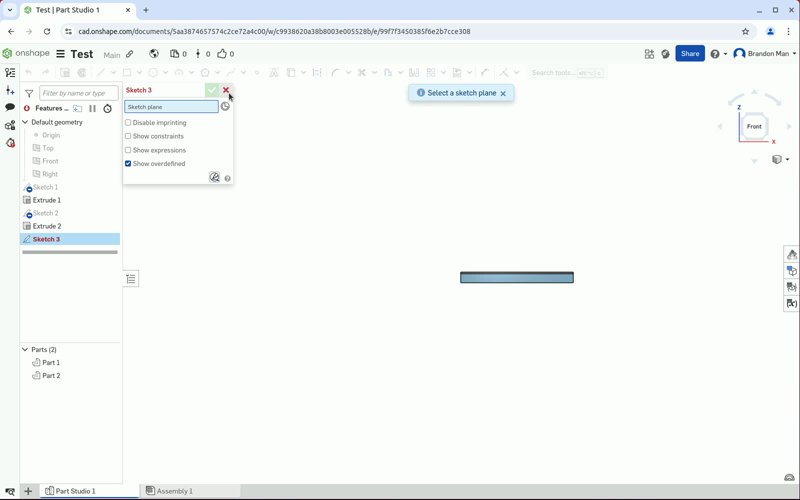
mouse_move(73, 163)
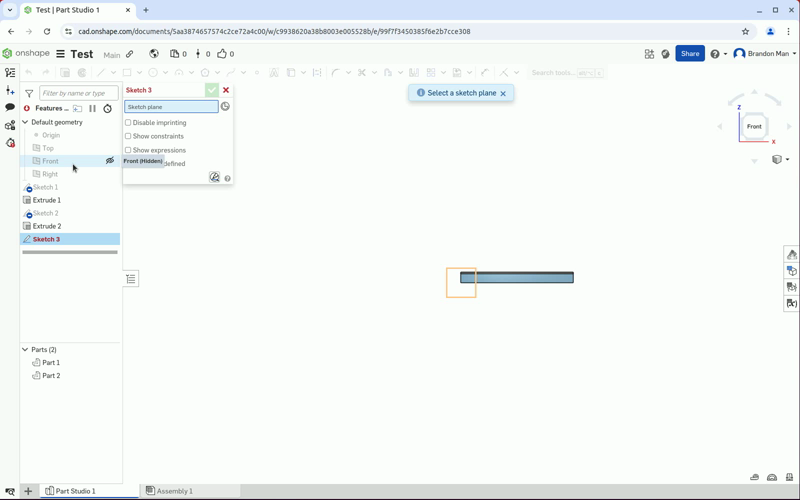
click(73, 163)
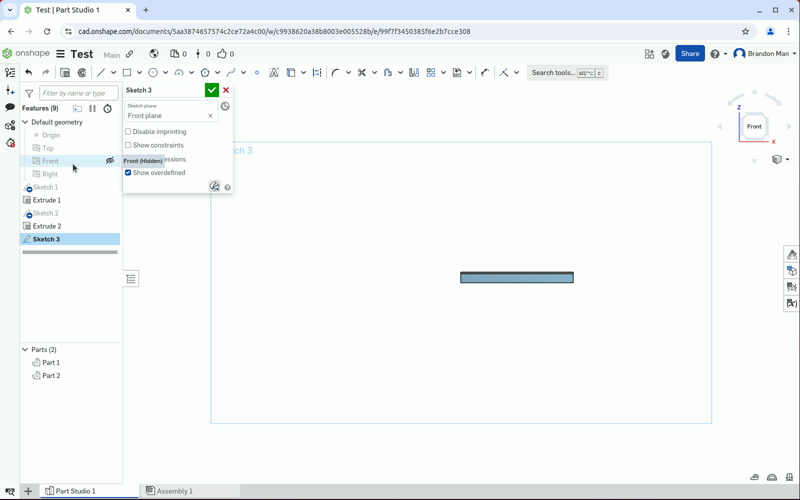
mouse_move(73, 352)
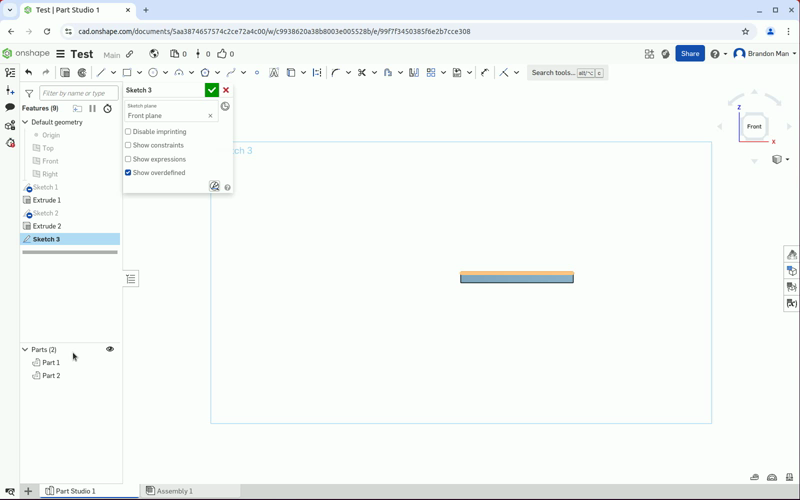
key(y)
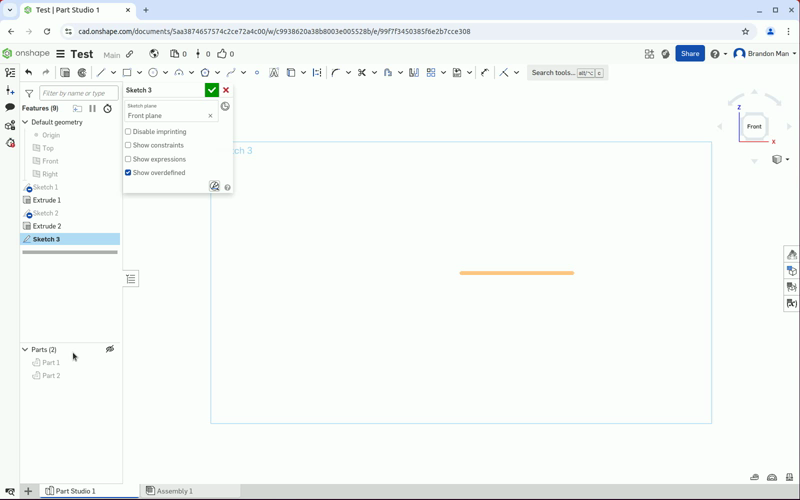
key(l)
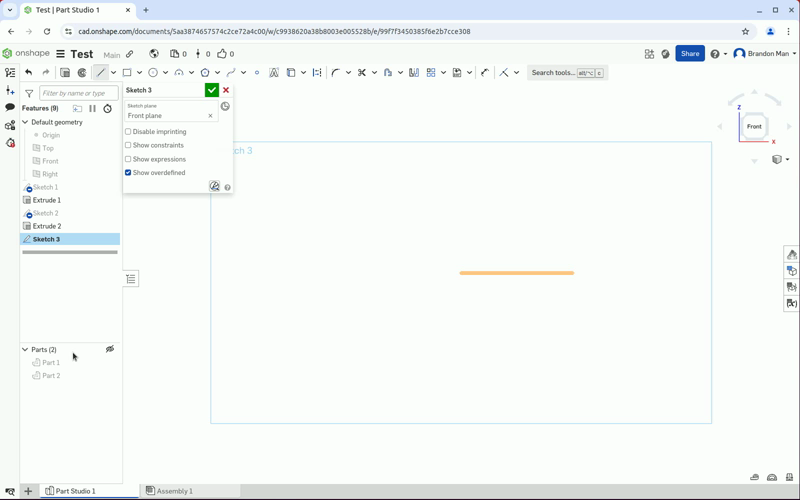
key_down(shift)
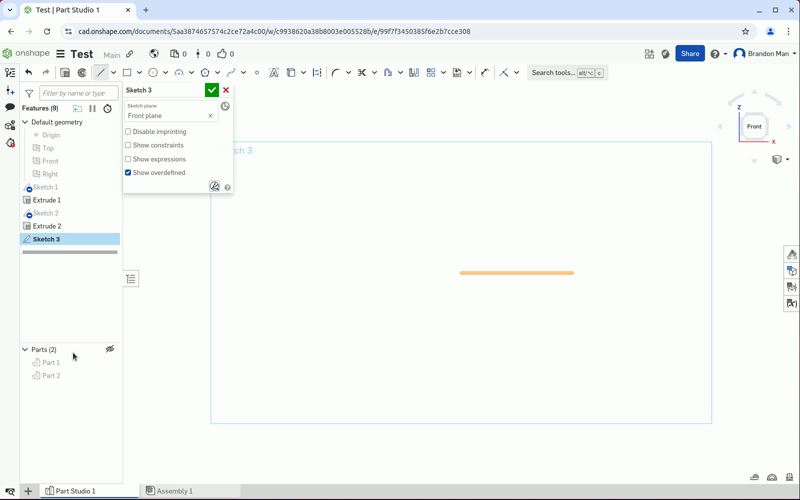
mouse_move(460, 282)
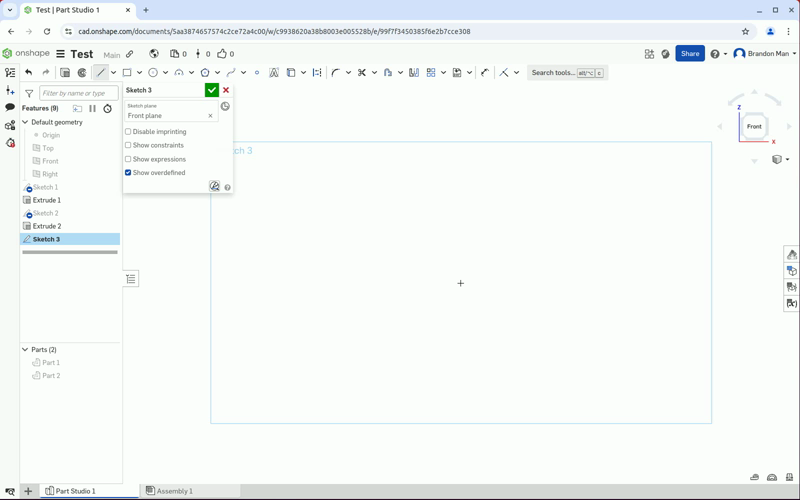
click(460, 282)
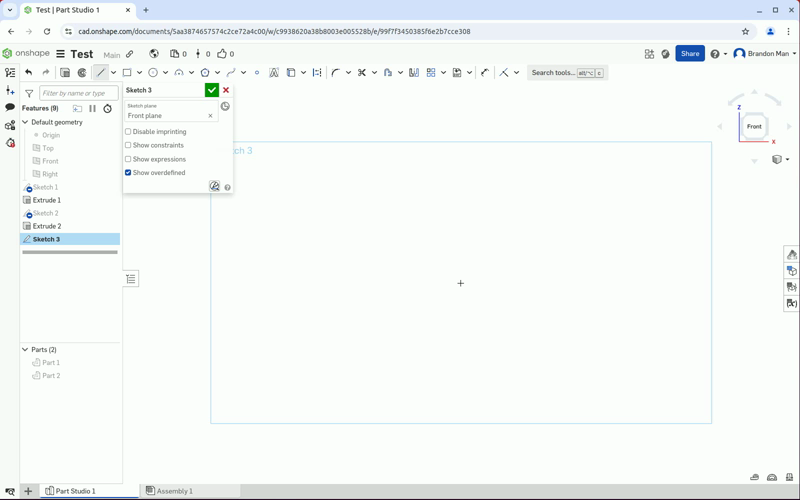
key_up(shift)
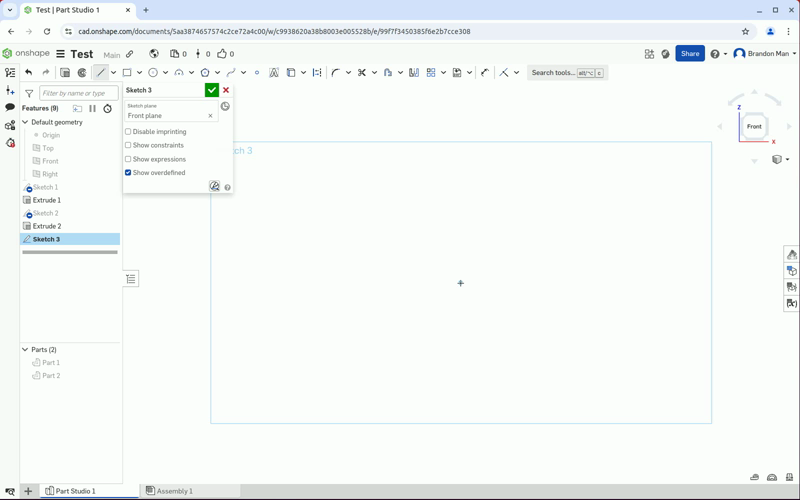
key_down(shift)
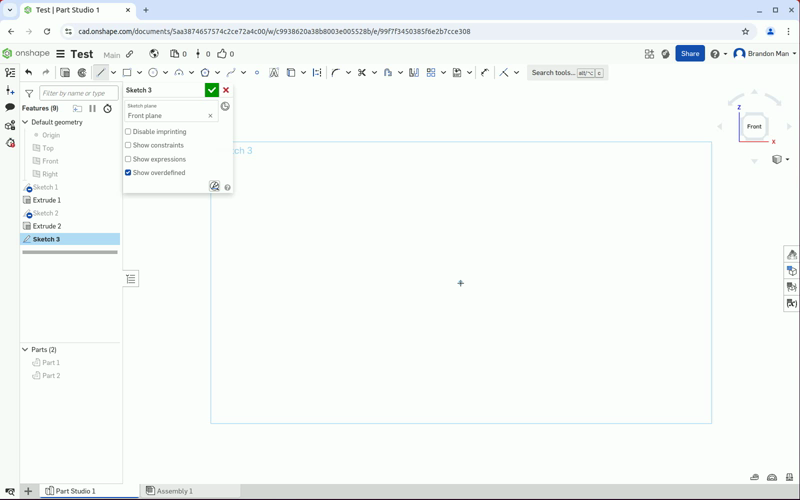
mouse_move(573, 282)
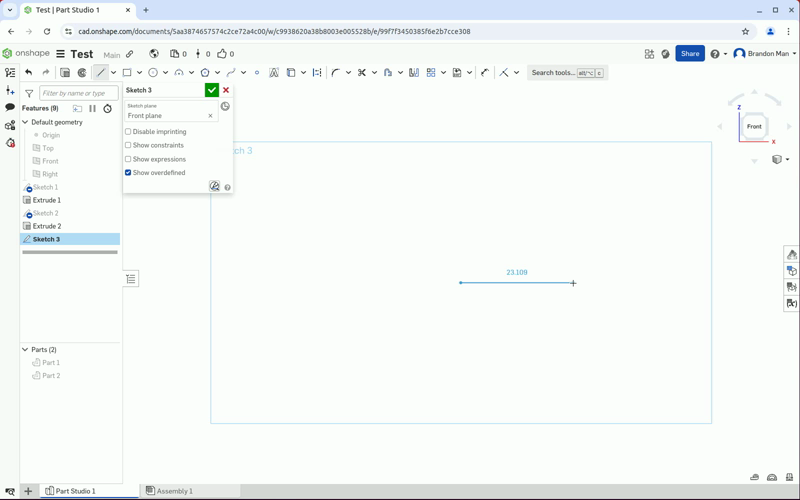
click(573, 282)
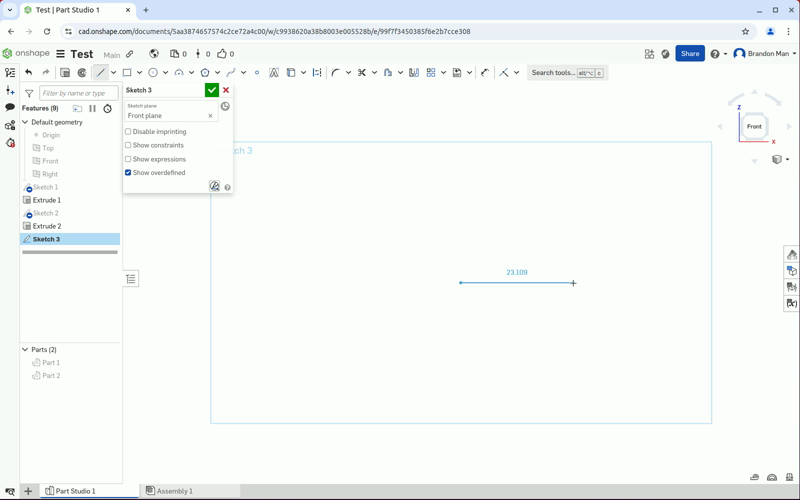
key_up(shift)
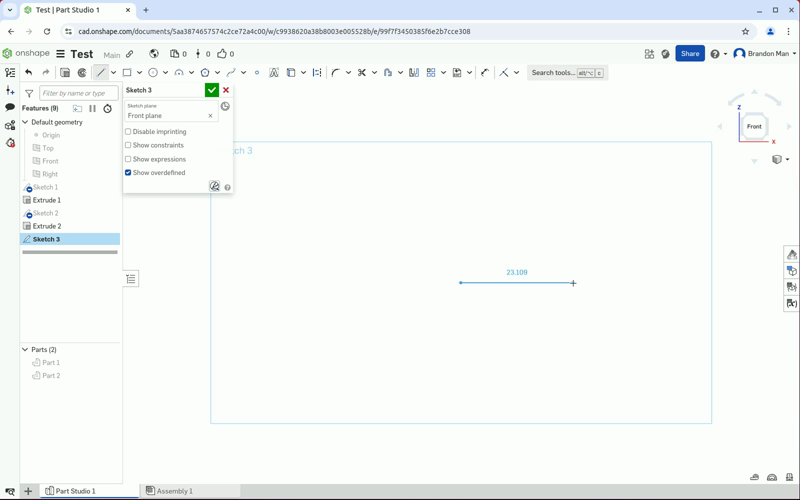
key_down(shift)
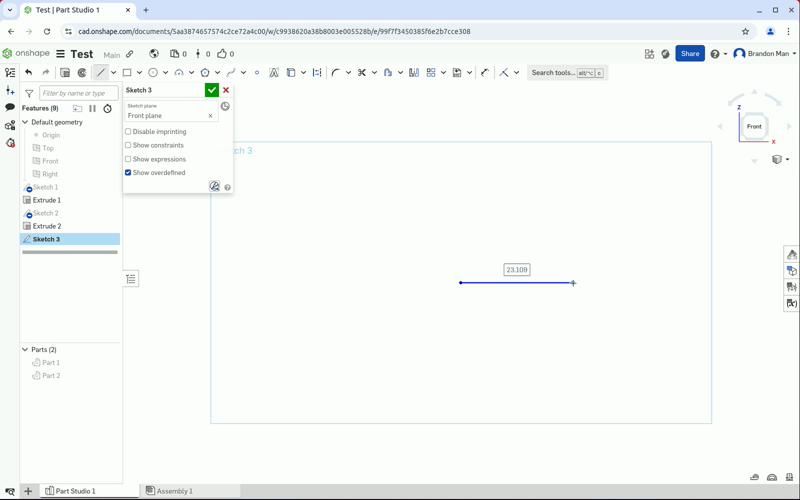
mouse_move(589, 282)
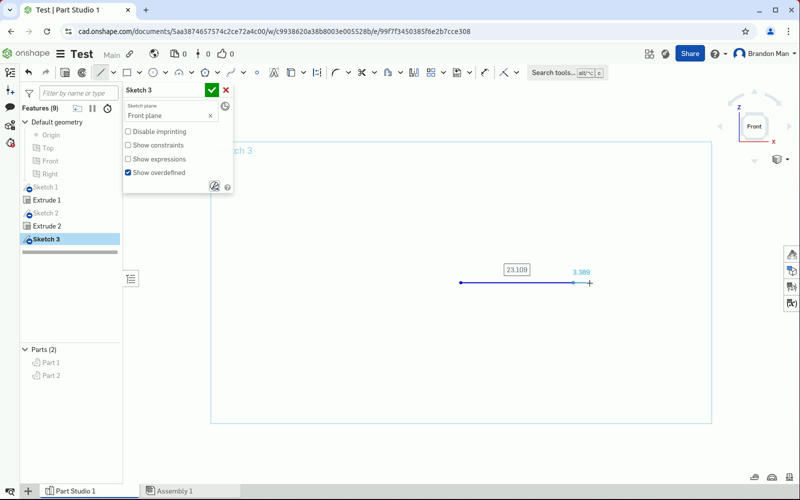
mouse_move(573, 281)
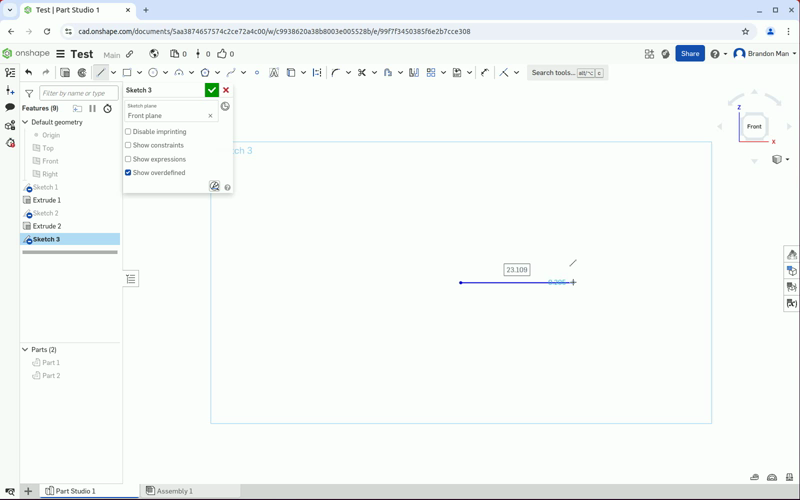
scroll(6)
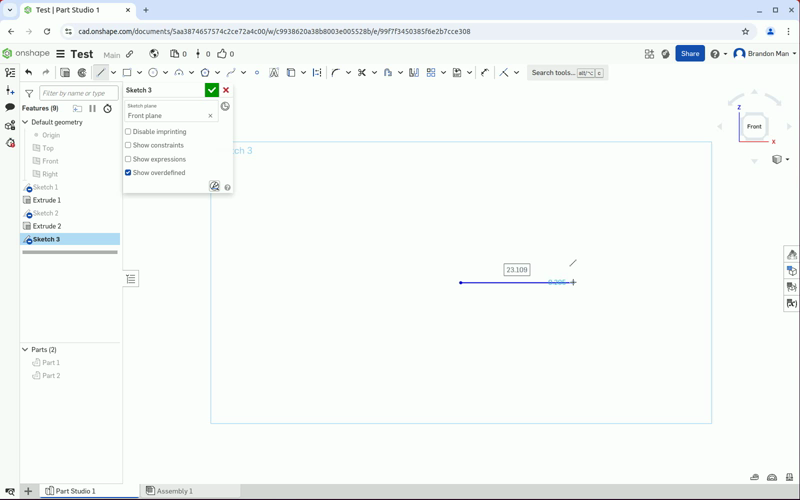
scroll(6)
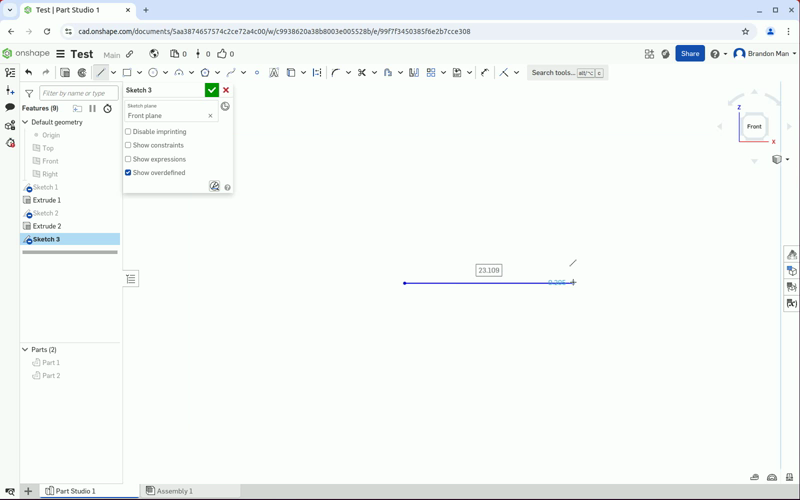
scroll(6)
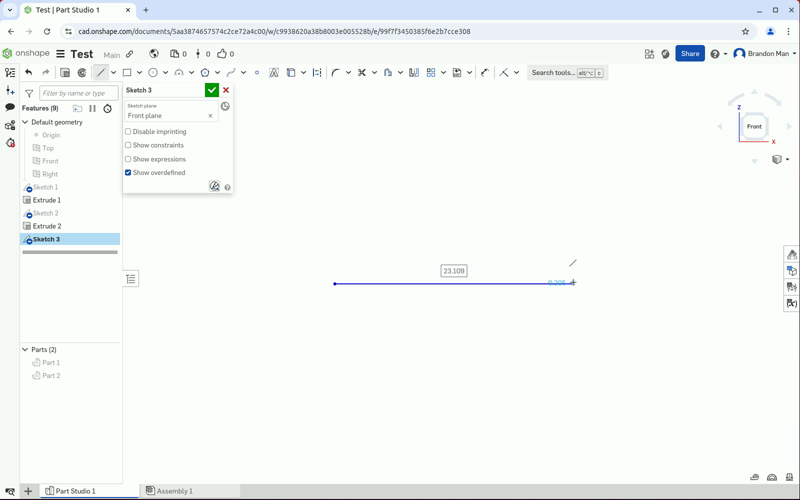
scroll(6)
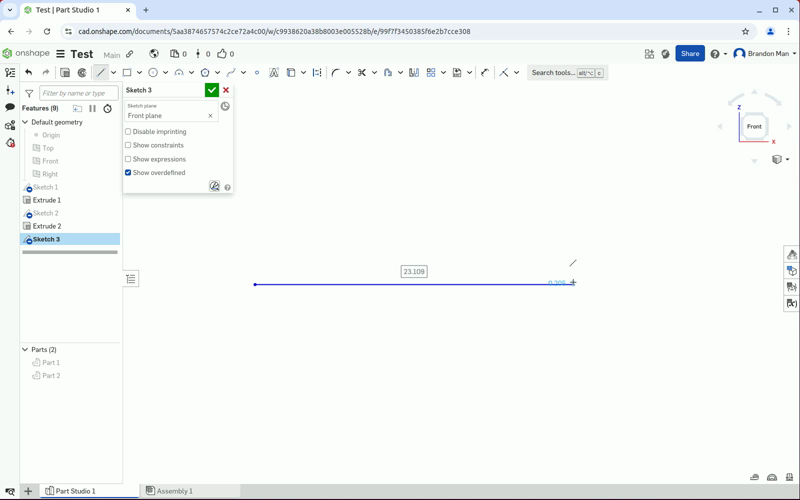
scroll(6)
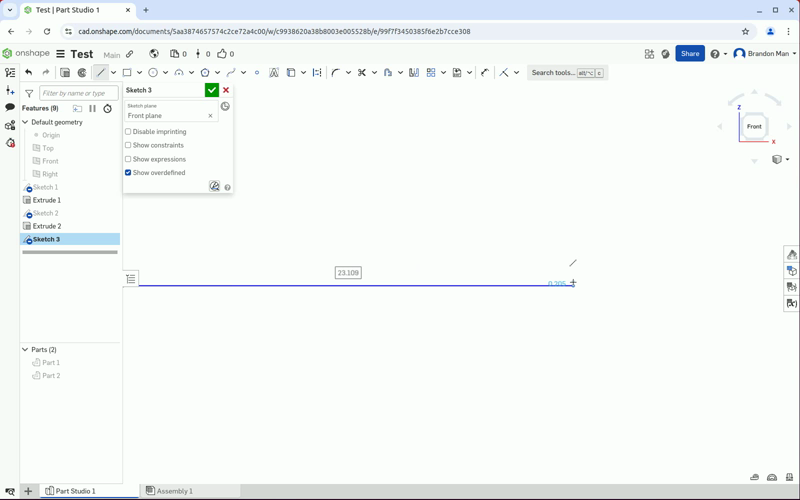
scroll(6)
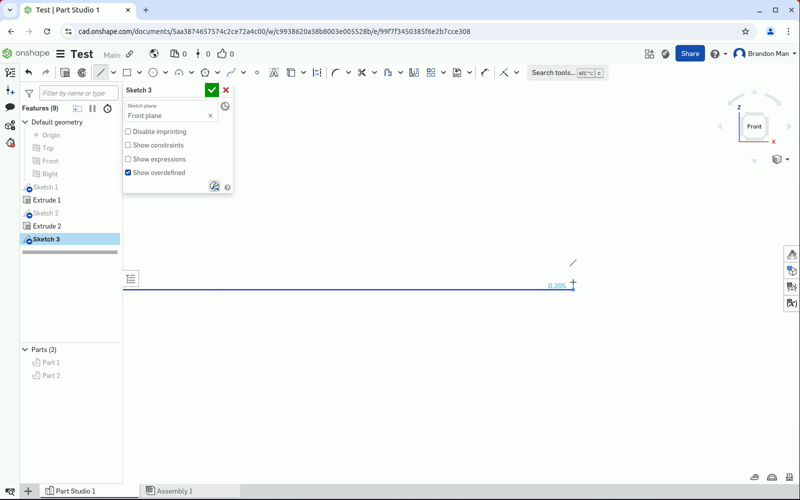
scroll(6)
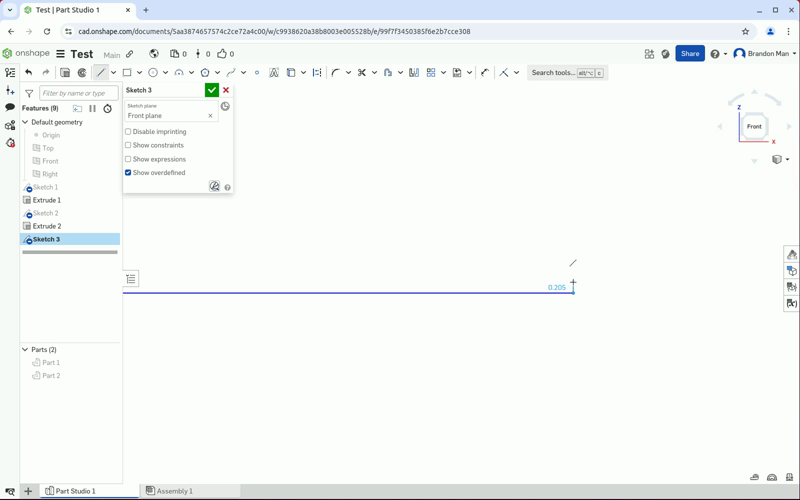
click(573, 281)
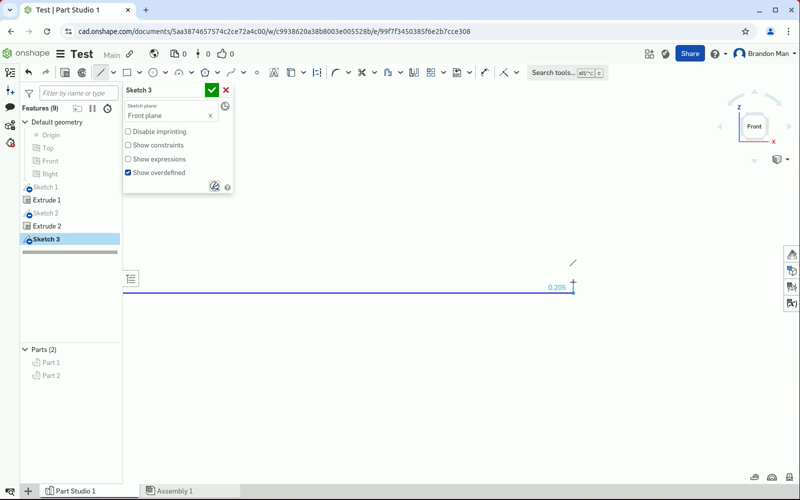
scroll(-6)
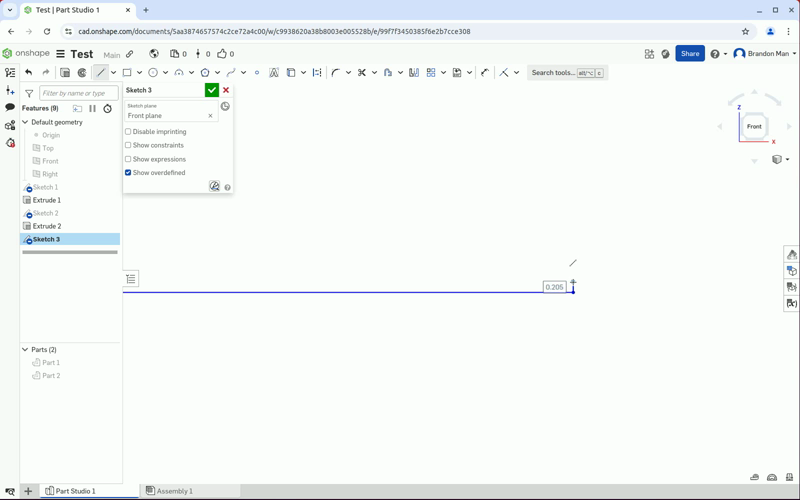
scroll(-6)
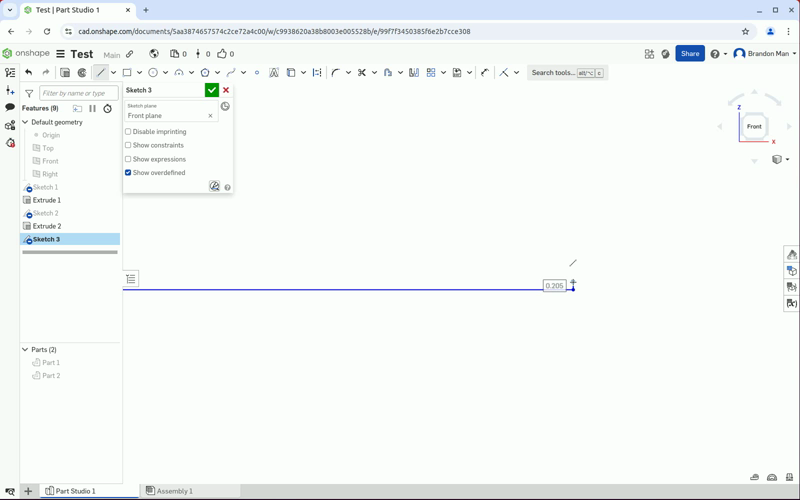
scroll(-6)
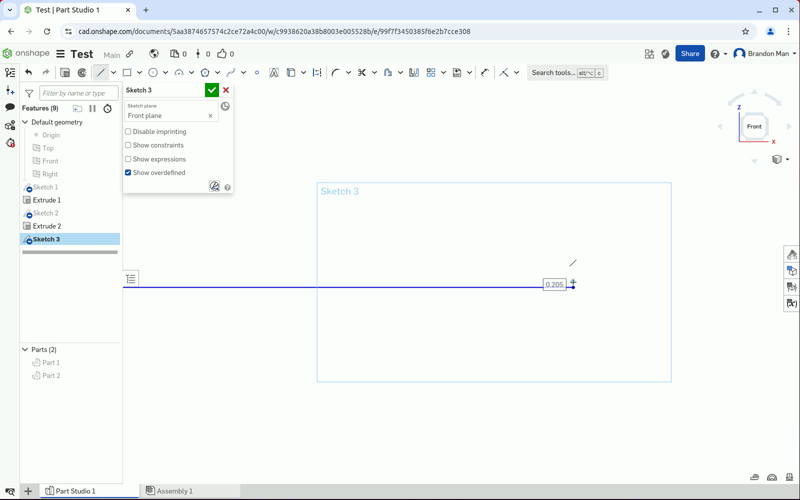
scroll(-6)
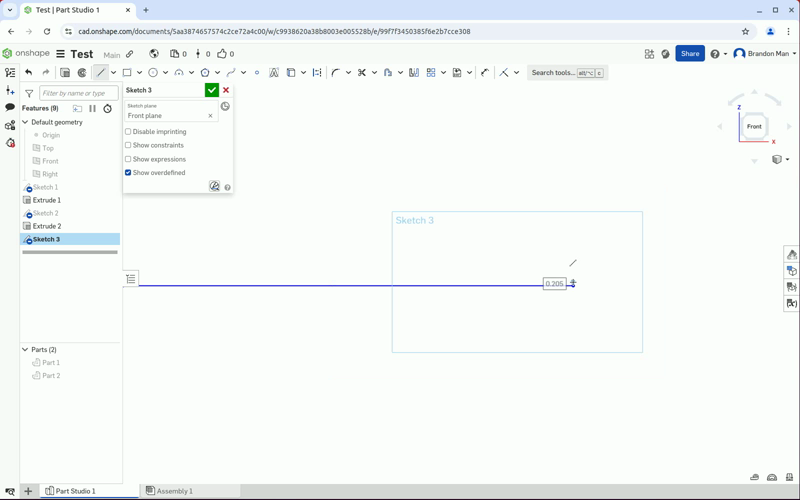
scroll(-6)
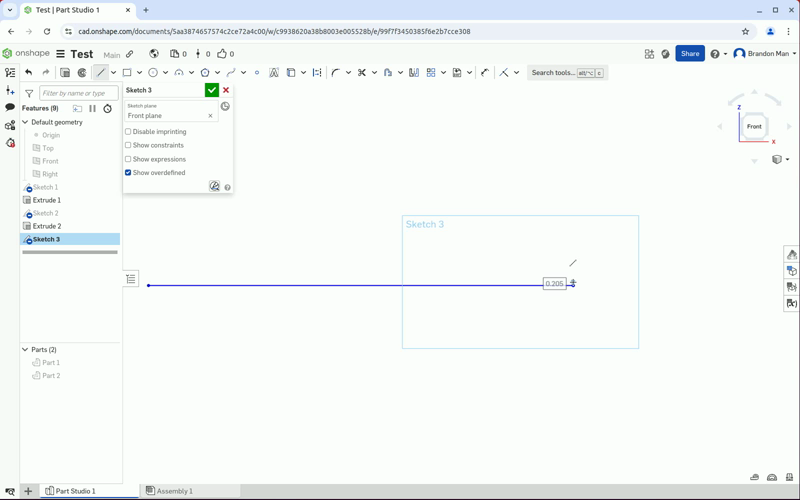
scroll(-6)
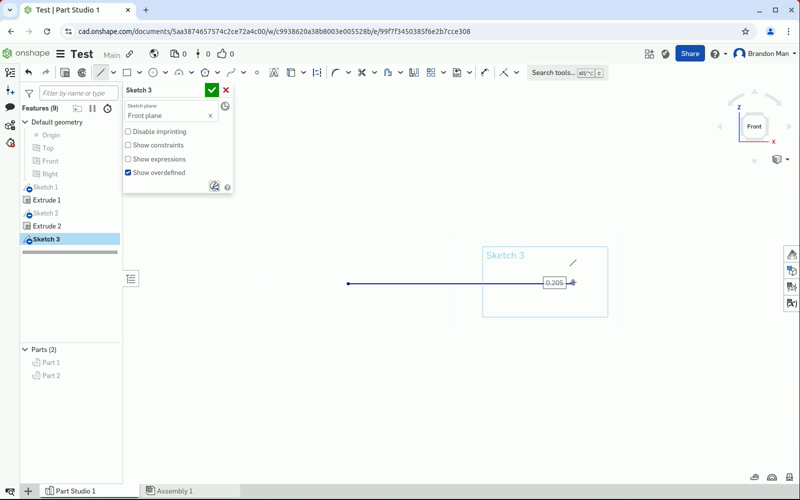
scroll(-6)
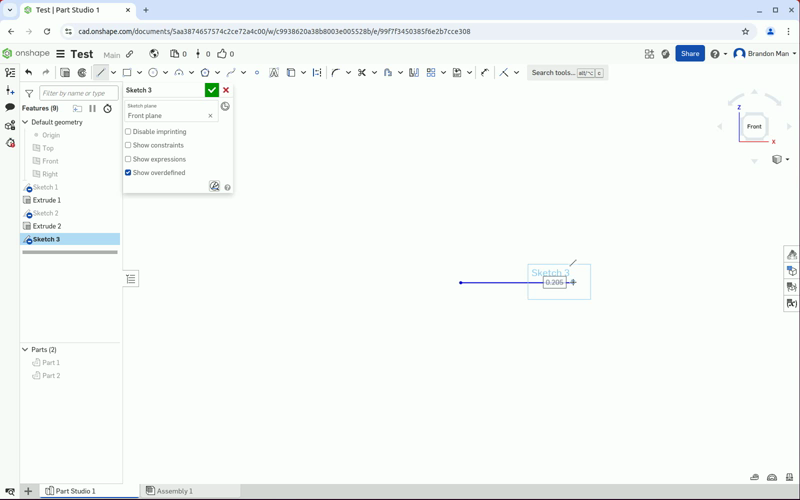
key_up(shift)
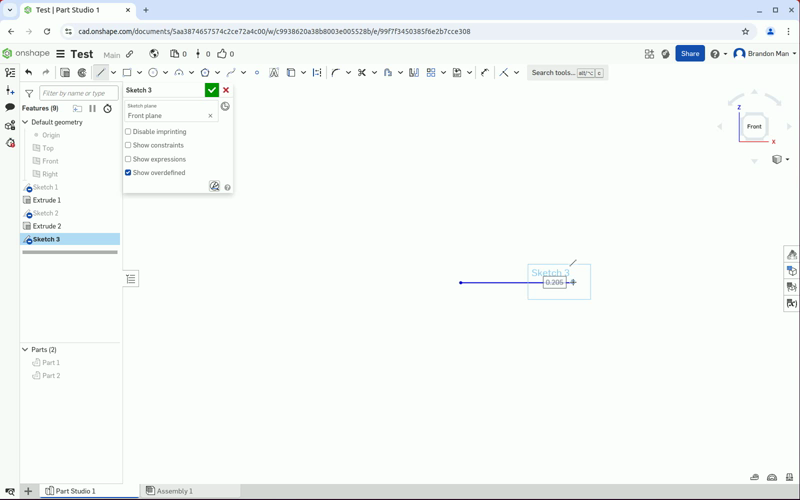
key_down(shift)
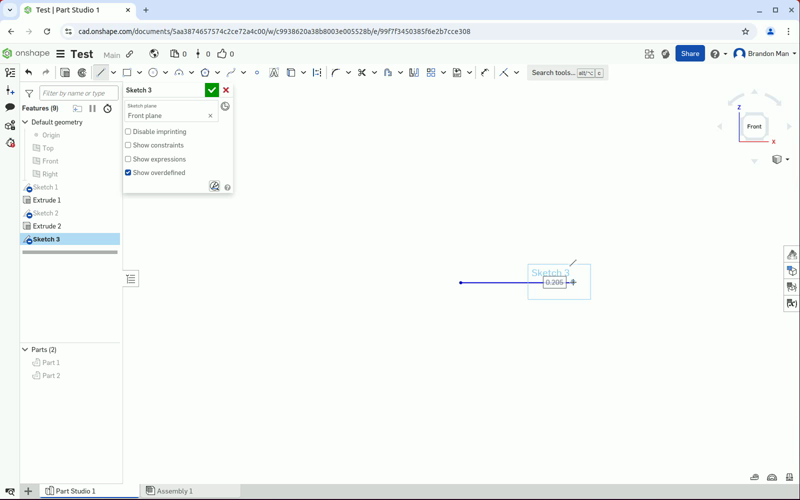
mouse_move(460, 281)
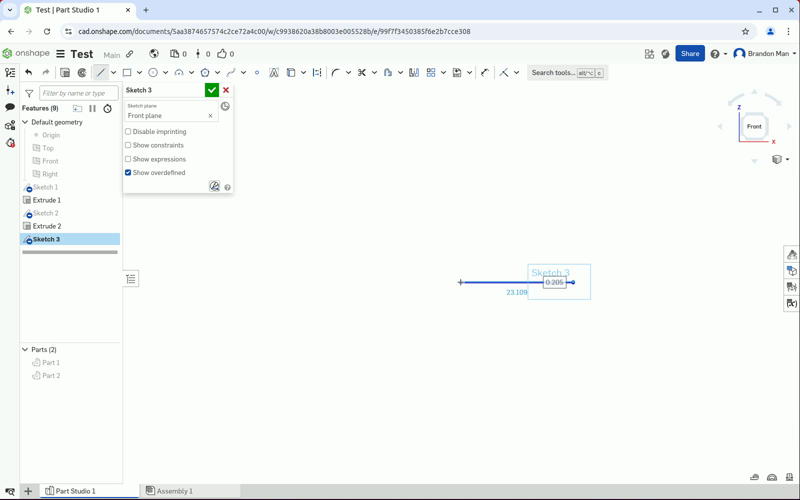
scroll(6)
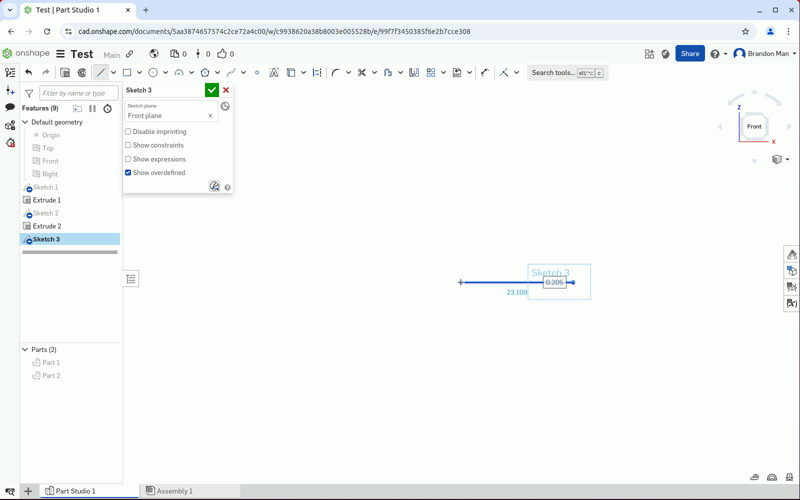
scroll(6)
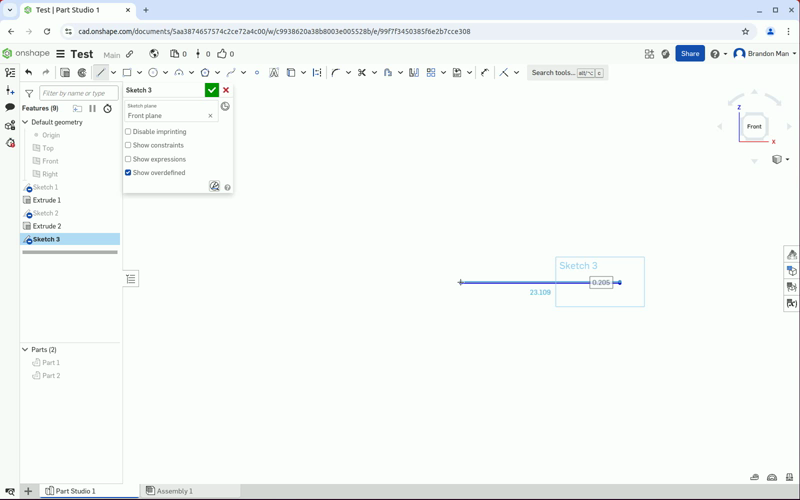
scroll(6)
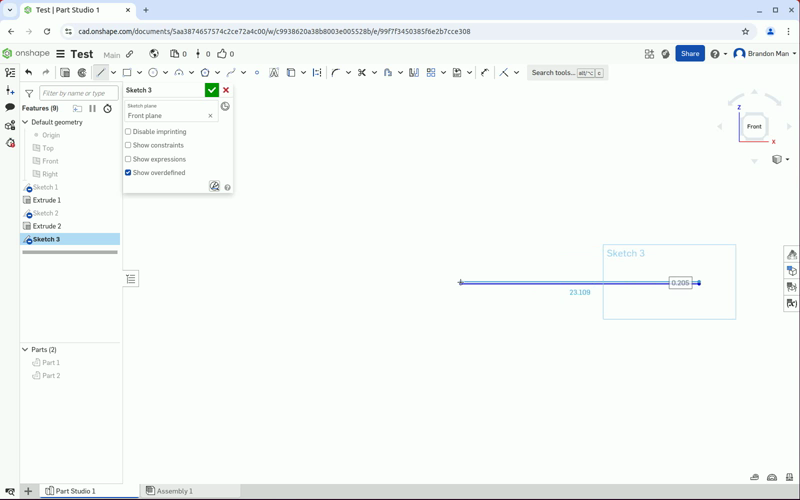
scroll(6)
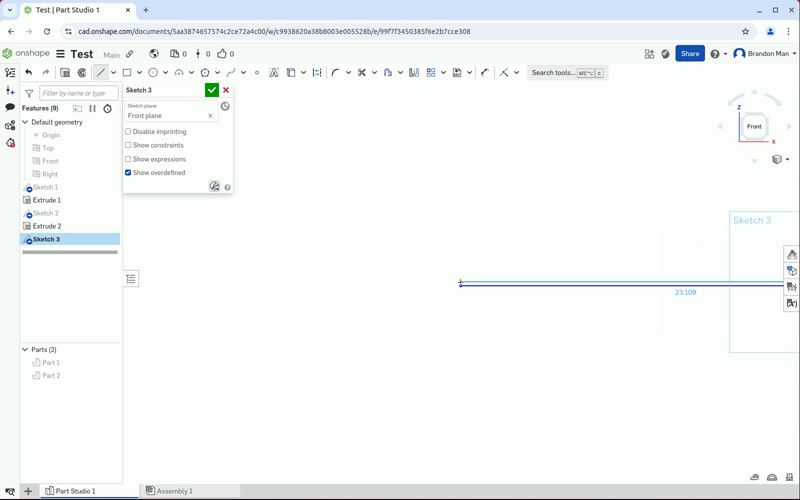
scroll(6)
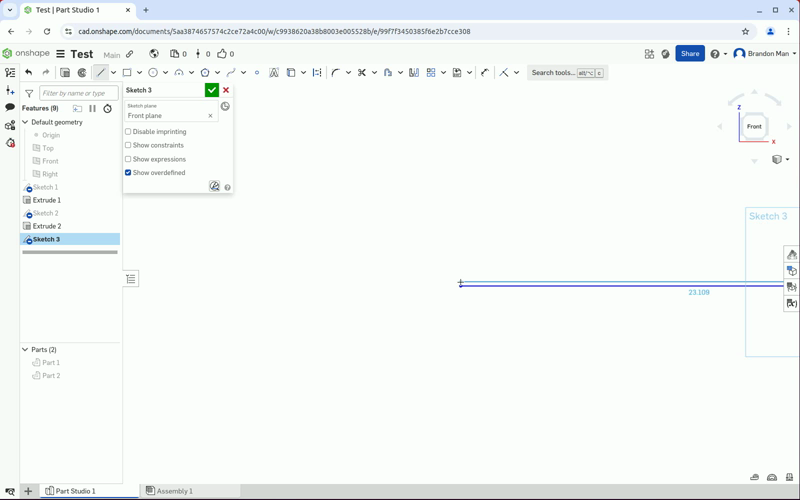
scroll(6)
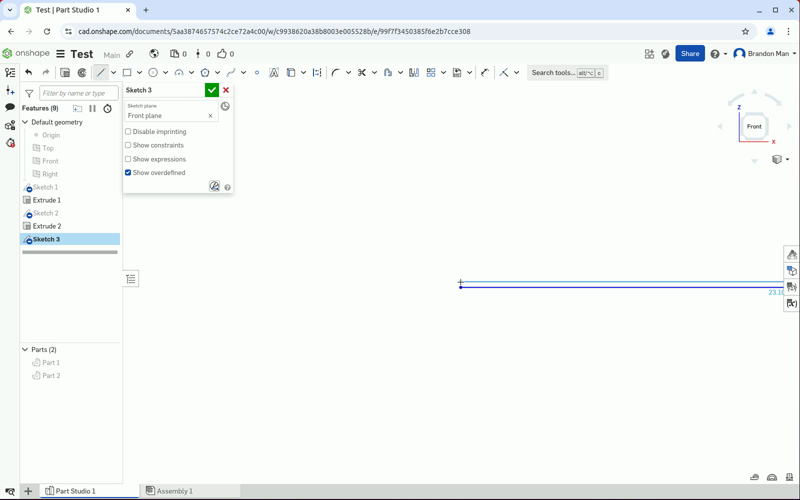
scroll(6)
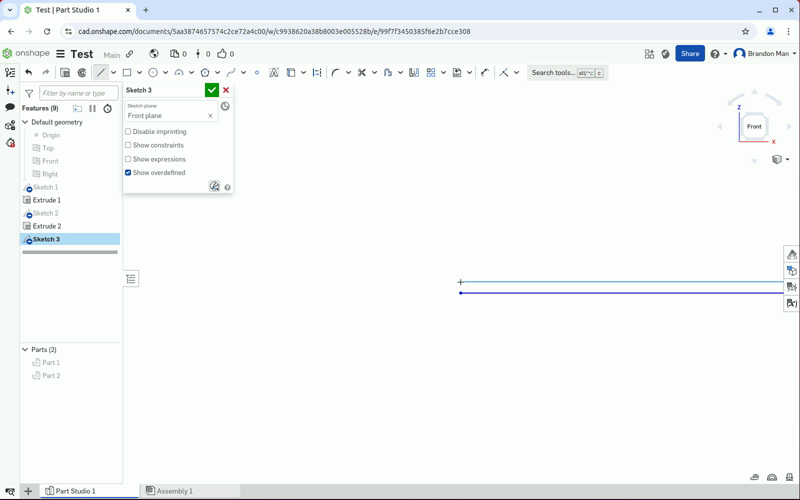
click(460, 281)
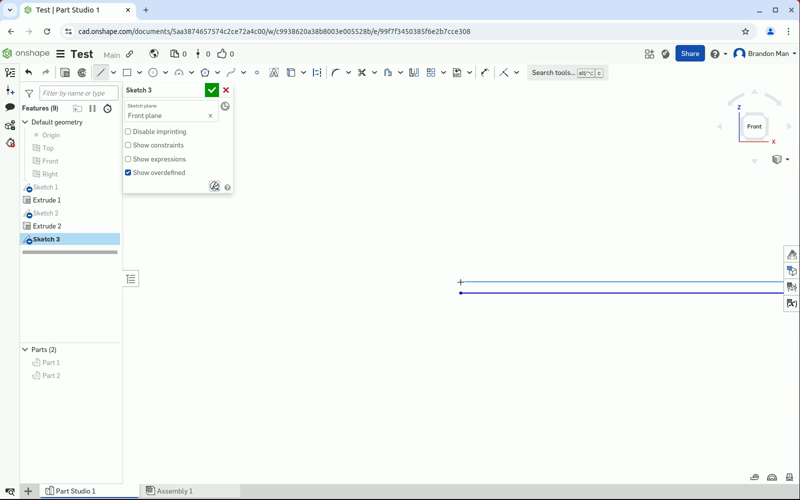
scroll(-6)
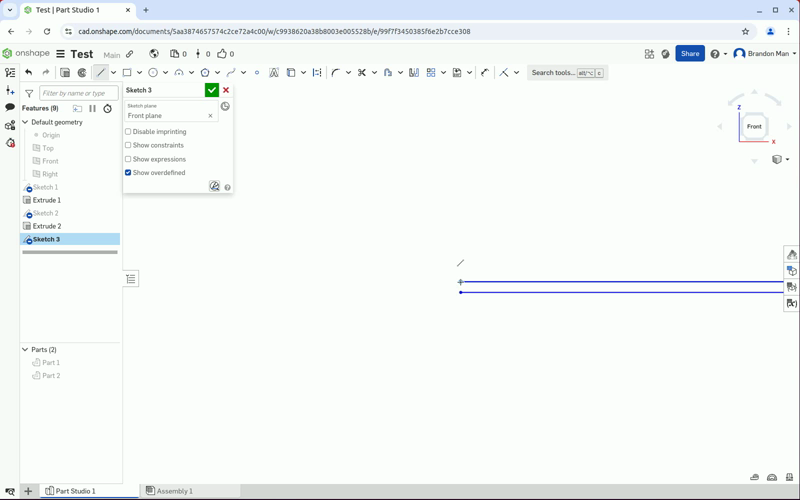
scroll(-6)
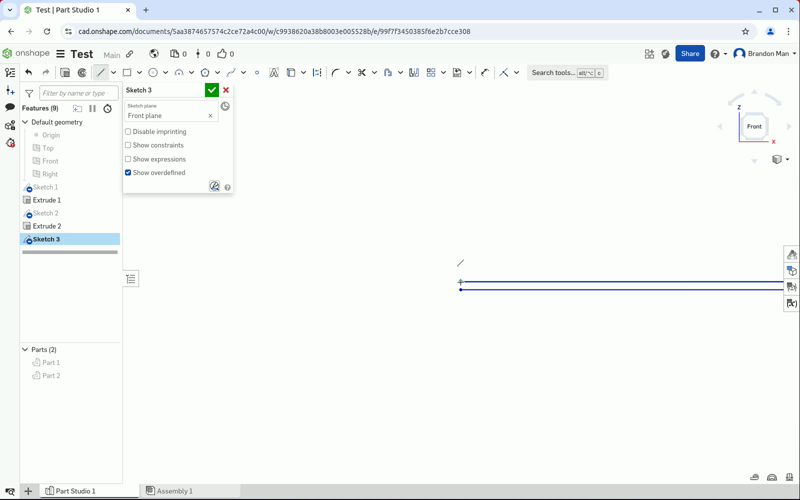
scroll(-6)
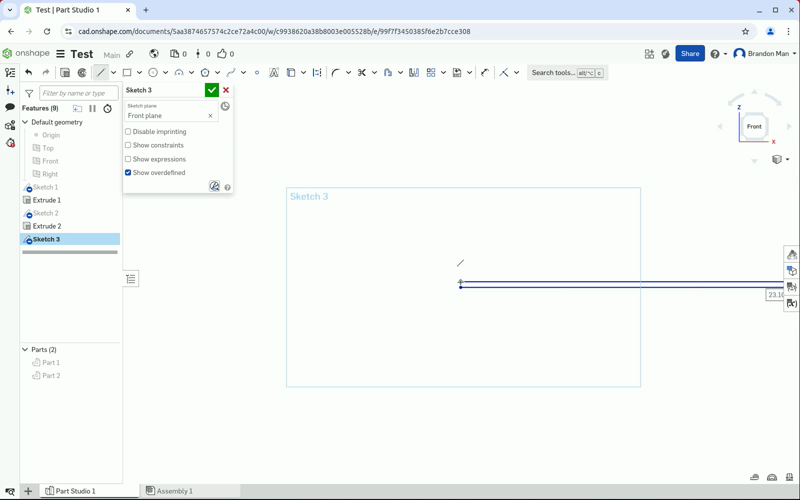
scroll(-6)
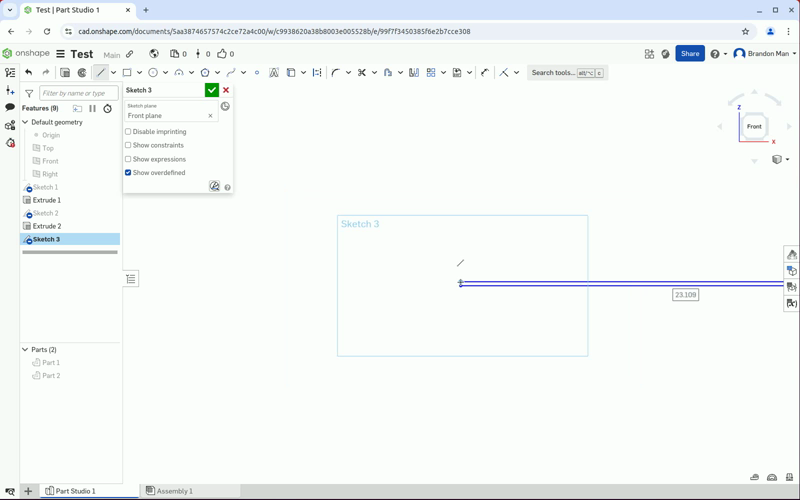
scroll(-6)
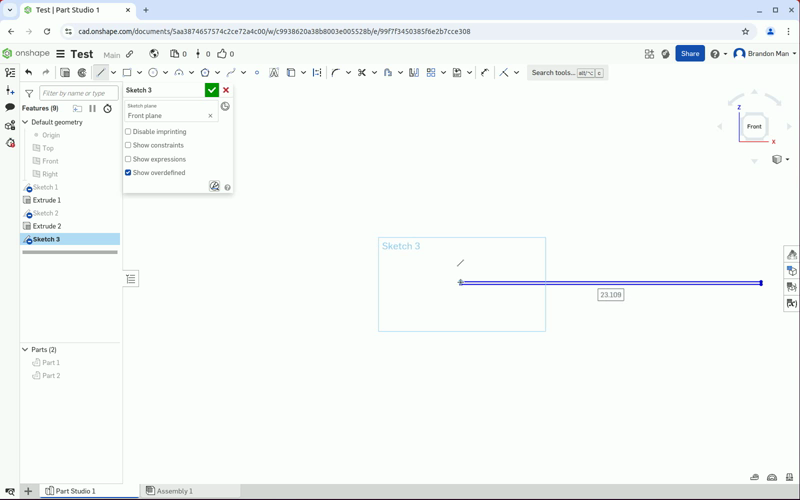
scroll(-6)
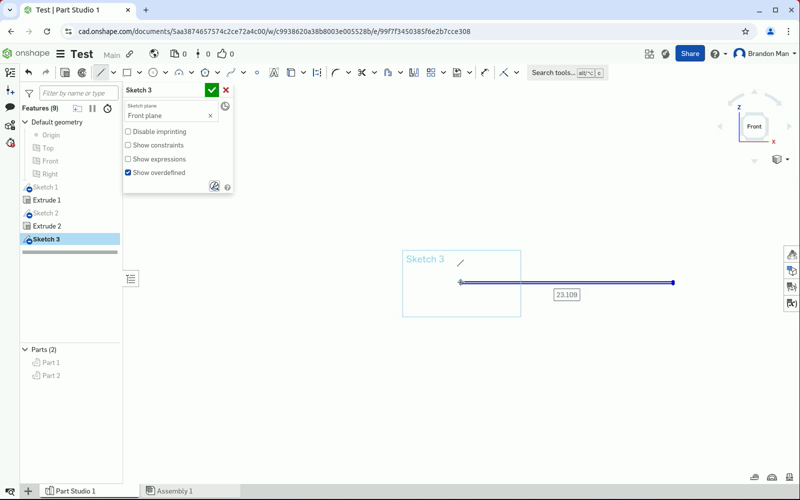
scroll(-6)
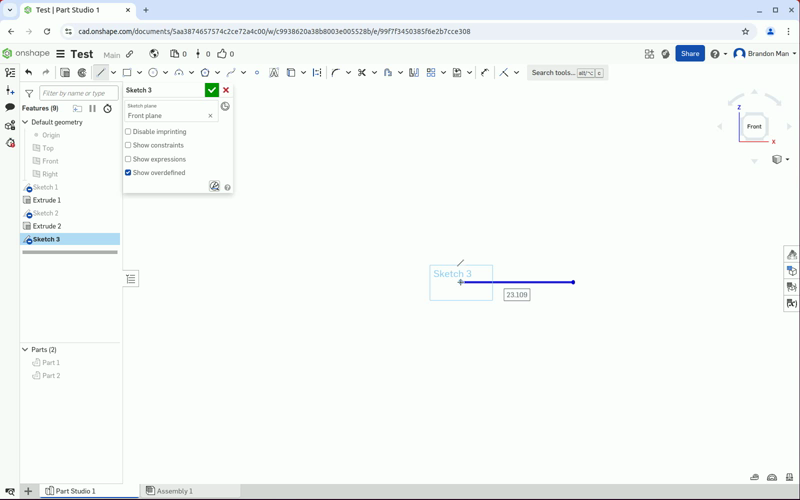
key_up(shift)
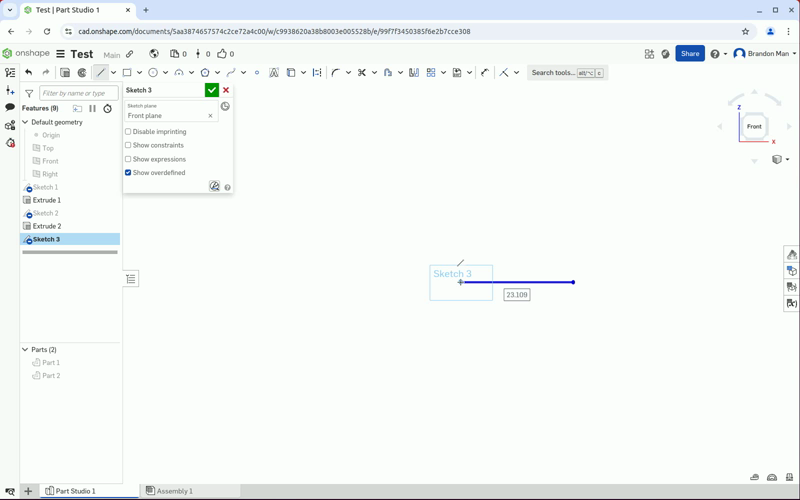
mouse_move(490, 281)
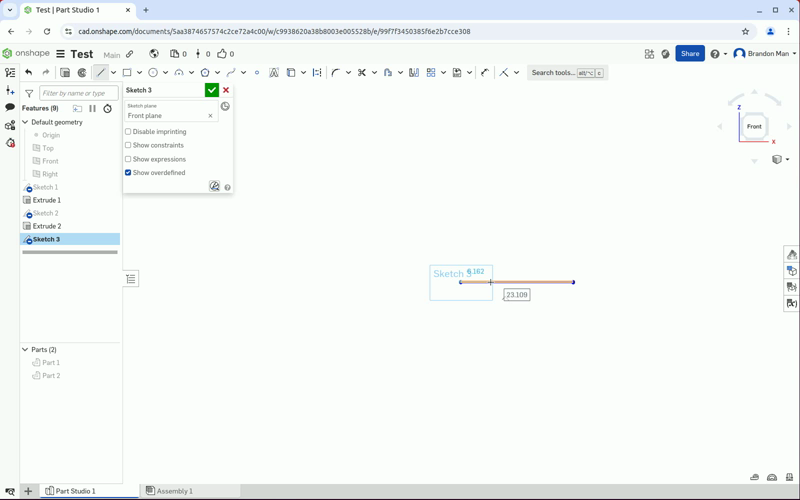
key_down(shift)
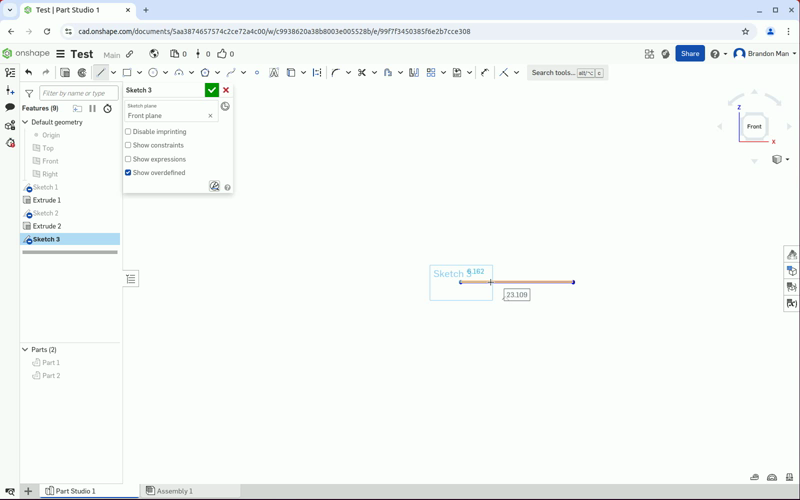
mouse_move(460, 282)
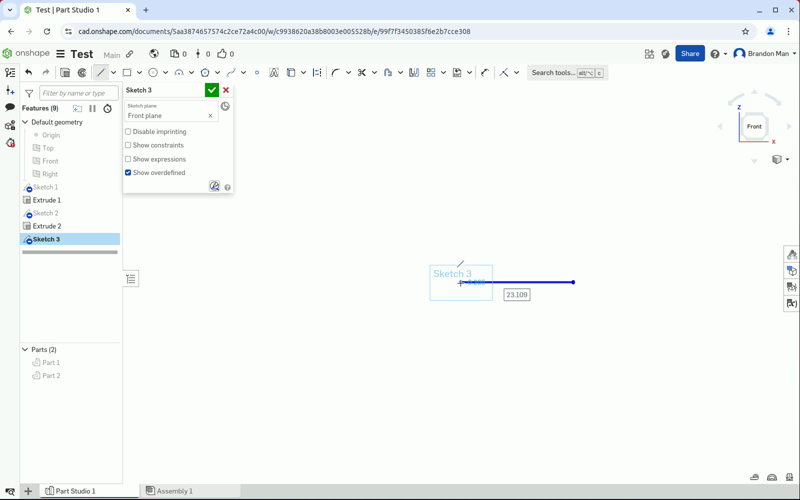
scroll(6)
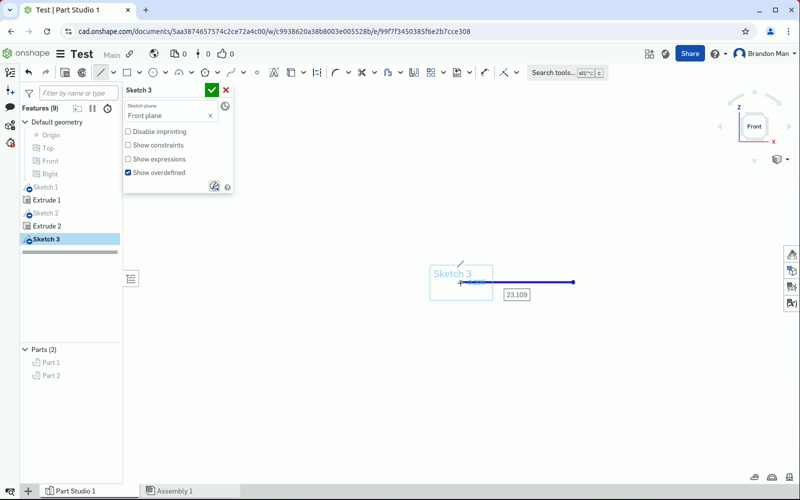
scroll(6)
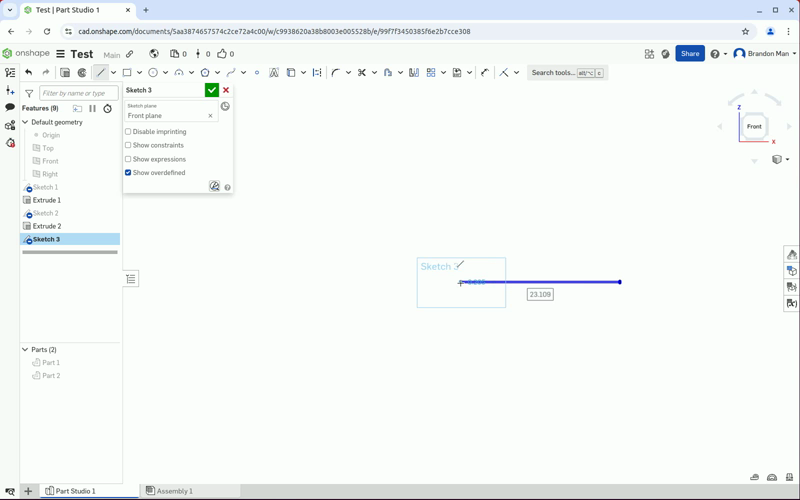
scroll(6)
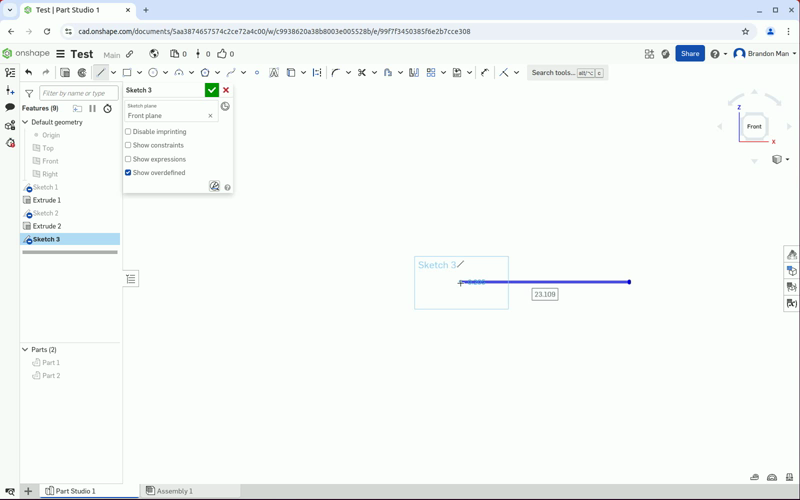
scroll(6)
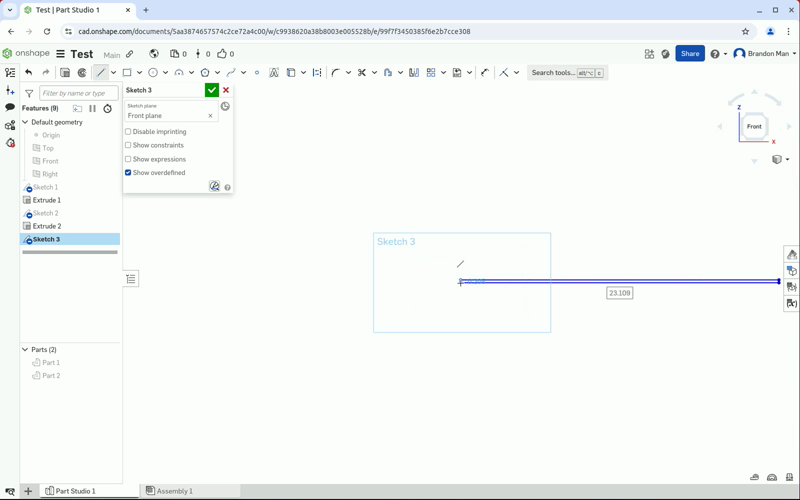
scroll(6)
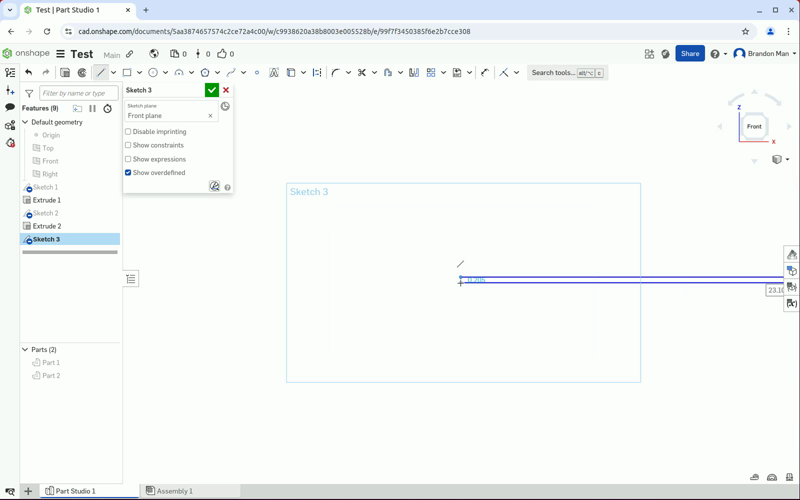
scroll(6)
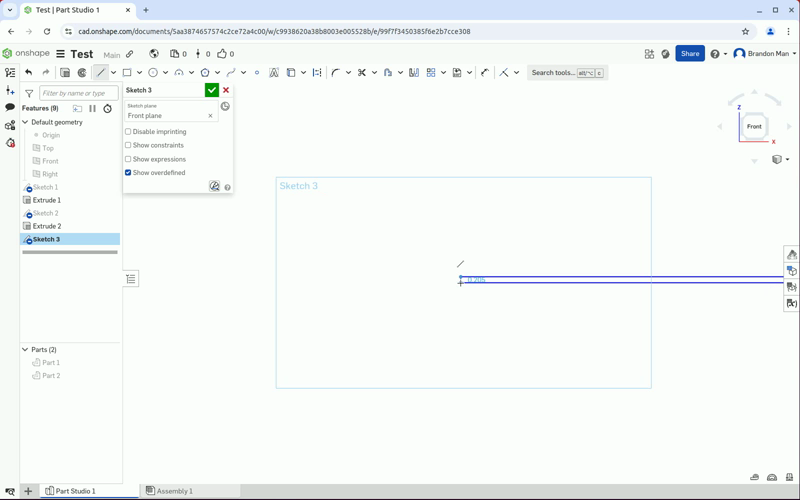
scroll(6)
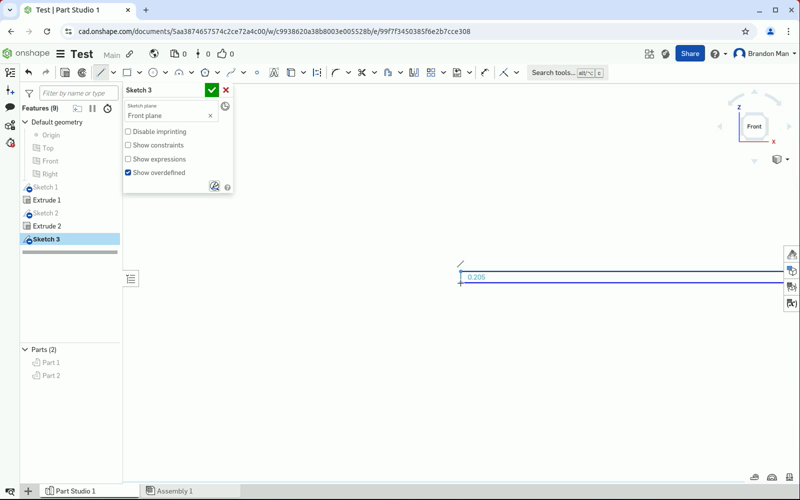
key_up(shift)
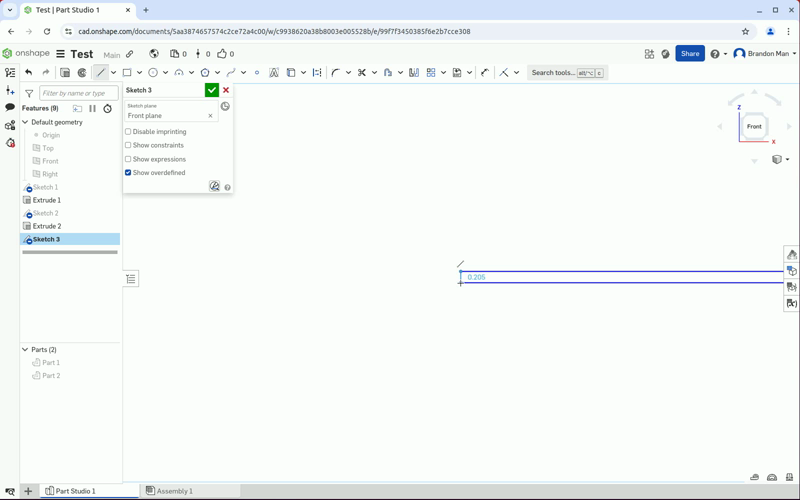
click(460, 282)
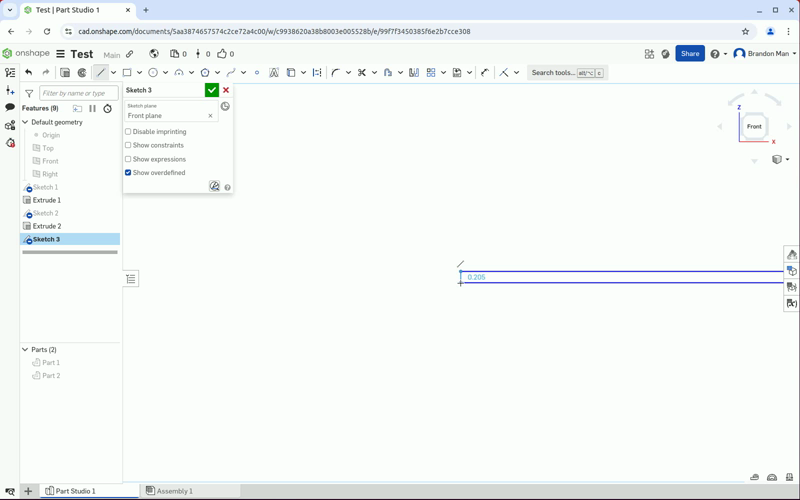
scroll(-6)
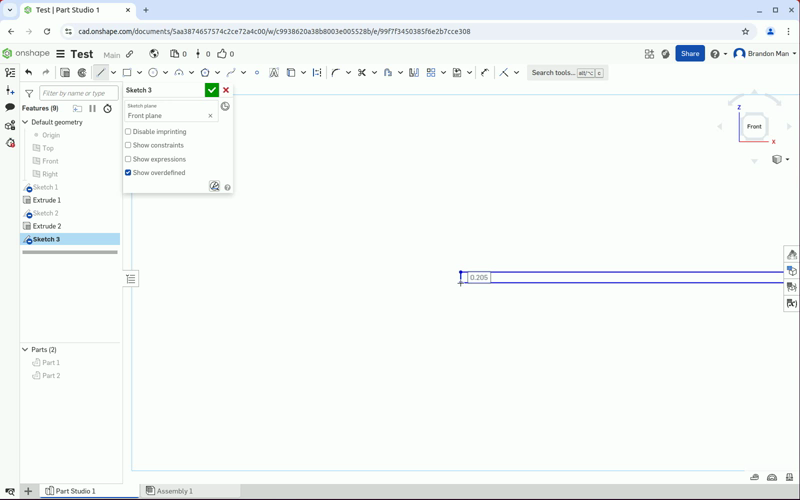
scroll(-6)
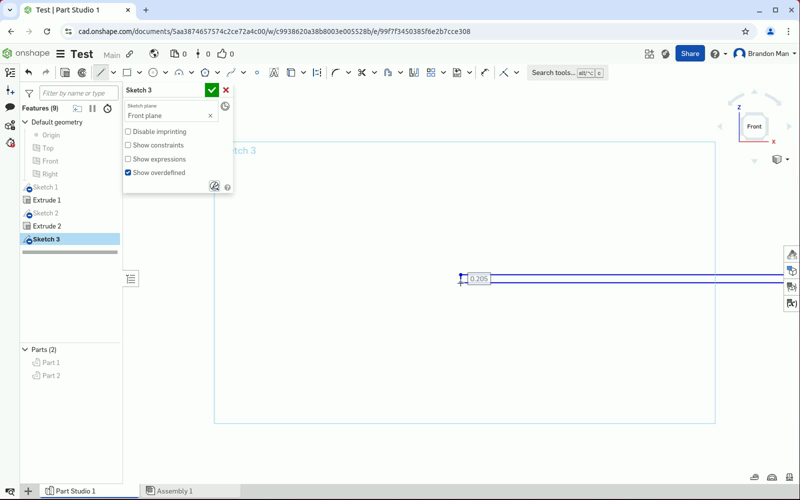
scroll(-6)
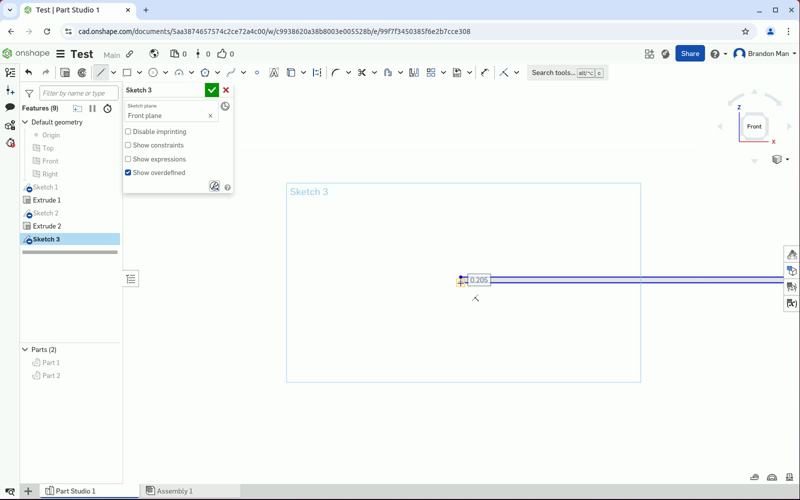
scroll(-6)
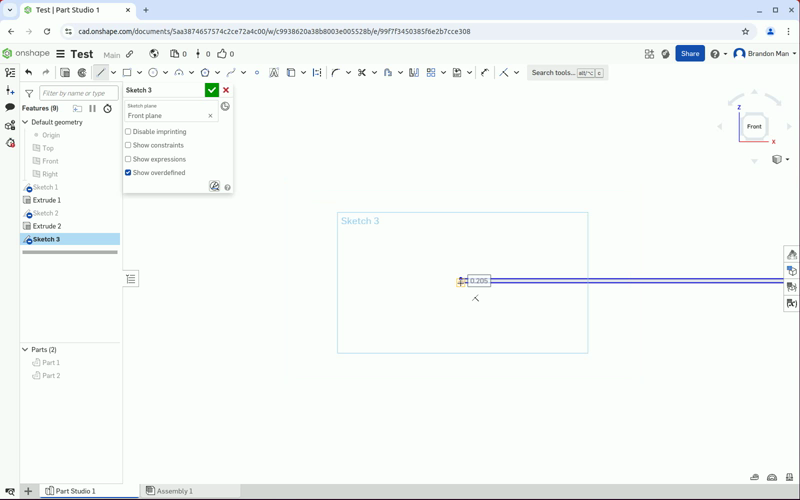
scroll(-6)
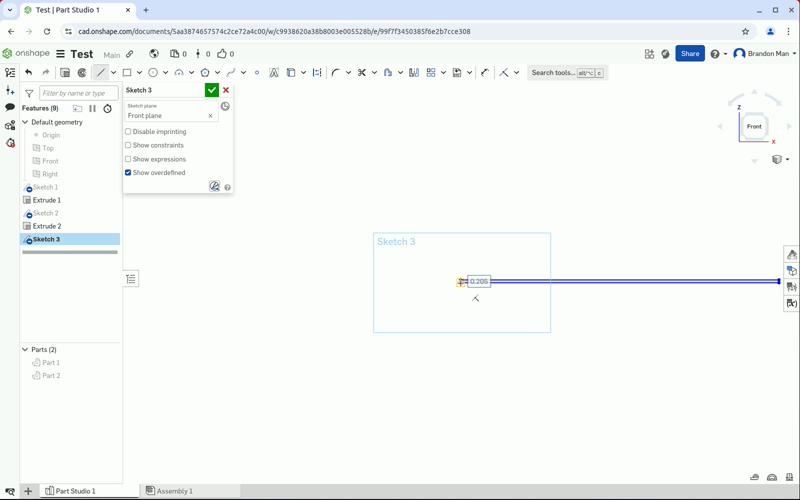
scroll(-6)
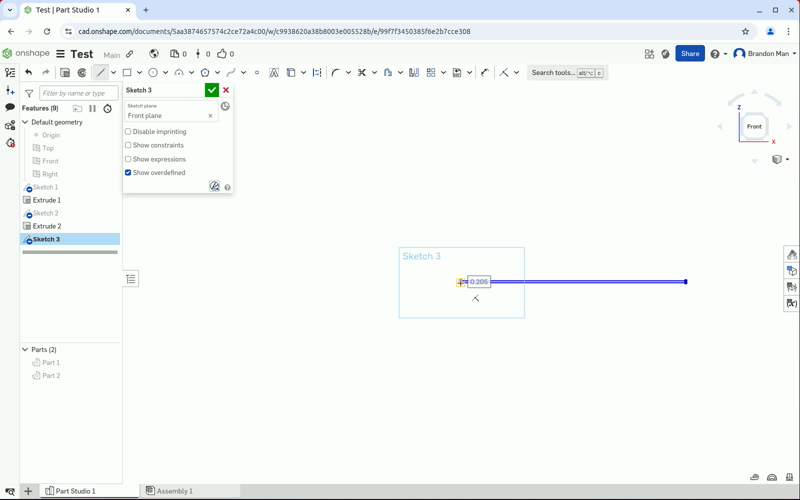
scroll(-6)
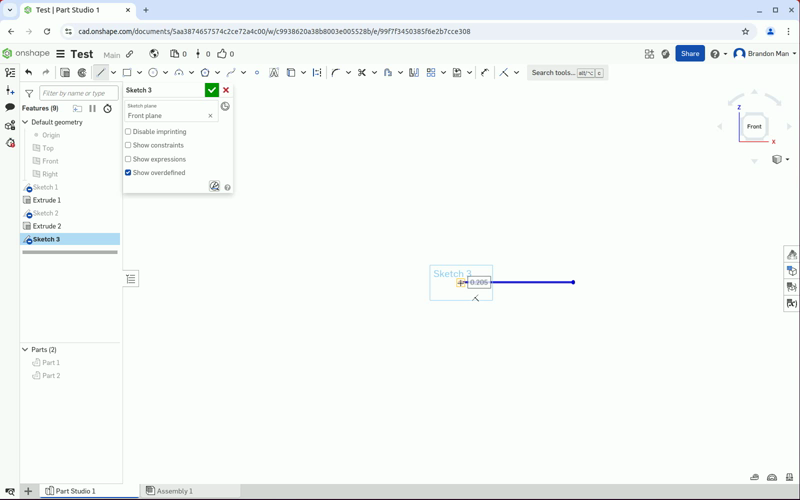
key(esc)
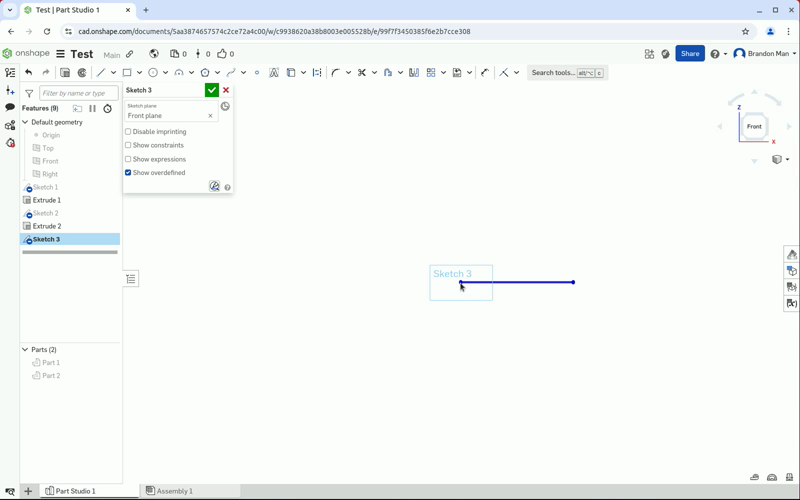
mouse_move(469, 282)
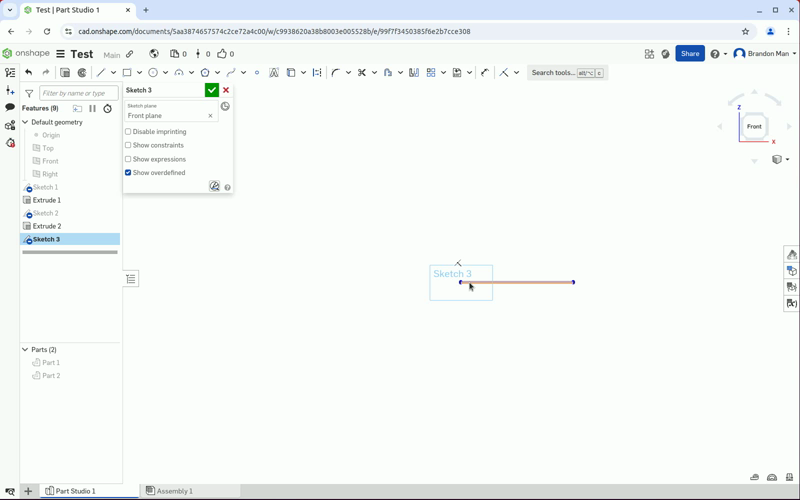
scroll(6)
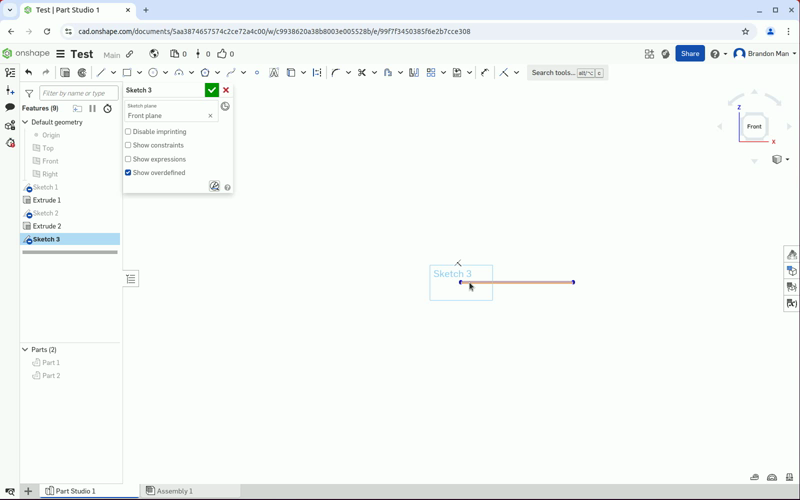
scroll(6)
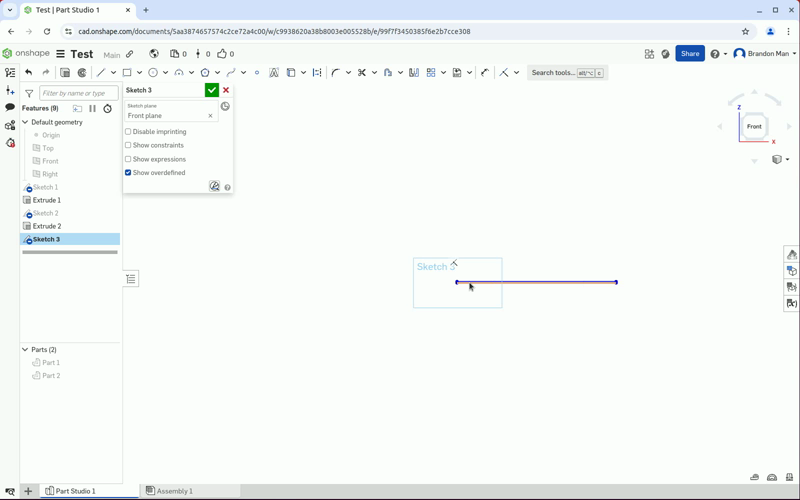
scroll(6)
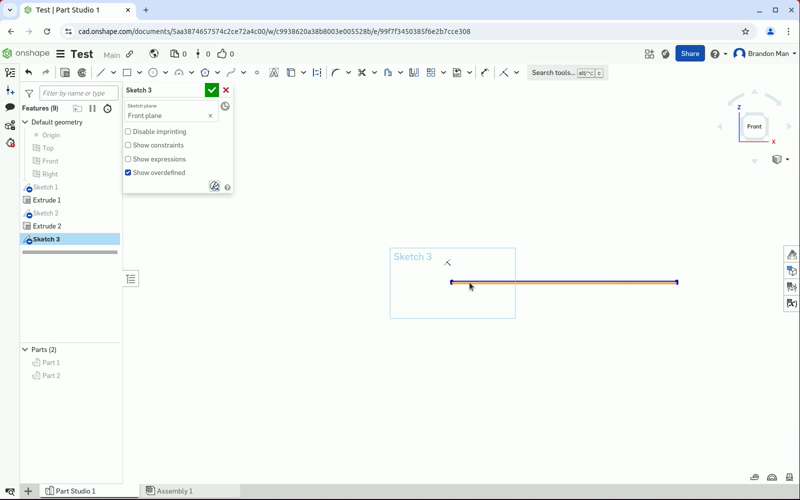
scroll(6)
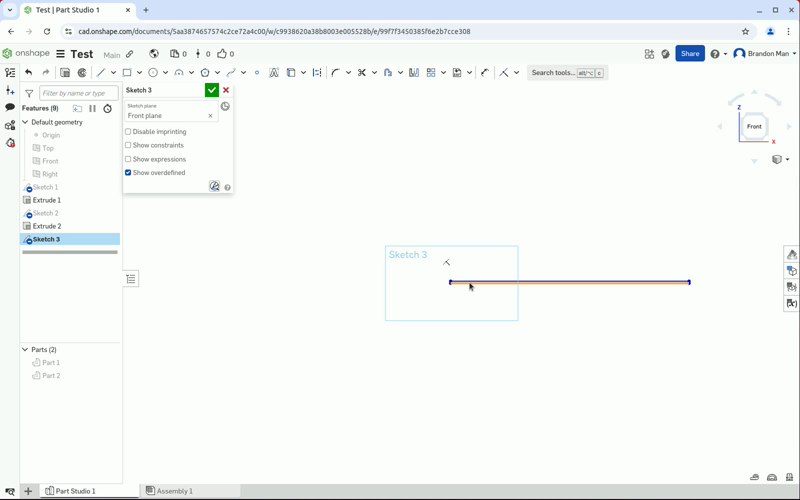
scroll(6)
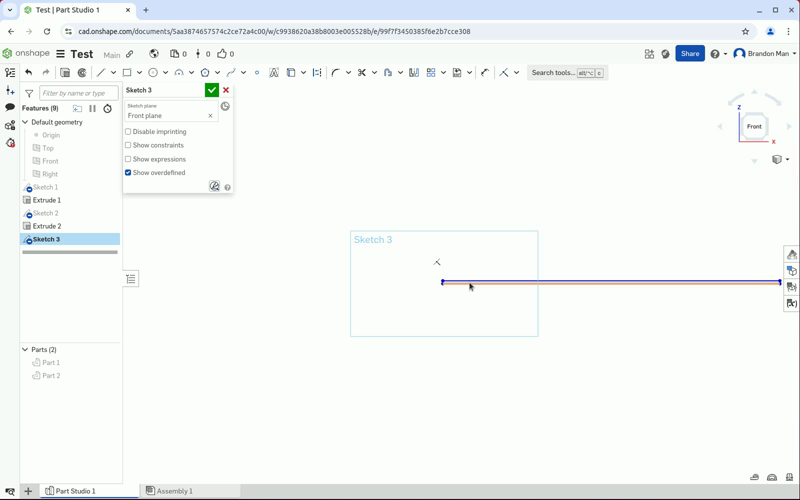
scroll(6)
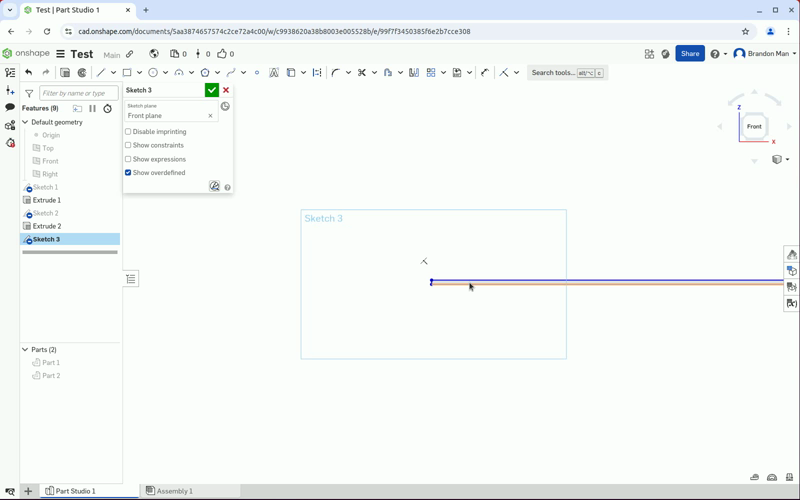
scroll(6)
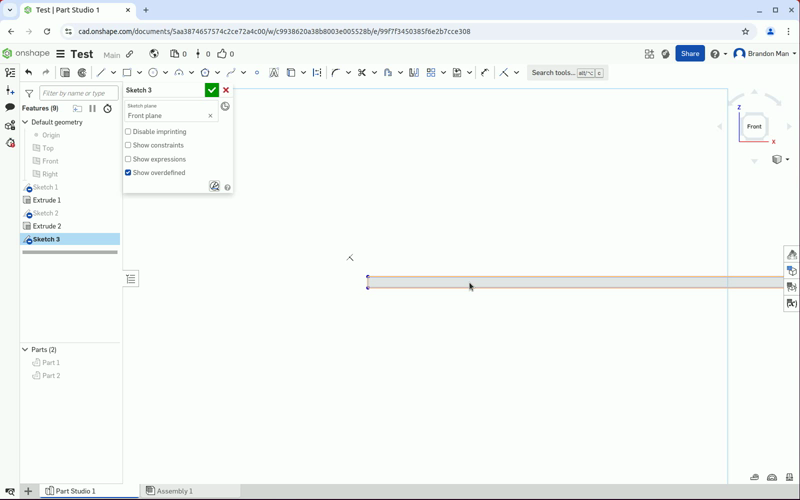
click(469, 282)
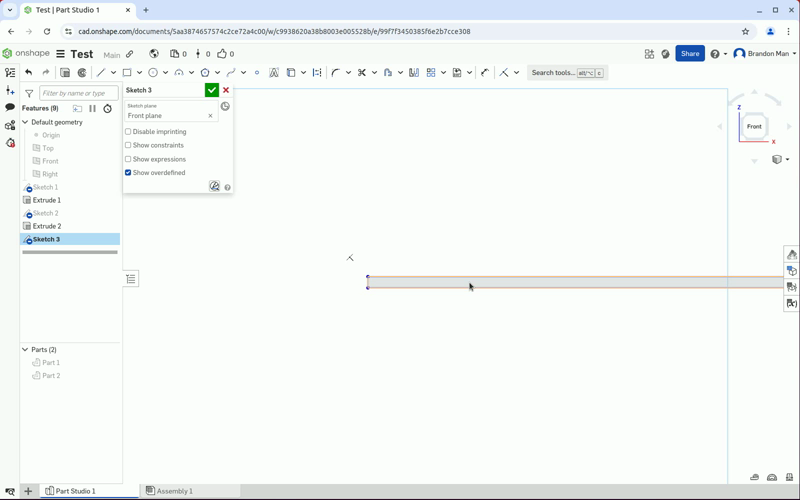
scroll(-6)
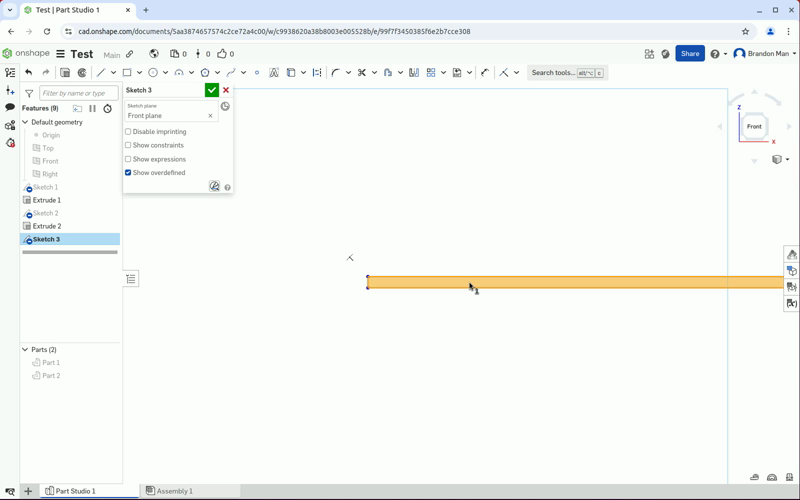
scroll(-6)
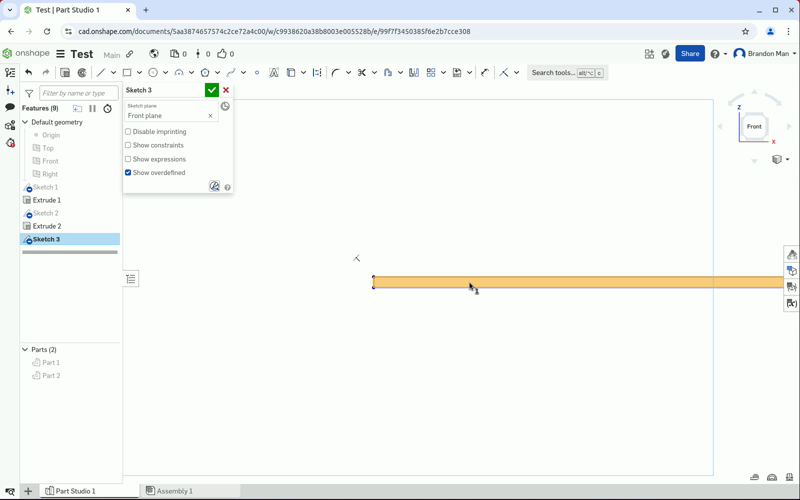
scroll(-6)
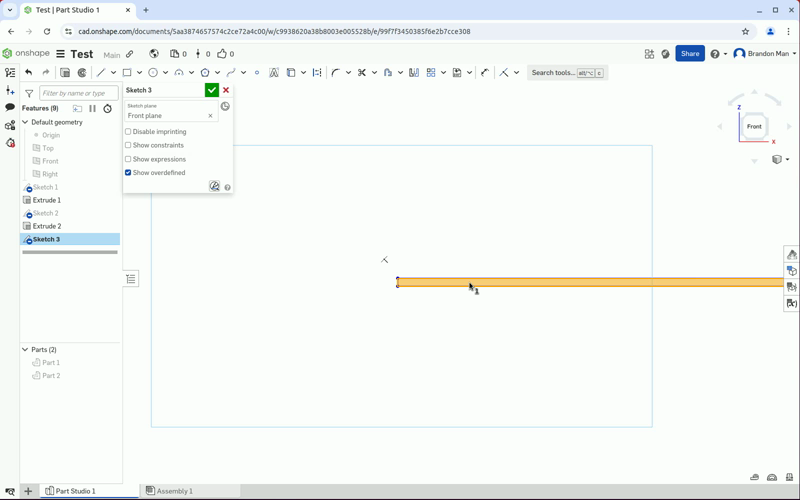
scroll(-6)
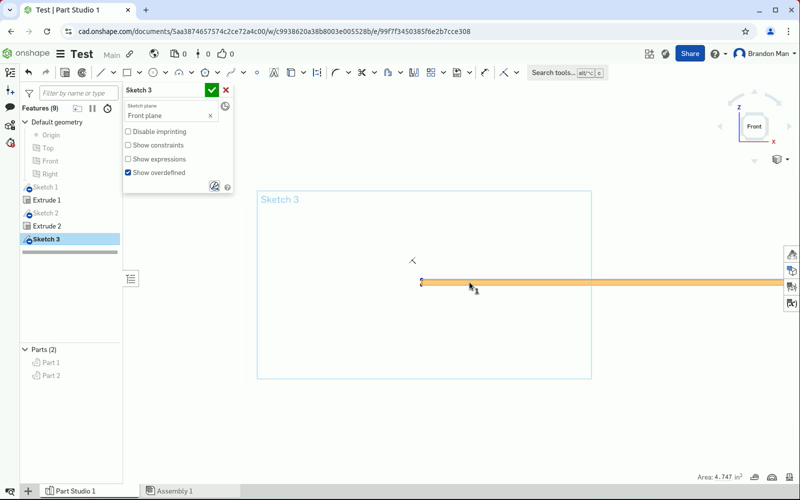
scroll(-6)
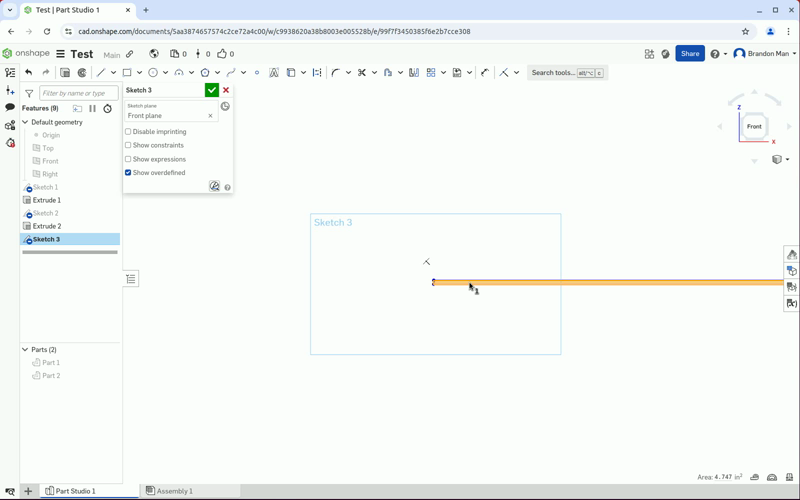
scroll(-6)
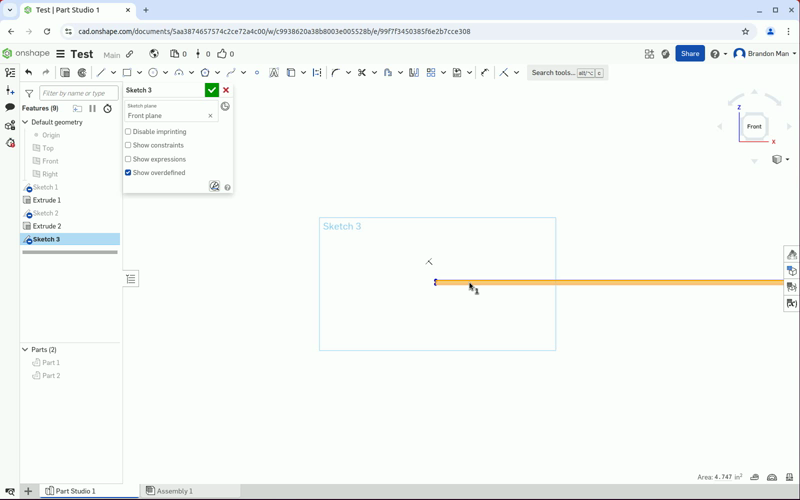
scroll(-6)
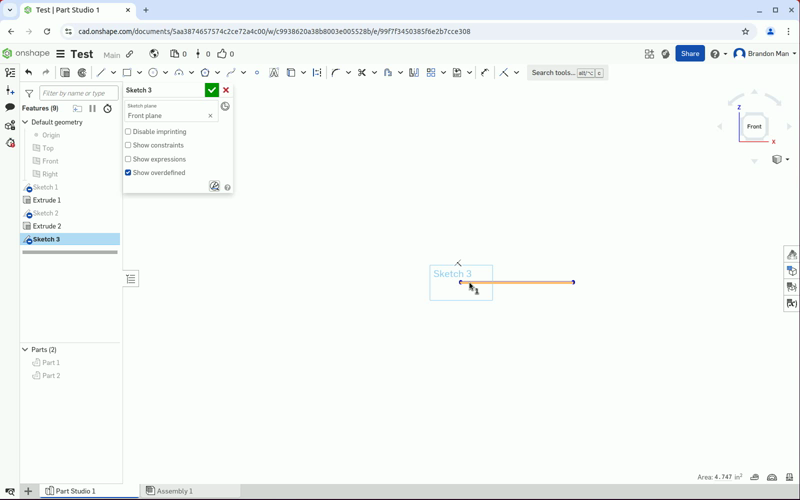
mouse_move(73, 352)
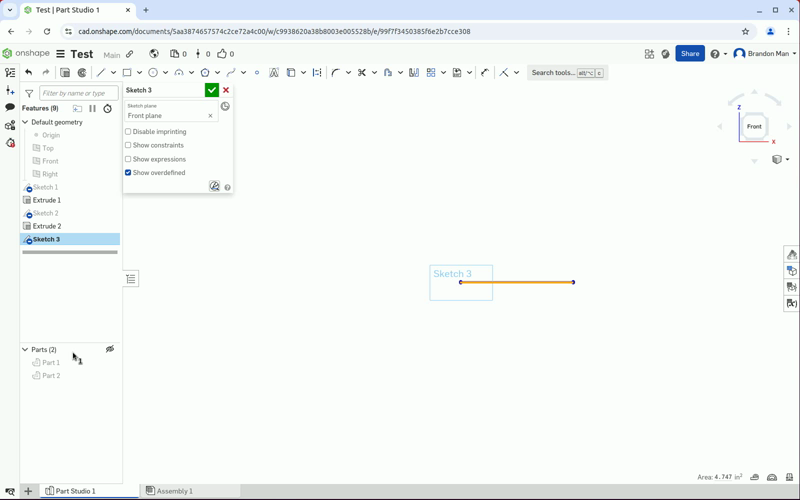
key(shift+y)
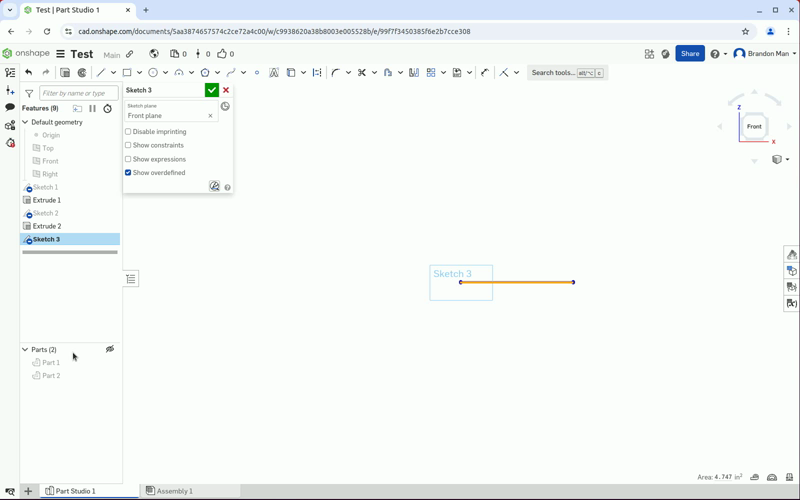
key(shift+e)
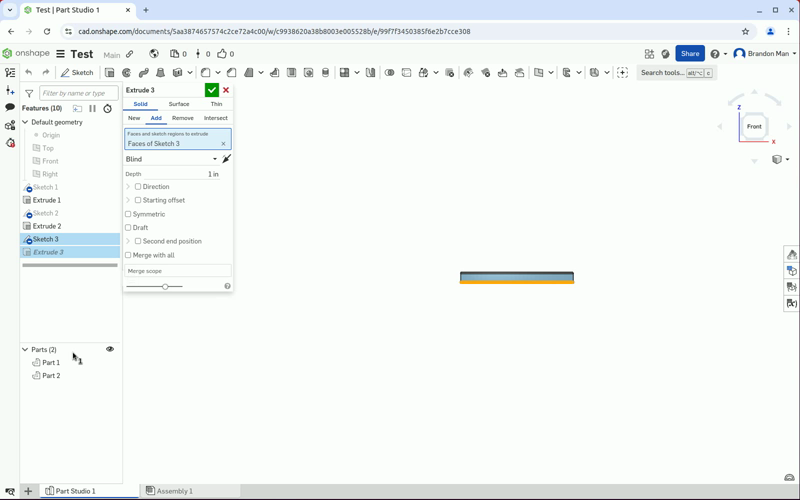
mouse_move(143, 106)
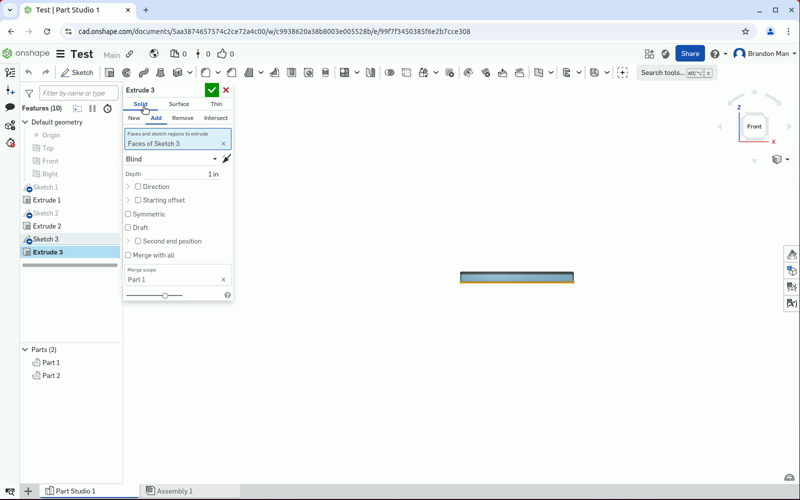
click(143, 106)
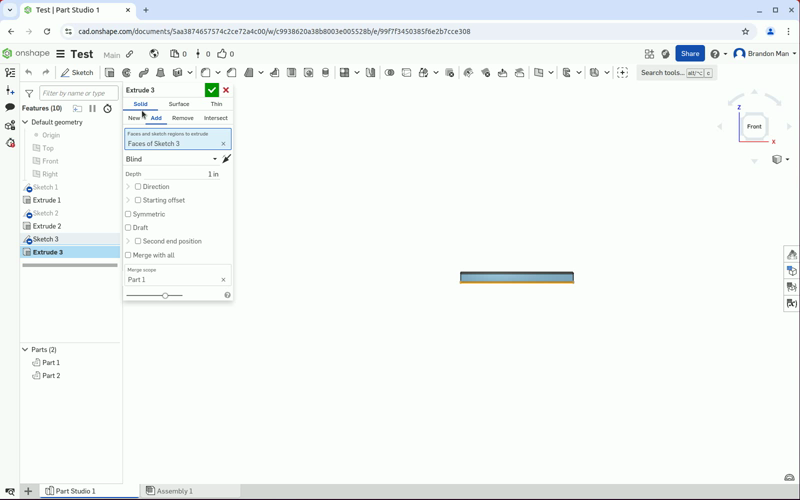
mouse_move(137, 120)
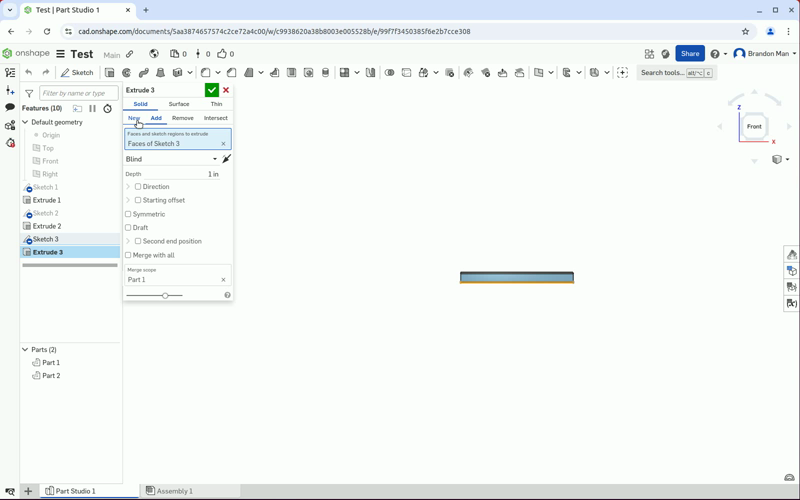
click(137, 120)
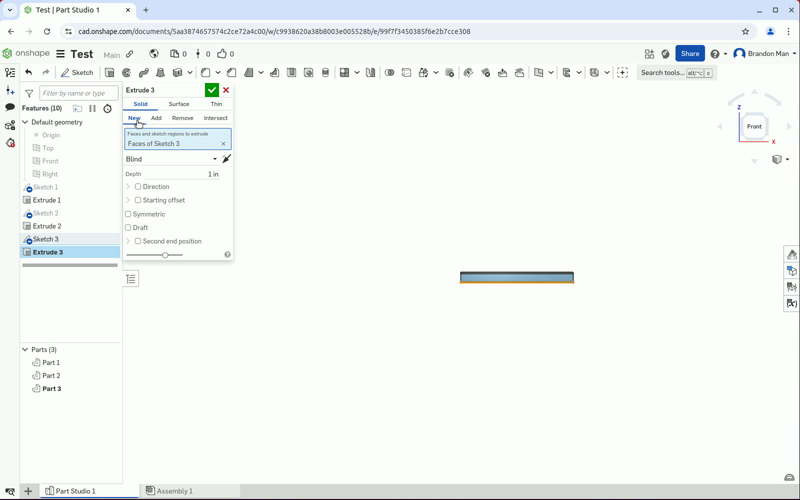
key(tab, 4)
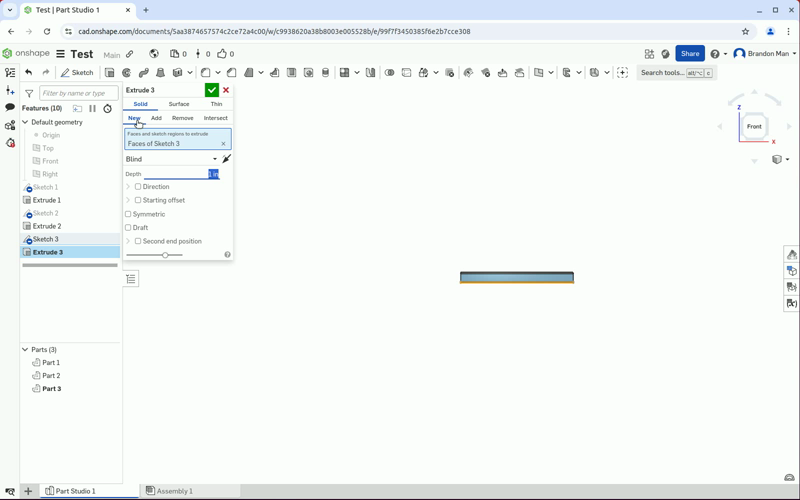
text(0.963)
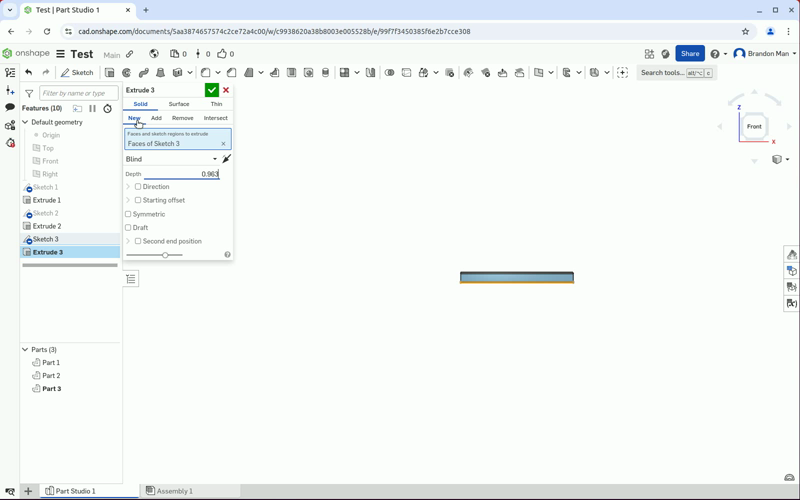
key(enter)
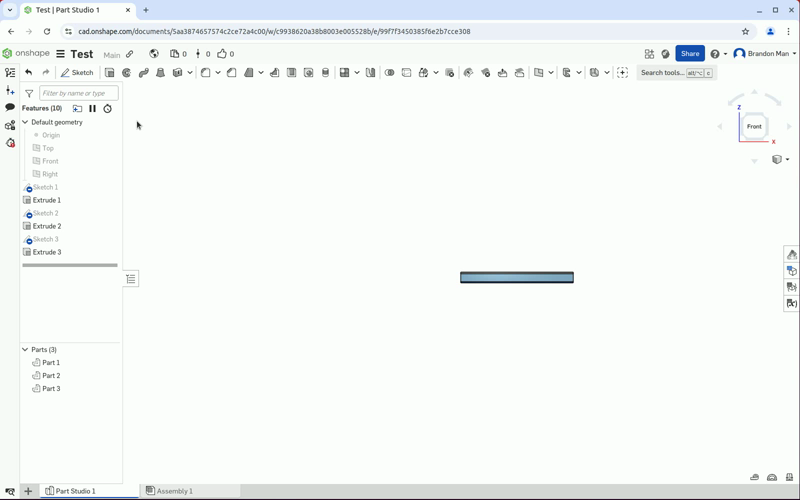
key(shift+h)
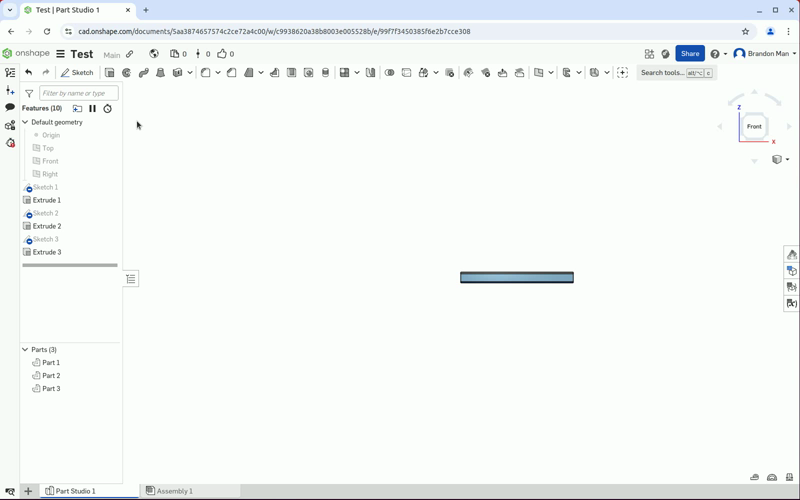
key(shift+h)
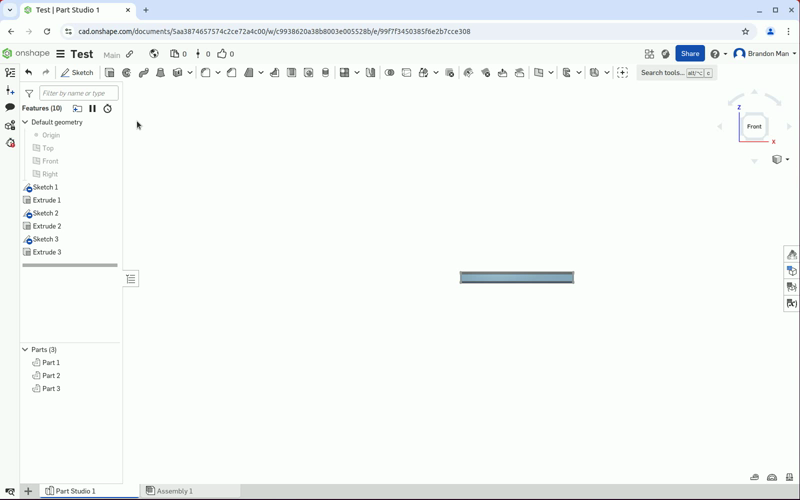
key(shift+7)
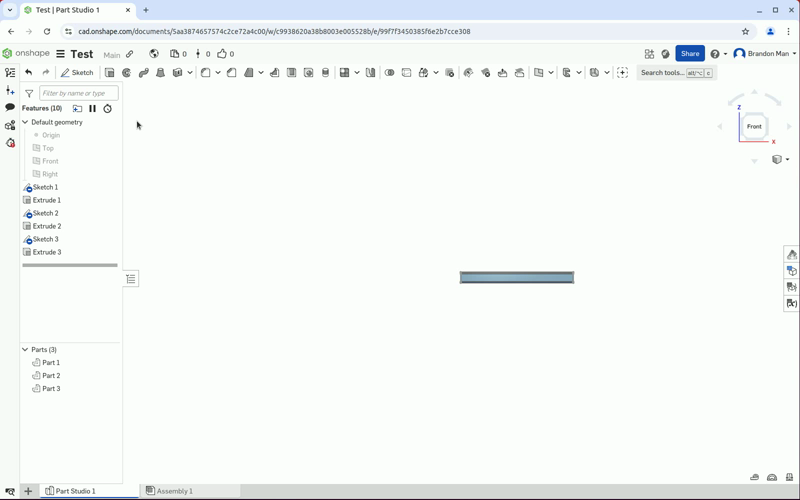
key(left, 2)
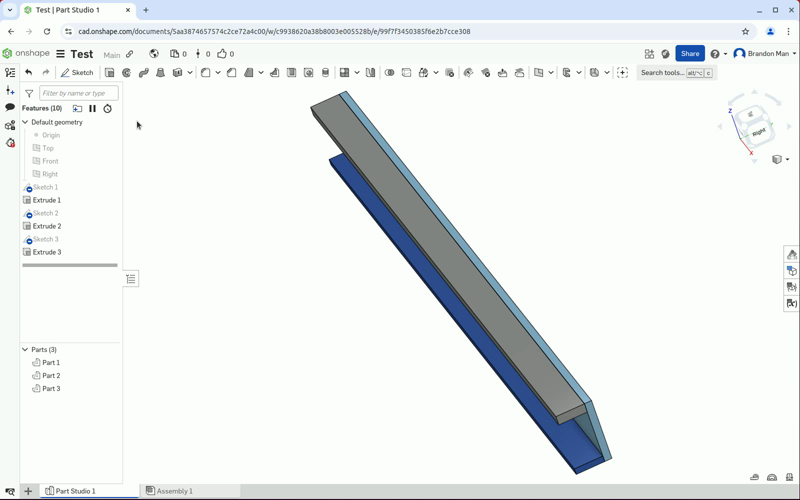
key(down, 2)
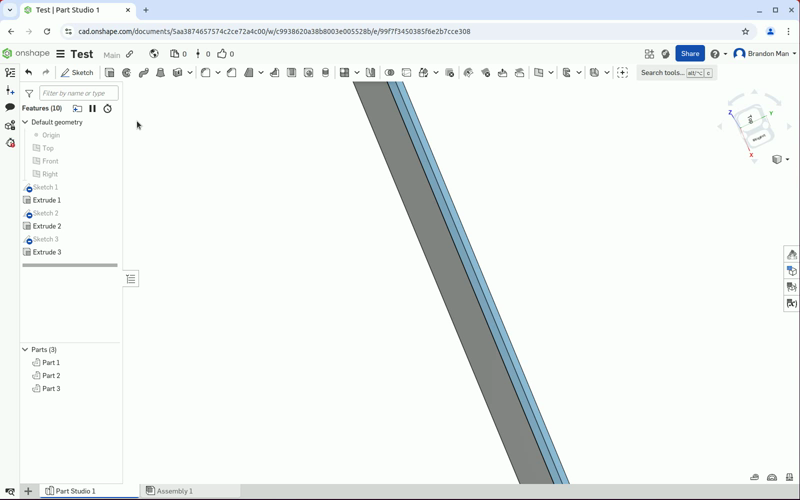
key(up, 2)
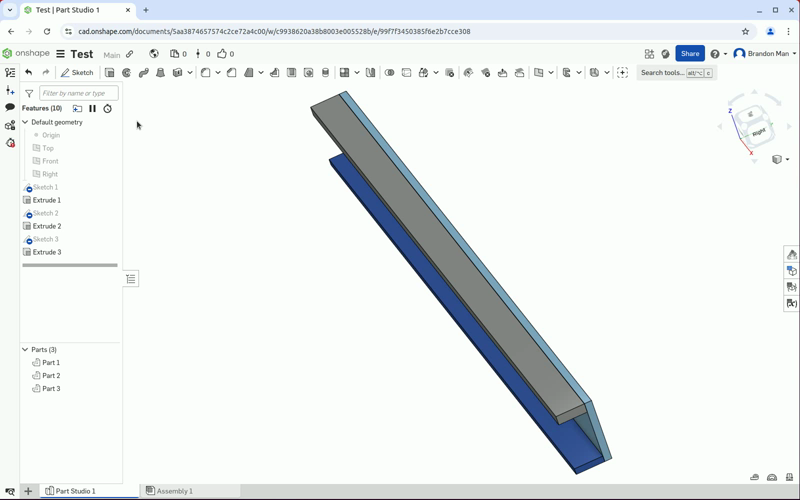
key(right, 2)
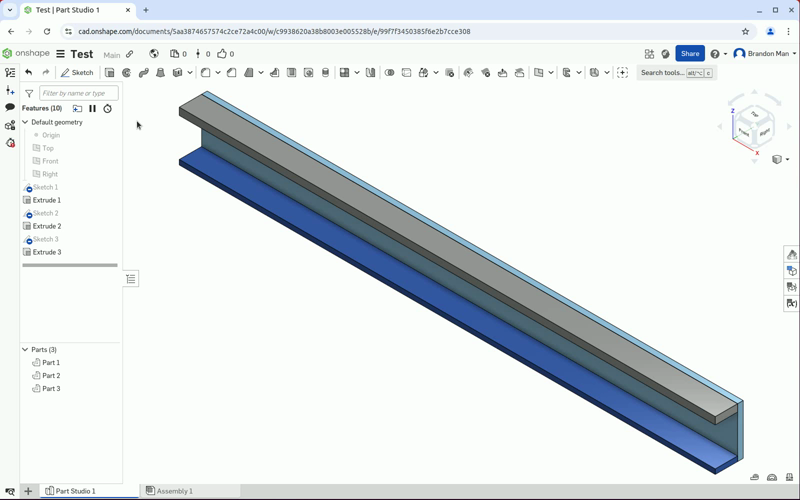
mouse_move(73, 189)
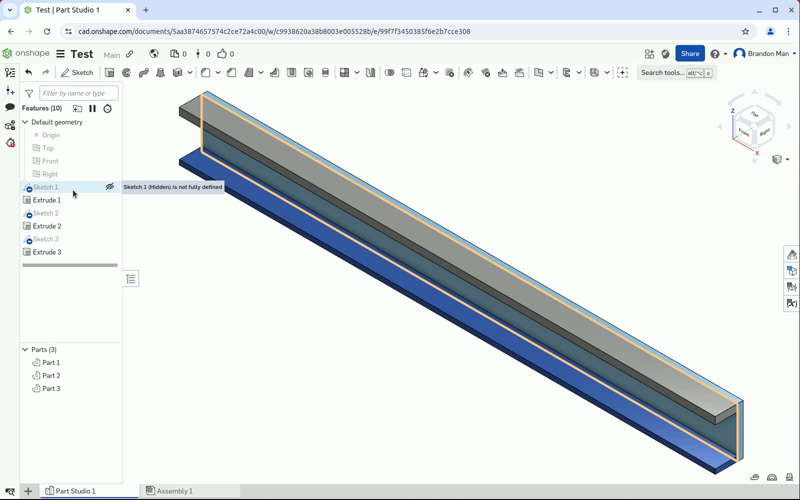
click(73, 189)